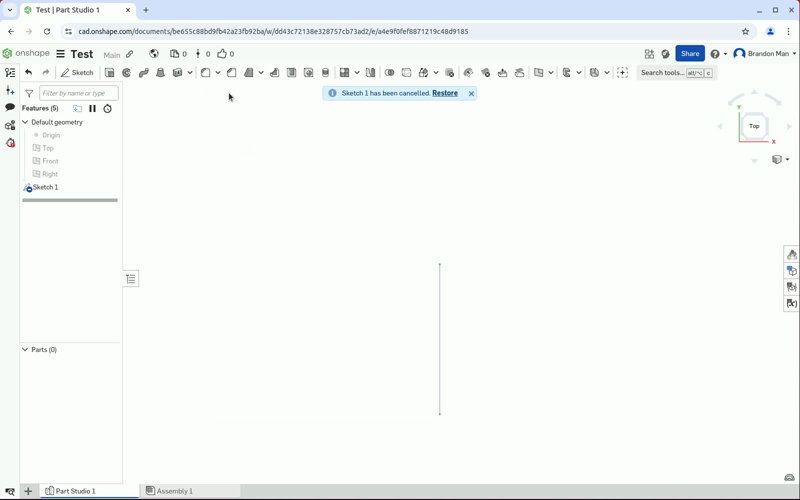
key(shift+h)
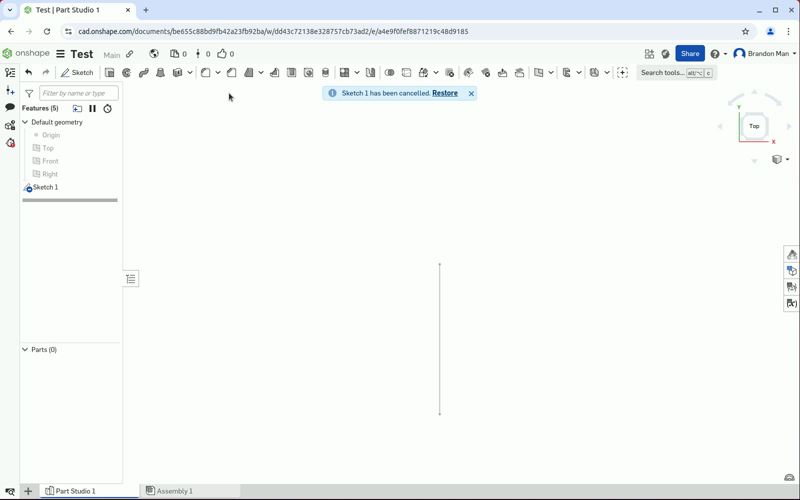
mouse_move(73, 352)
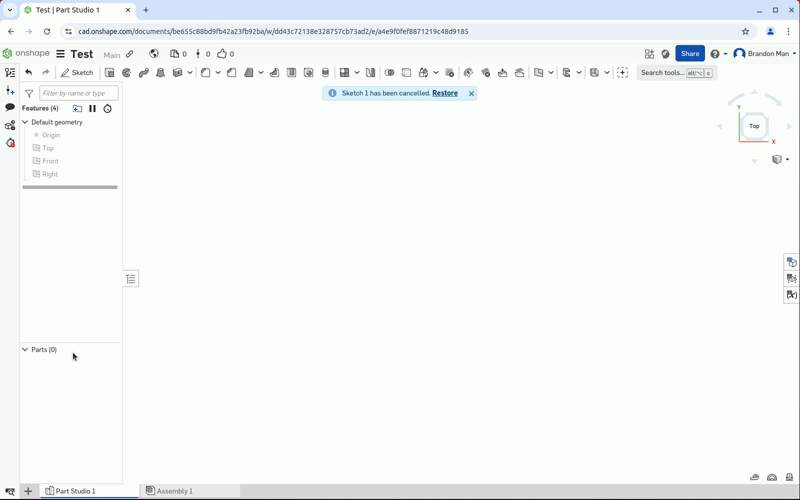
key(y)
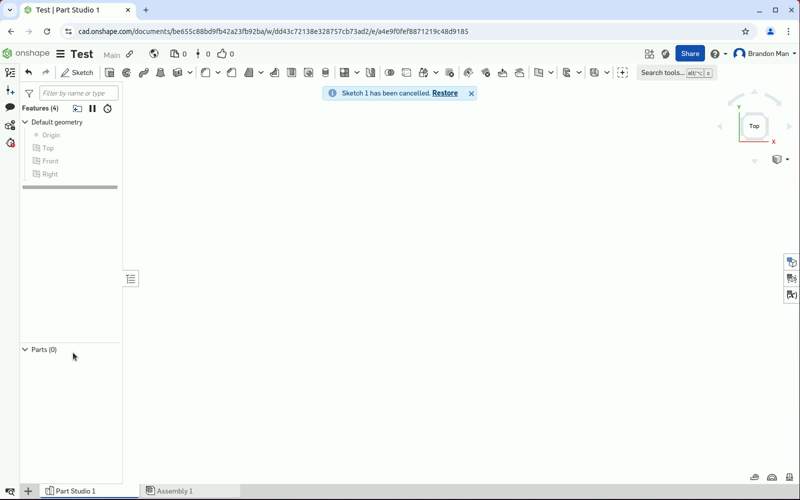
key(shift+p)
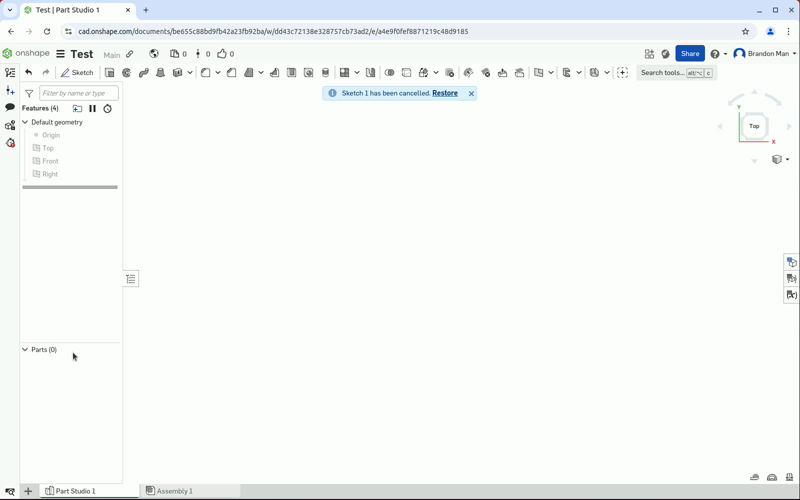
key(space)
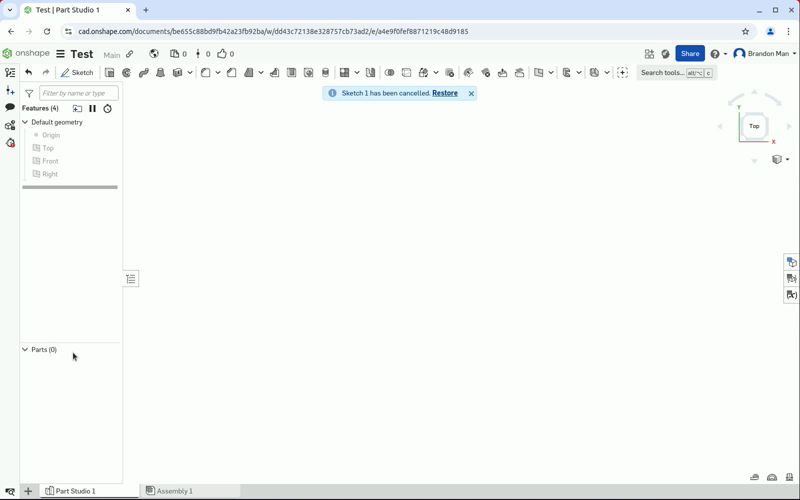
key_down(shift)
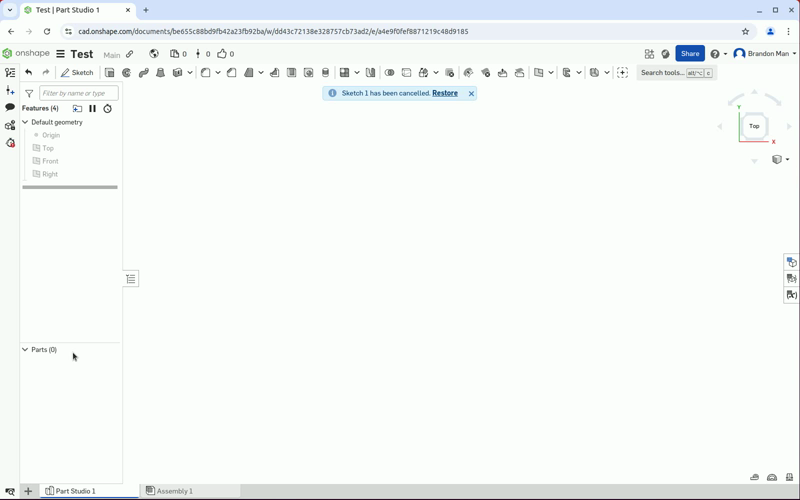
key(up)
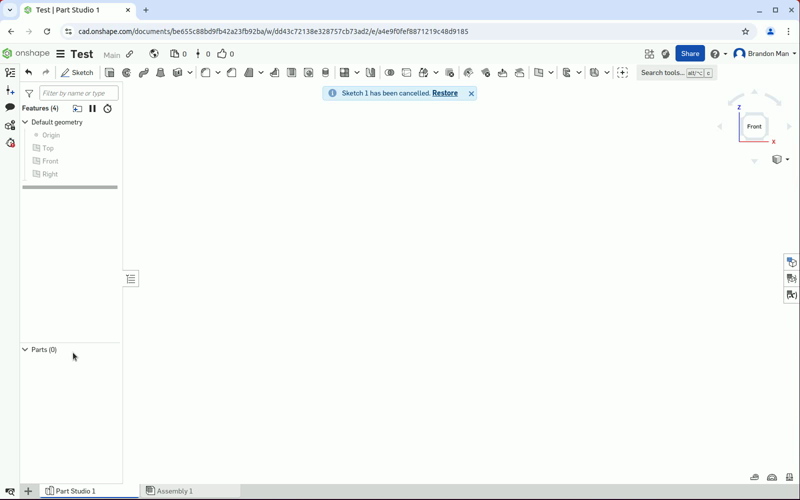
key_up(shift)
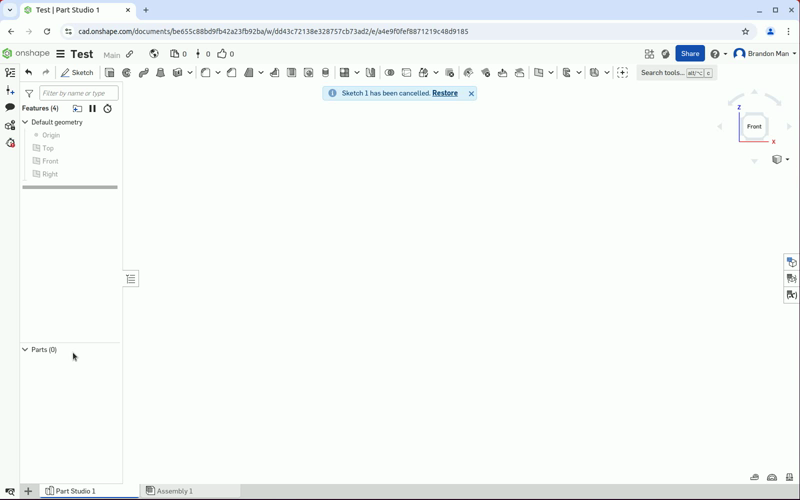
key(space)
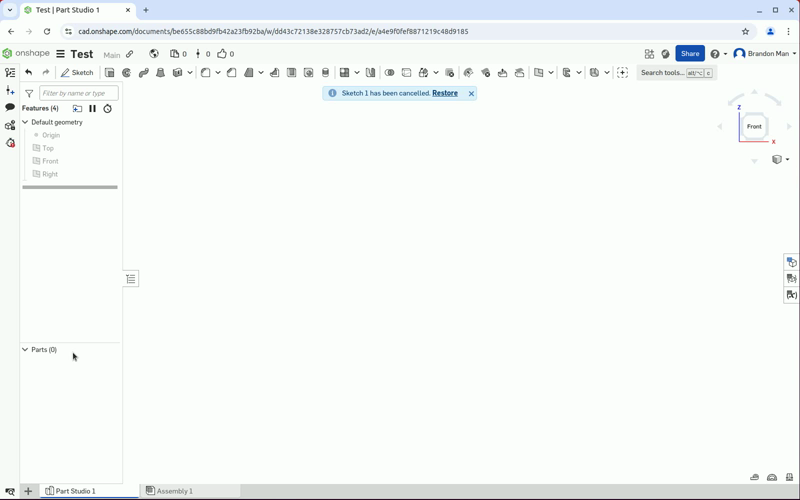
key_down(shift)
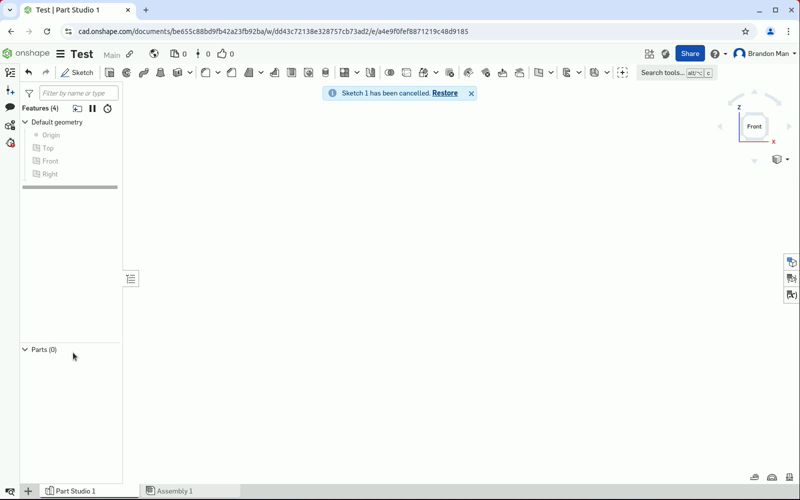
key(left)
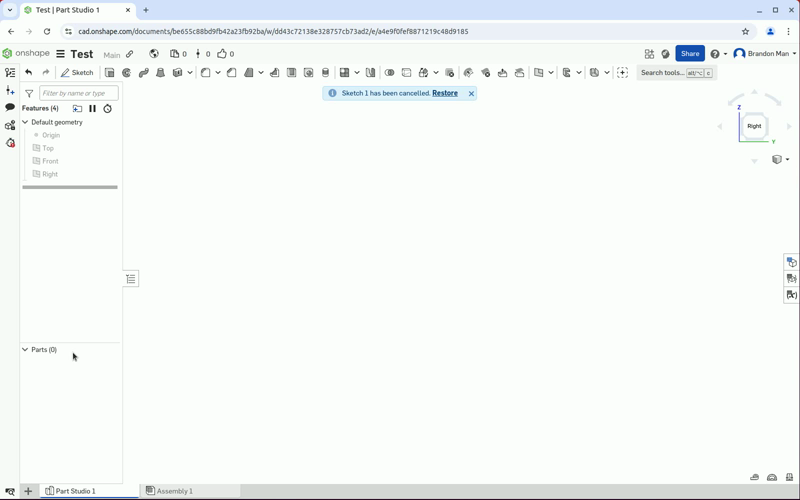
key_up(shift)
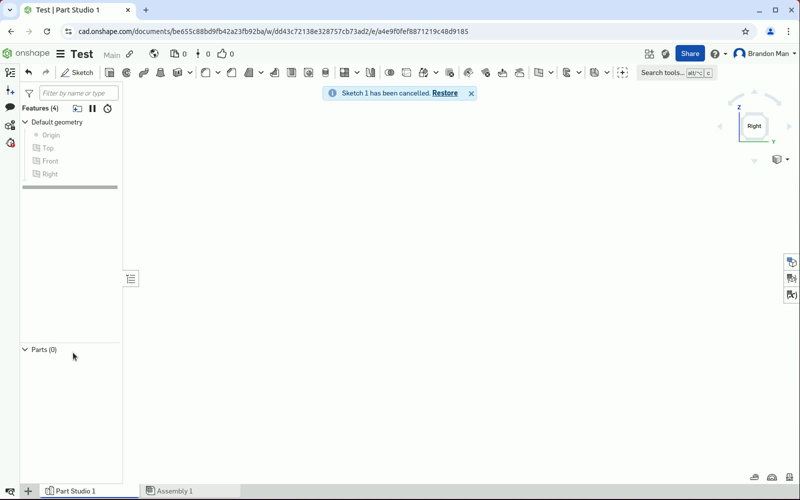
mouse_move(73, 352)
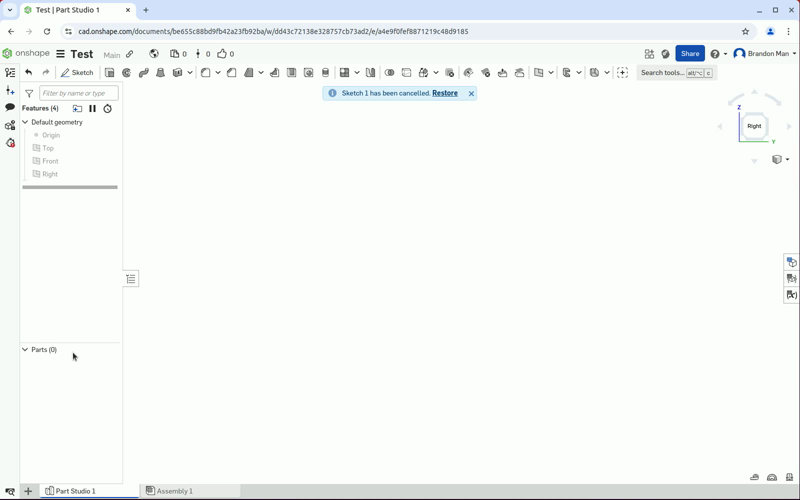
key(shift+y)
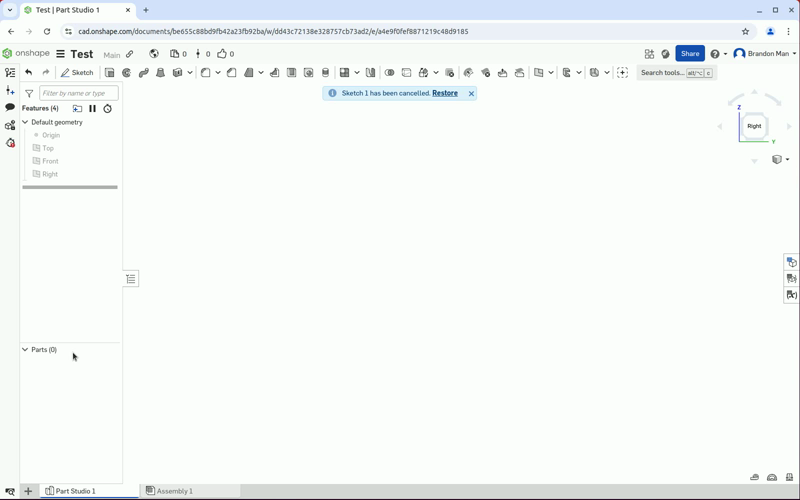
key(shift+s)
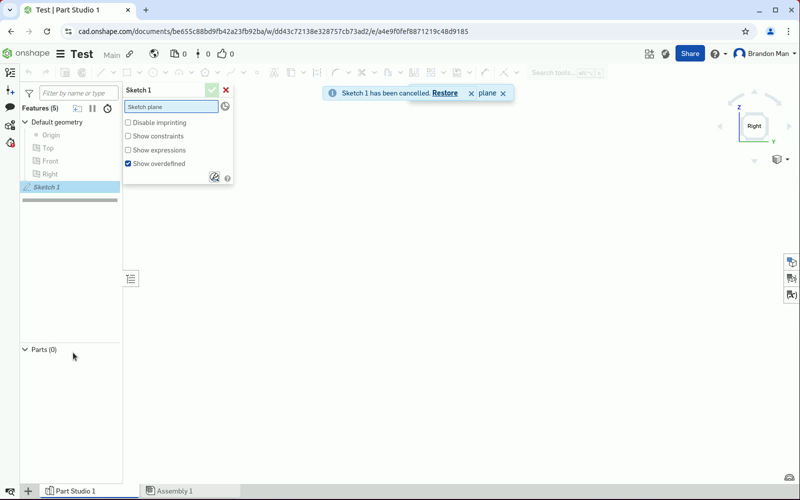
mouse_move(73, 176)
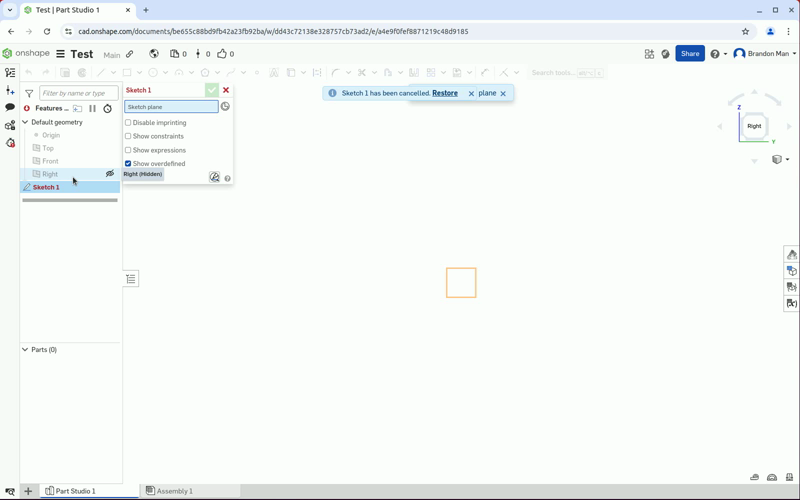
click(73, 176)
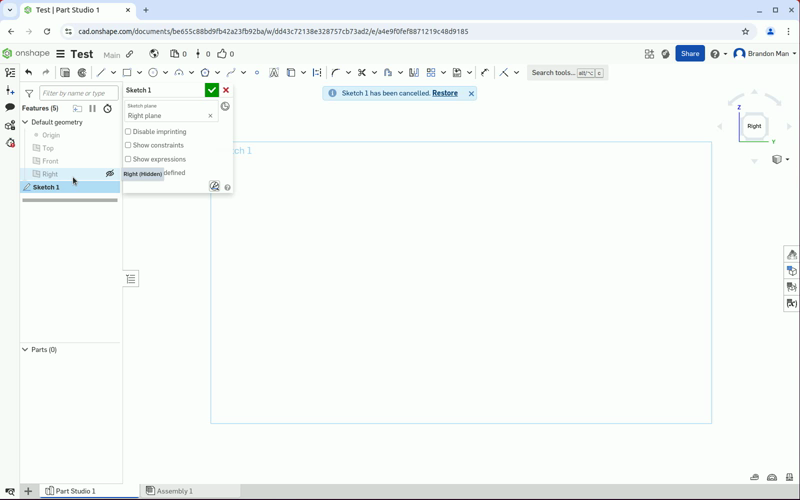
mouse_move(73, 352)
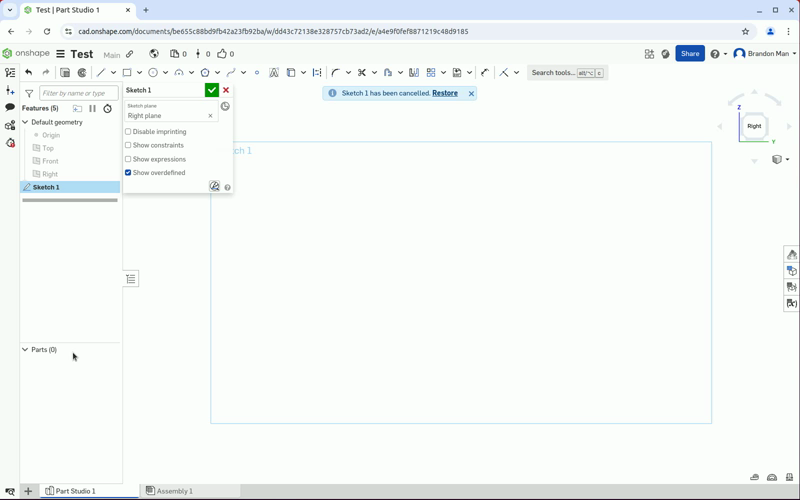
key(y)
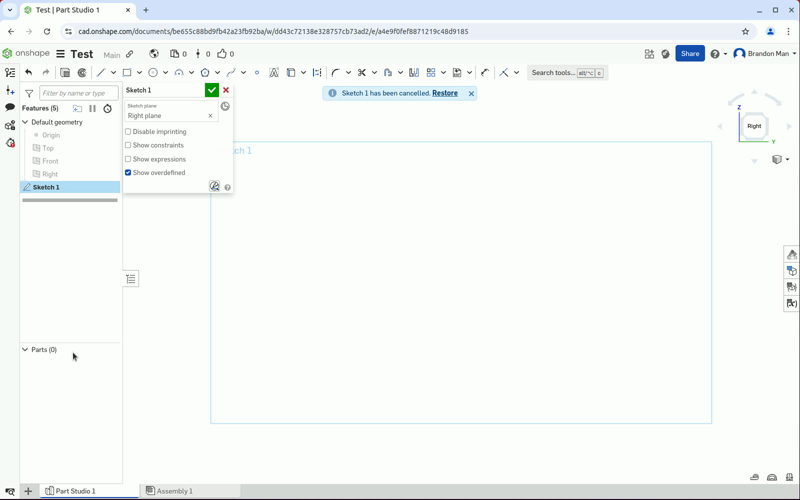
key(l)
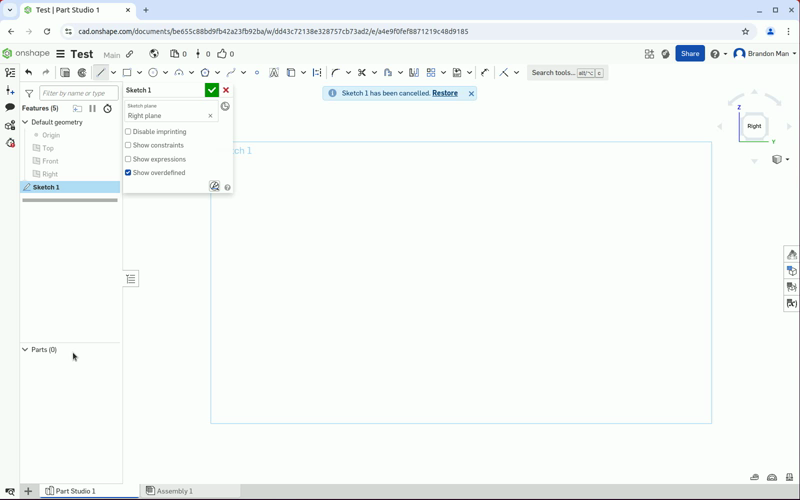
key_down(shift)
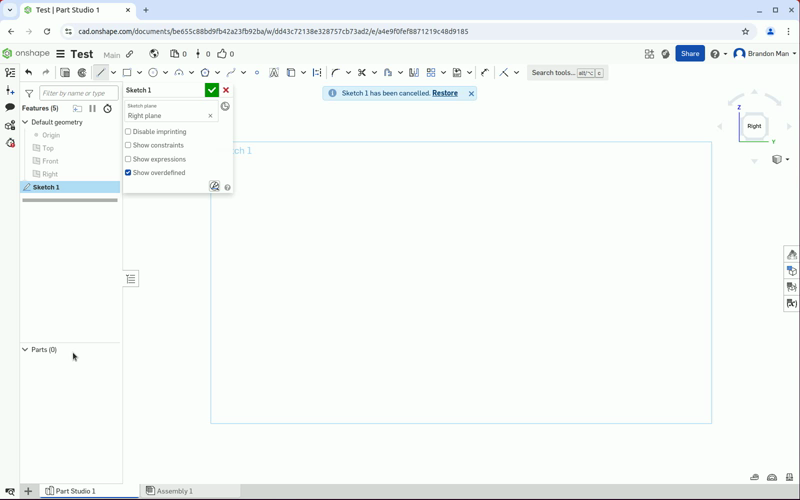
mouse_move(429, 295)
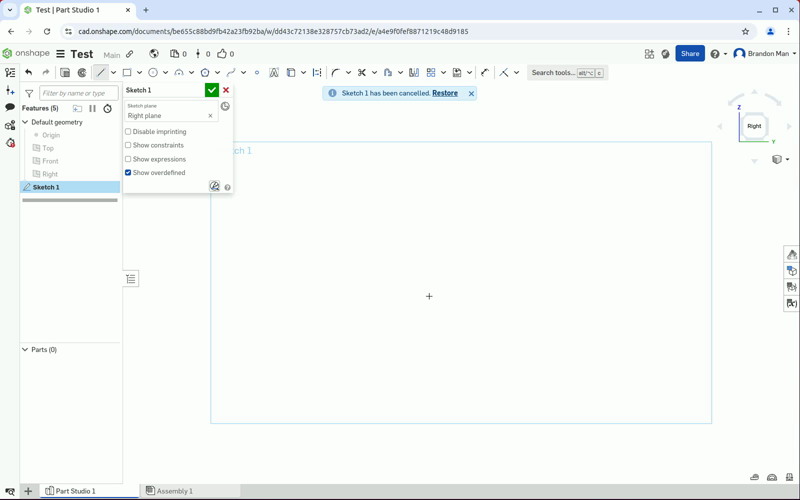
click(429, 295)
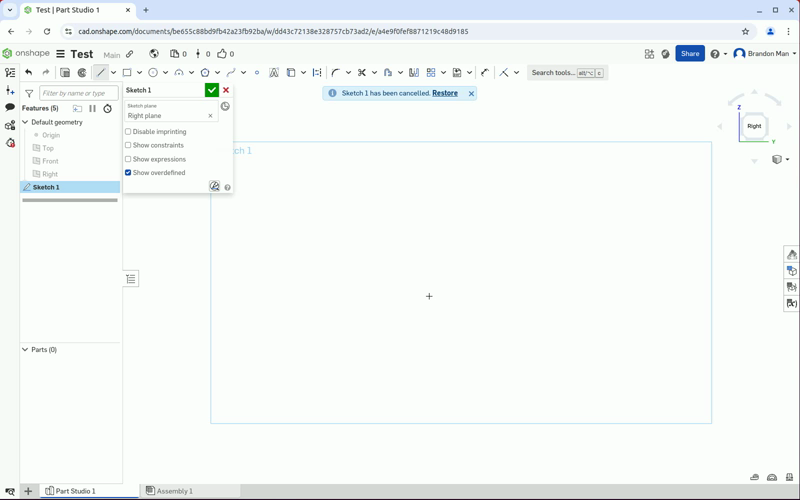
key_up(shift)
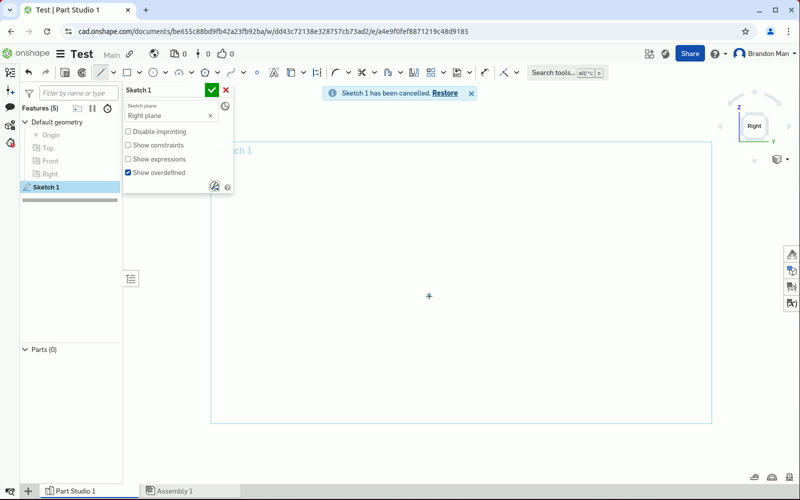
key_down(shift)
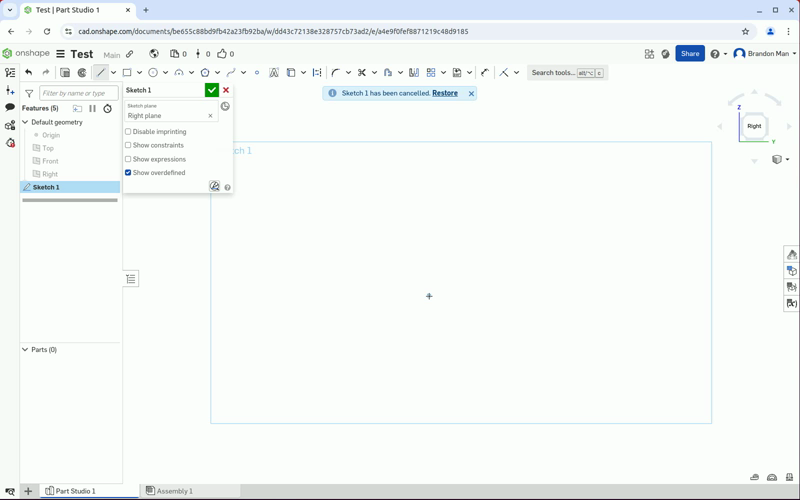
mouse_move(459, 295)
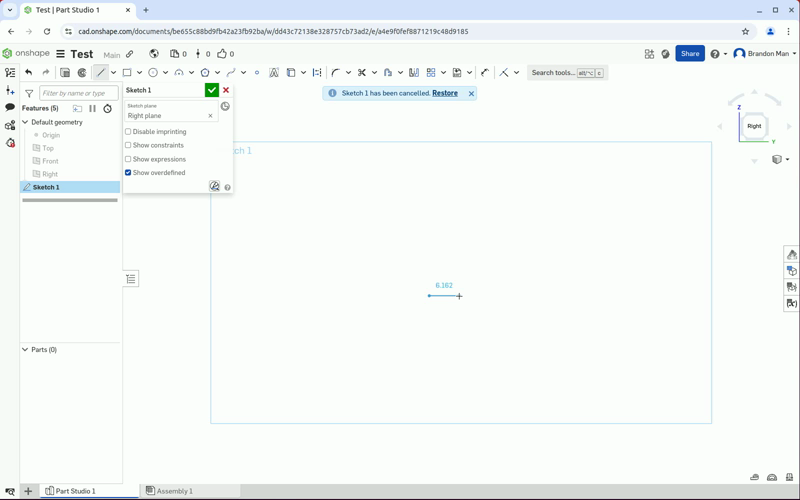
mouse_move(444, 295)
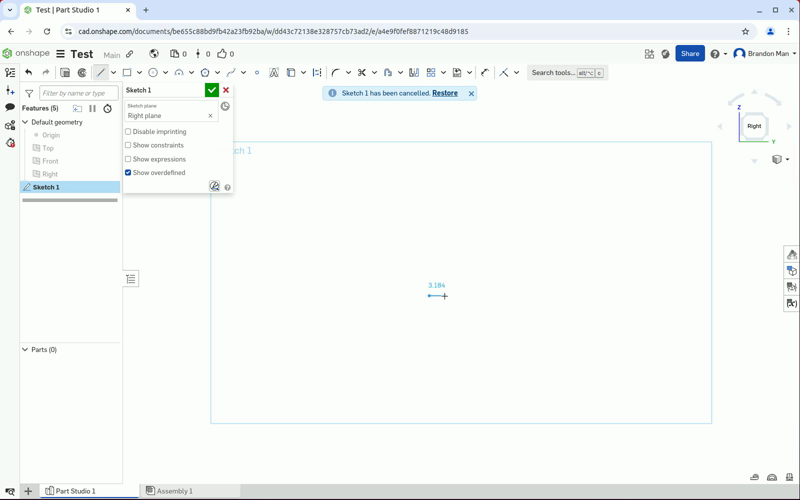
click(444, 295)
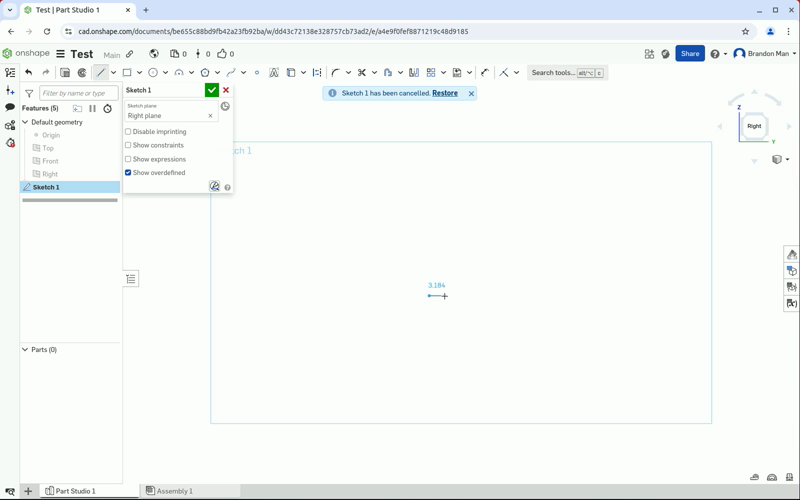
key_up(shift)
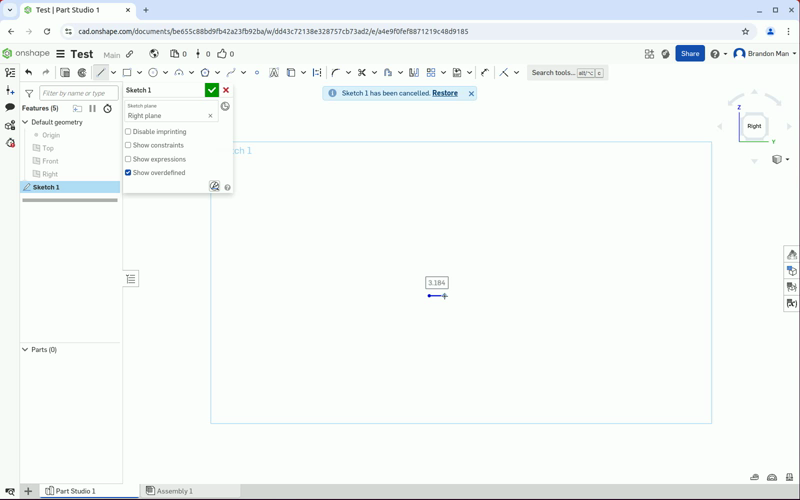
key(esc)
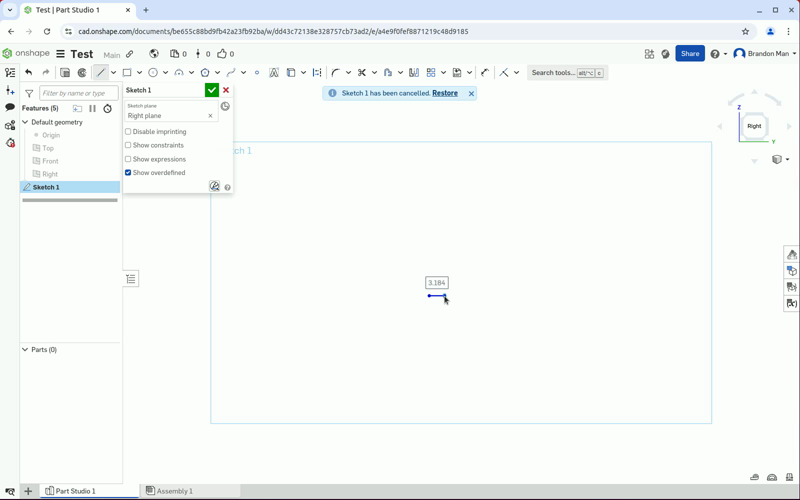
key(a)
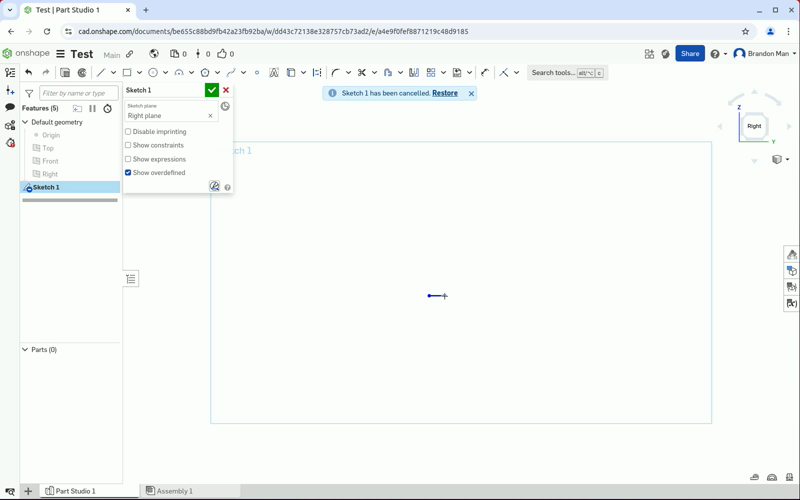
mouse_move(444, 295)
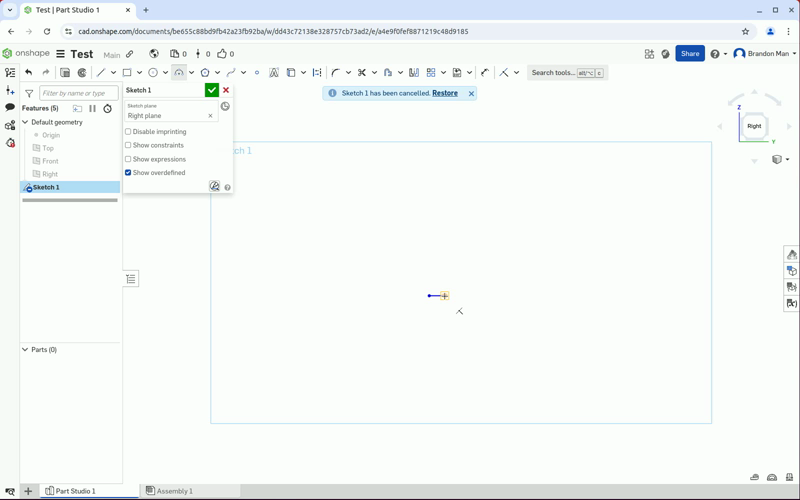
click(444, 295)
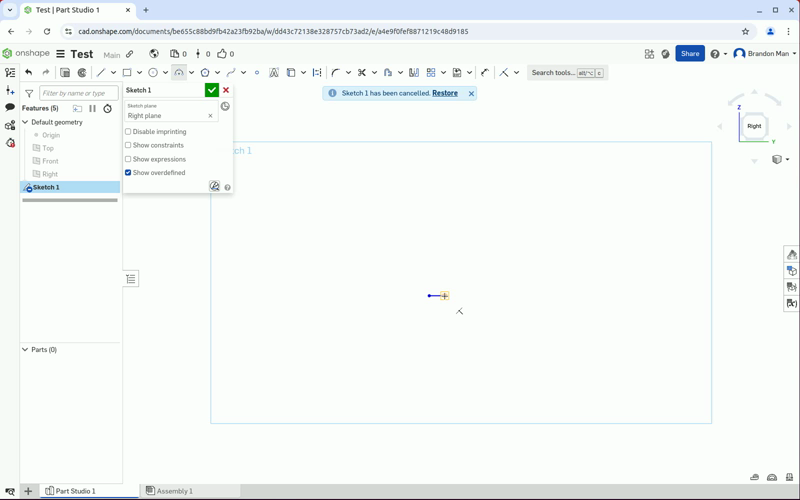
key_down(shift)
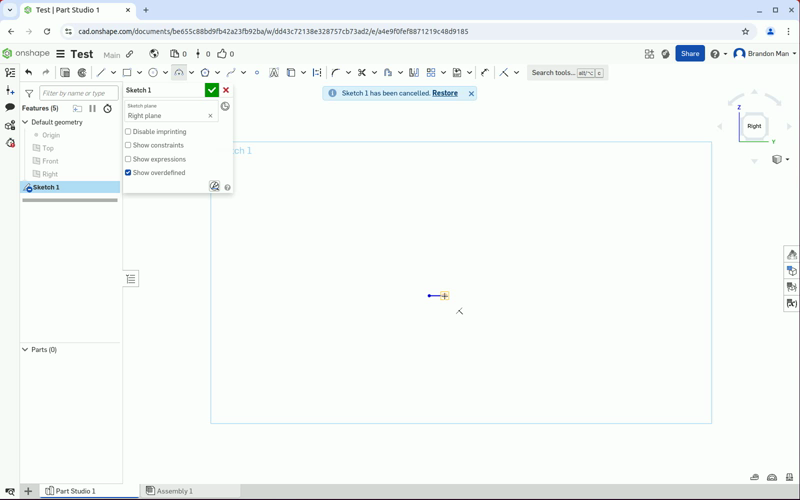
mouse_move(478, 295)
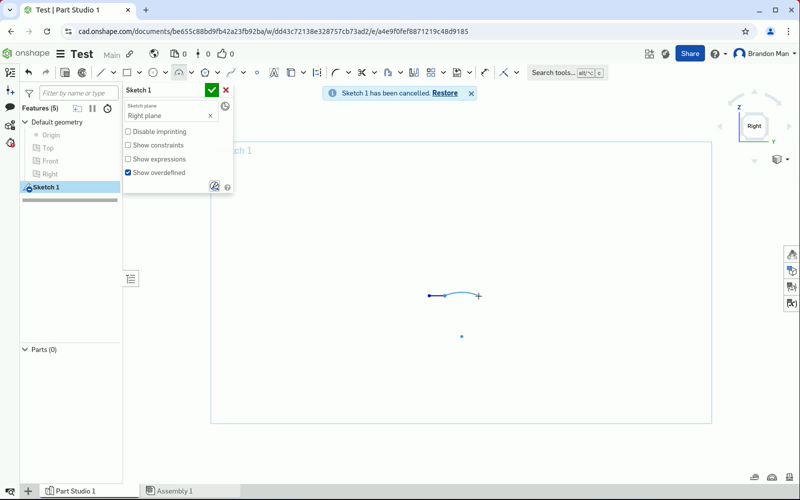
click(478, 295)
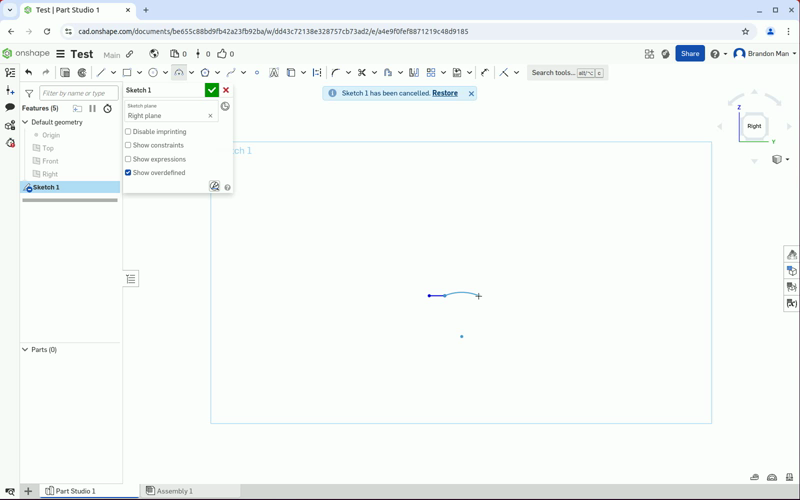
mouse_move(461, 303)
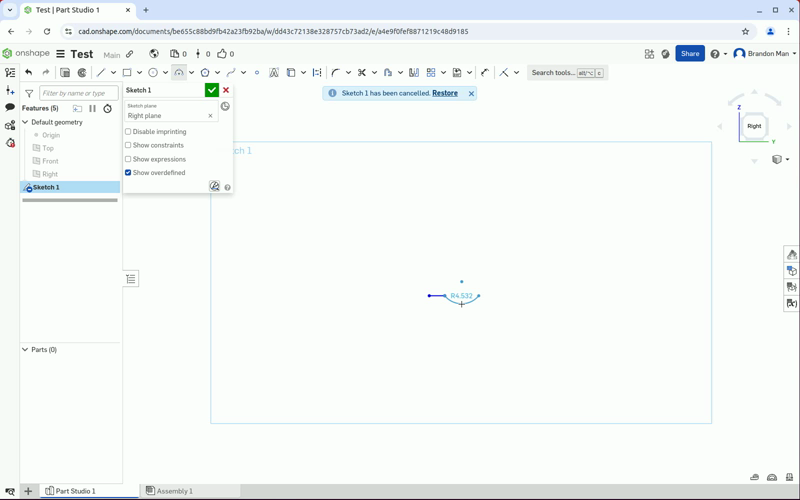
click(461, 303)
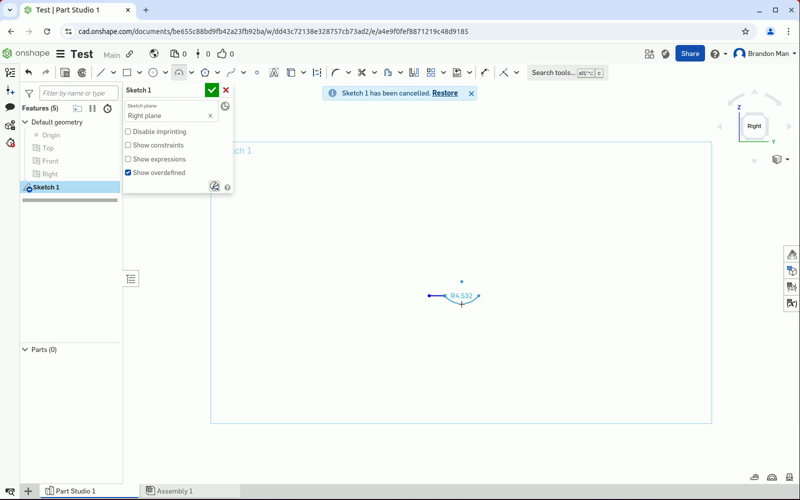
key_up(shift)
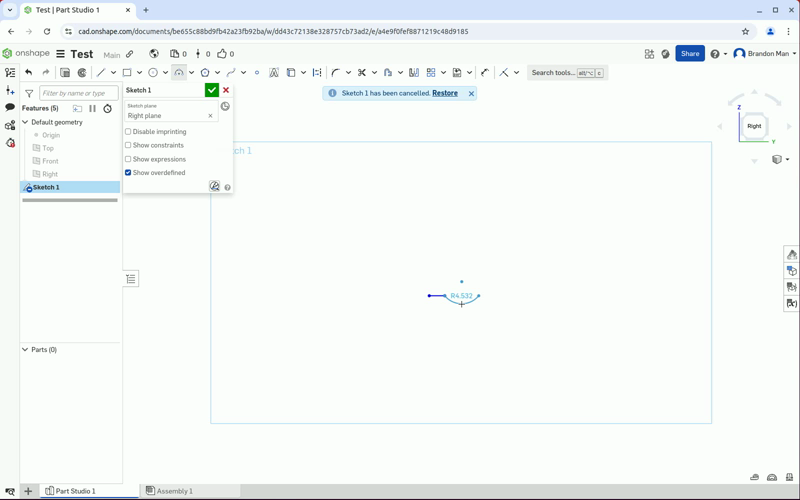
key(esc)
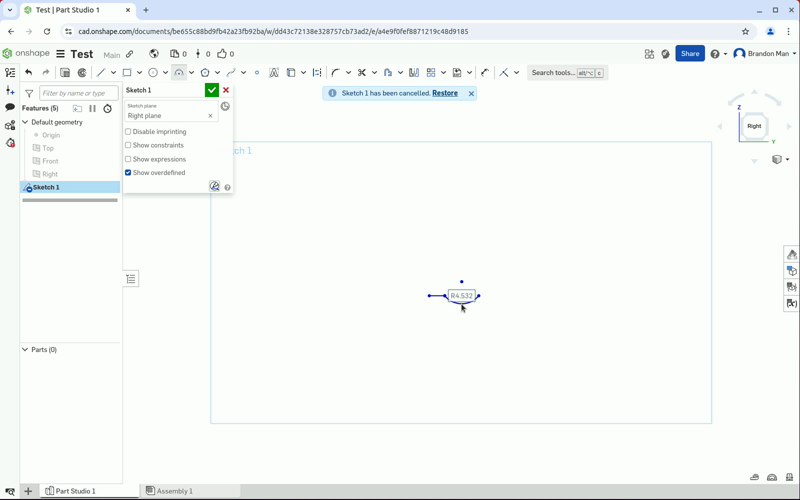
key(l)
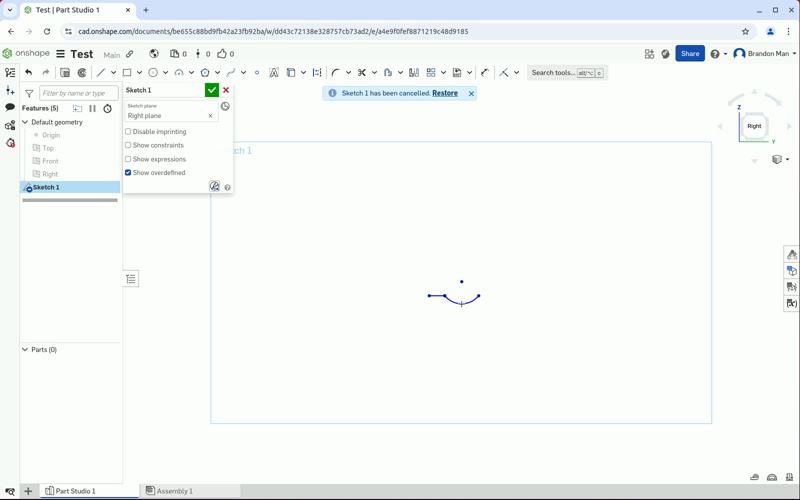
mouse_move(478, 295)
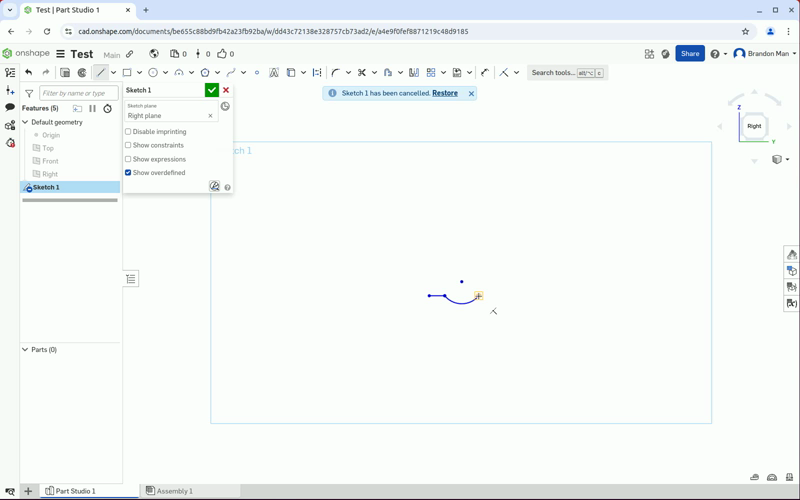
click(478, 295)
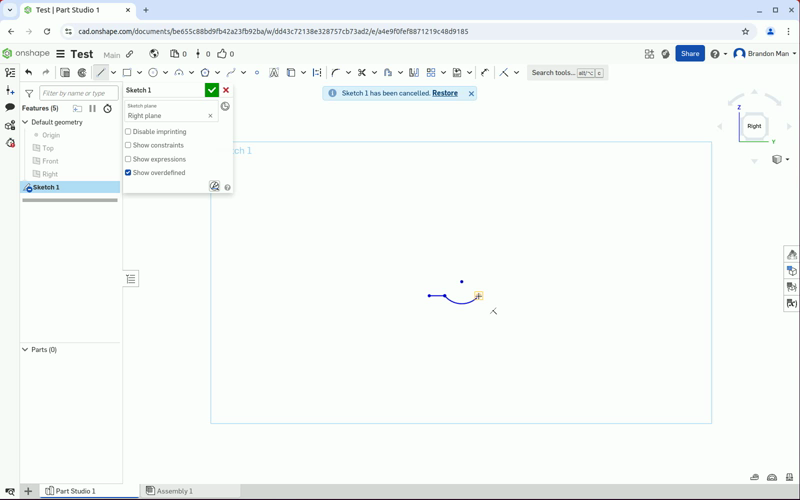
key_down(shift)
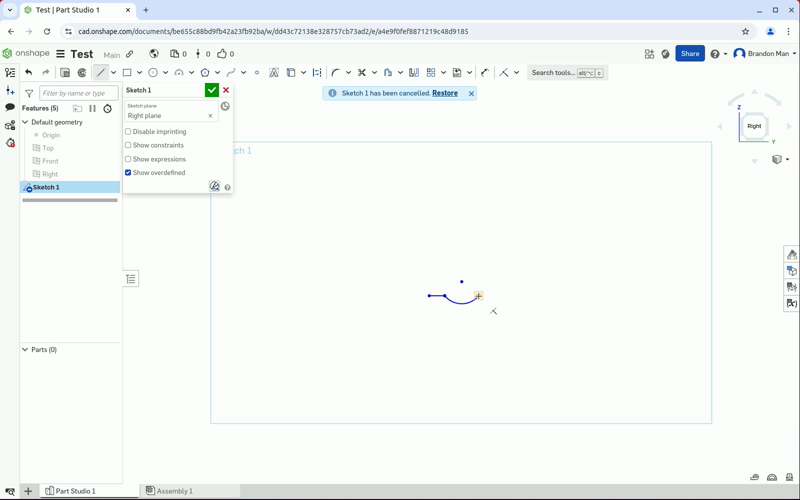
mouse_move(508, 295)
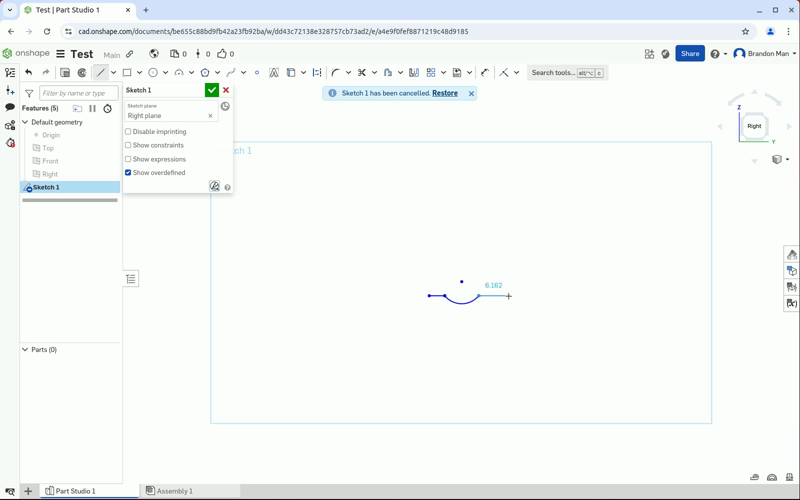
mouse_move(494, 295)
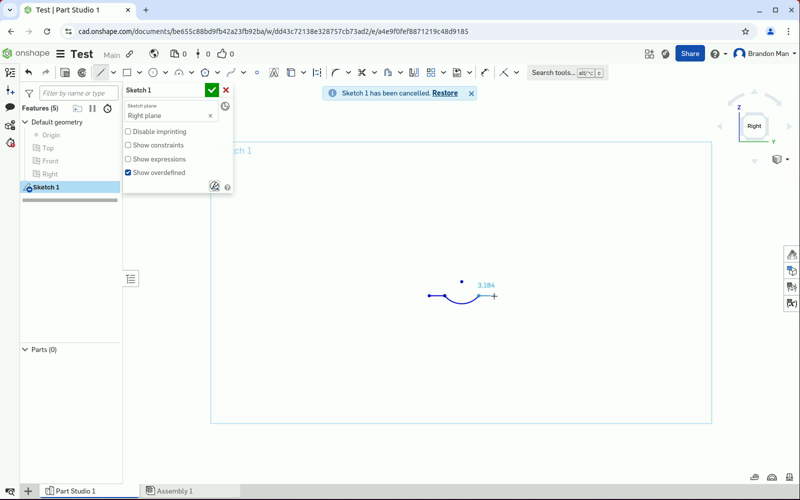
click(494, 295)
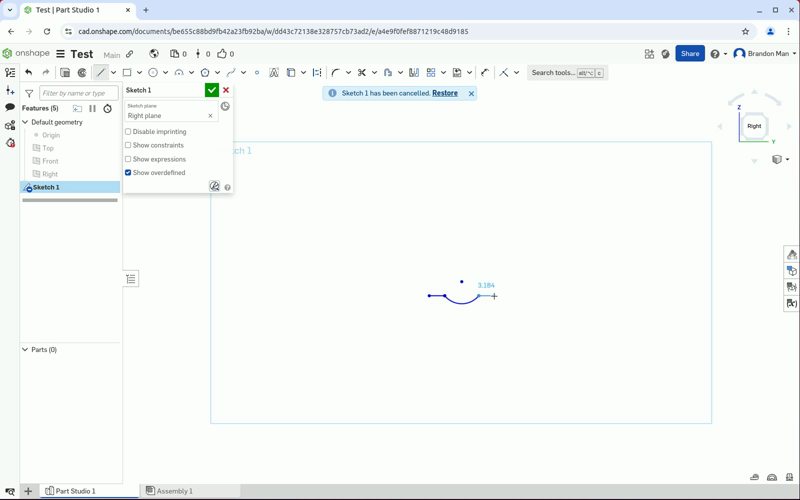
key_up(shift)
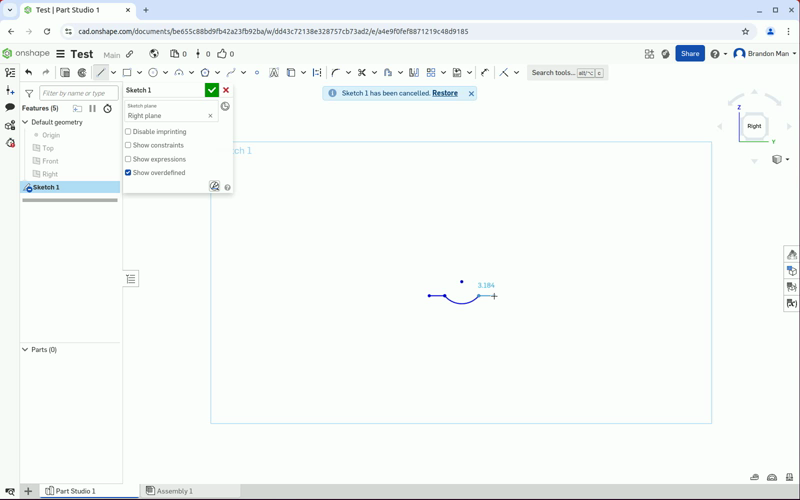
key_down(shift)
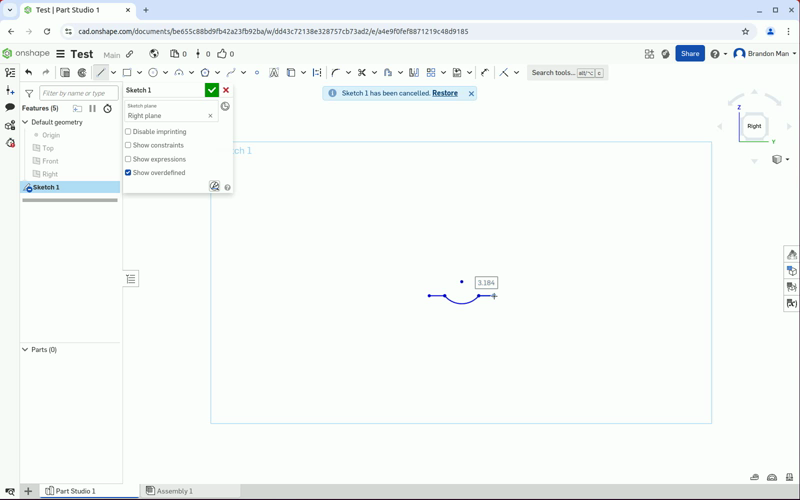
mouse_move(524, 295)
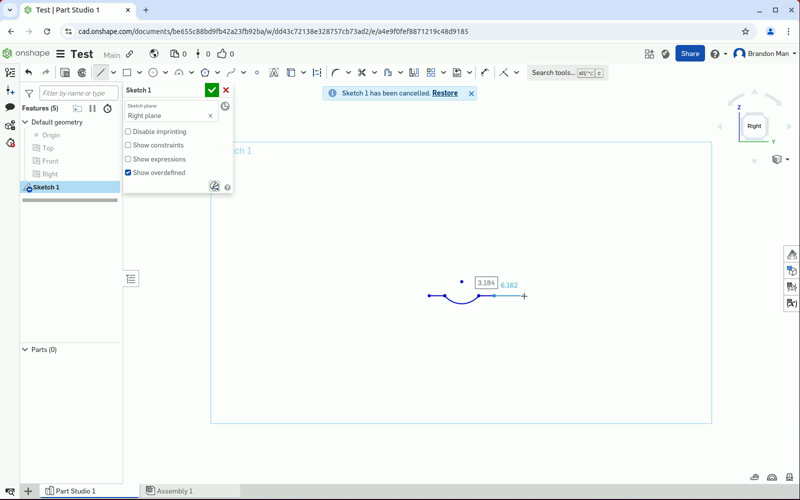
mouse_move(494, 261)
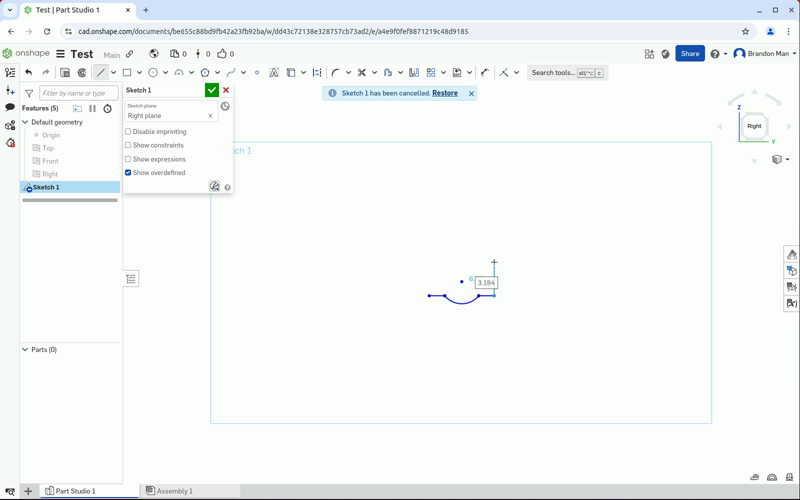
click(494, 261)
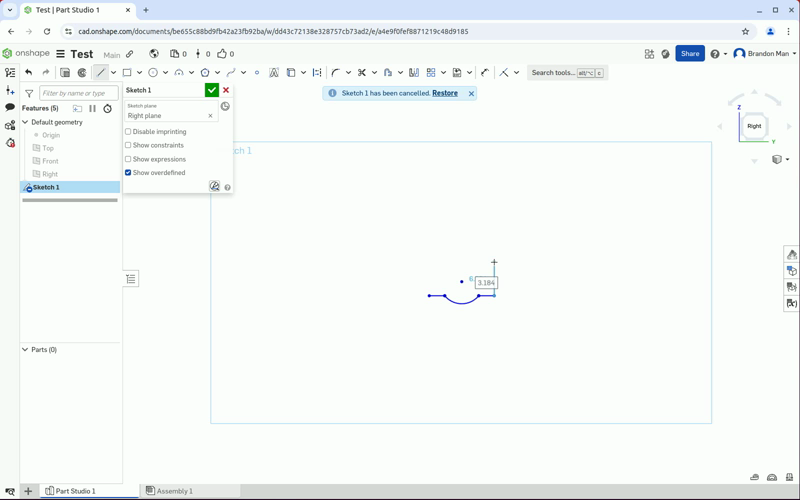
key_up(shift)
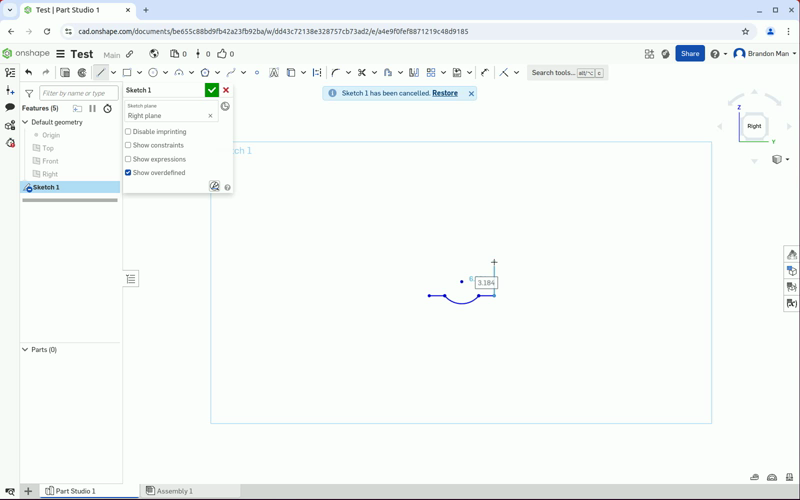
key_down(shift)
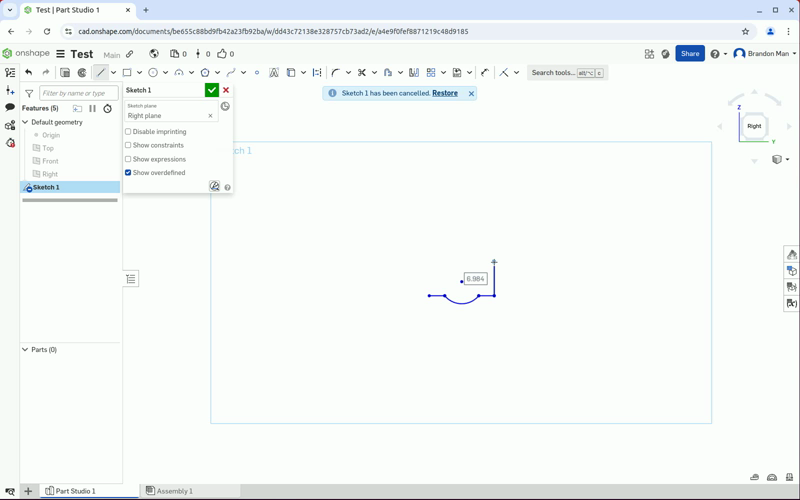
mouse_move(429, 261)
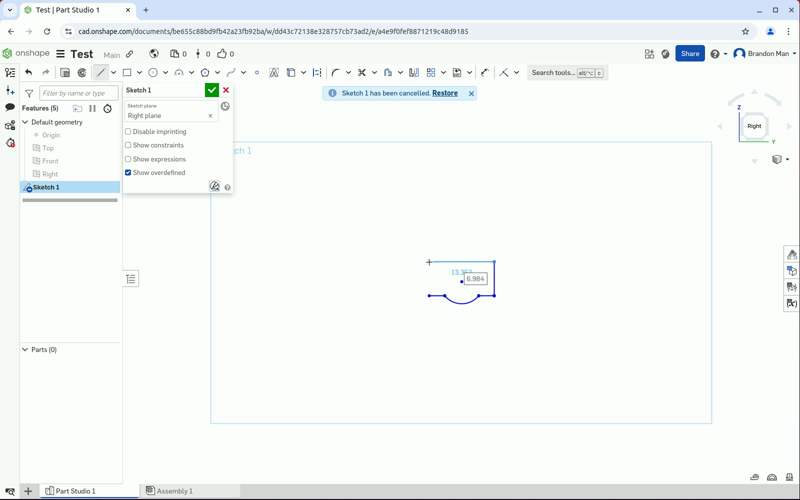
click(429, 261)
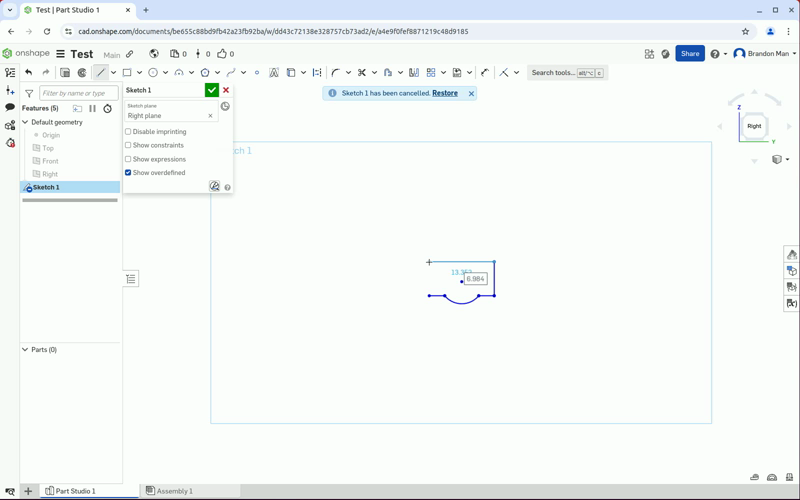
key_up(shift)
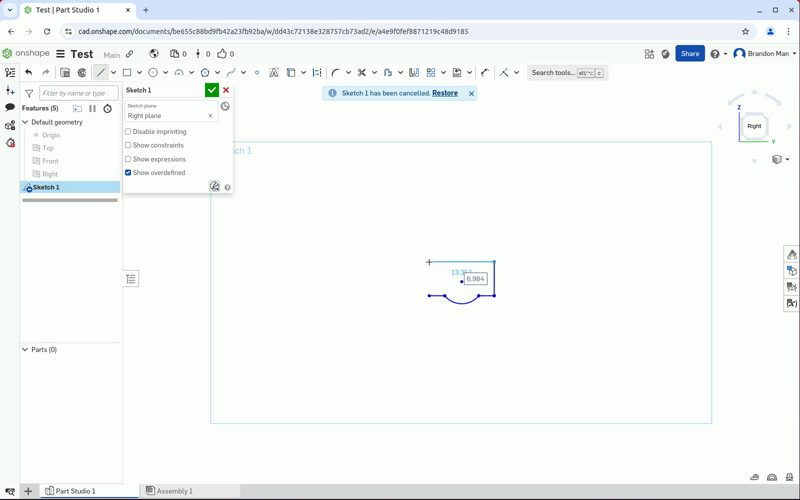
mouse_move(459, 261)
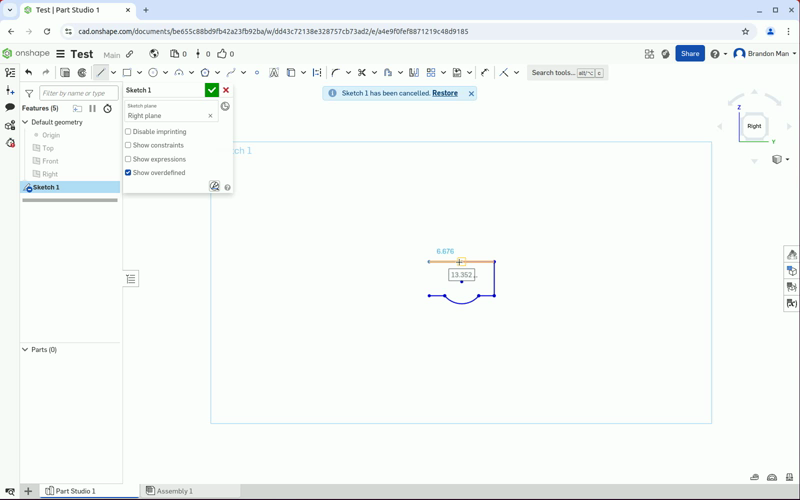
key_down(shift)
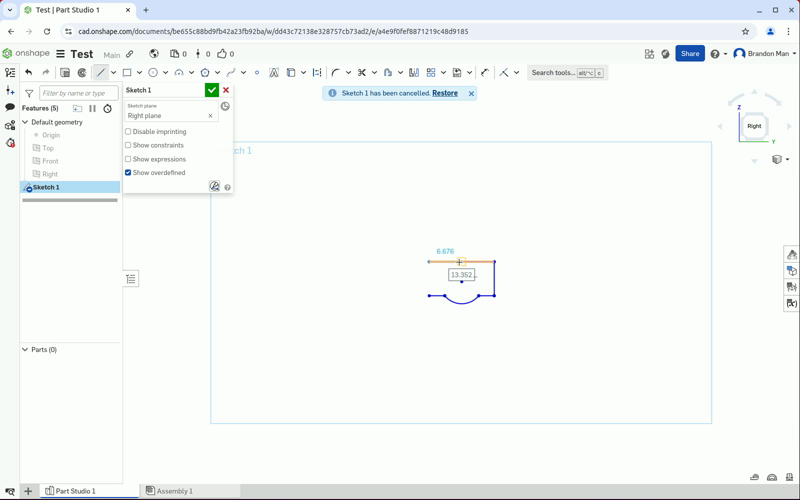
mouse_move(429, 295)
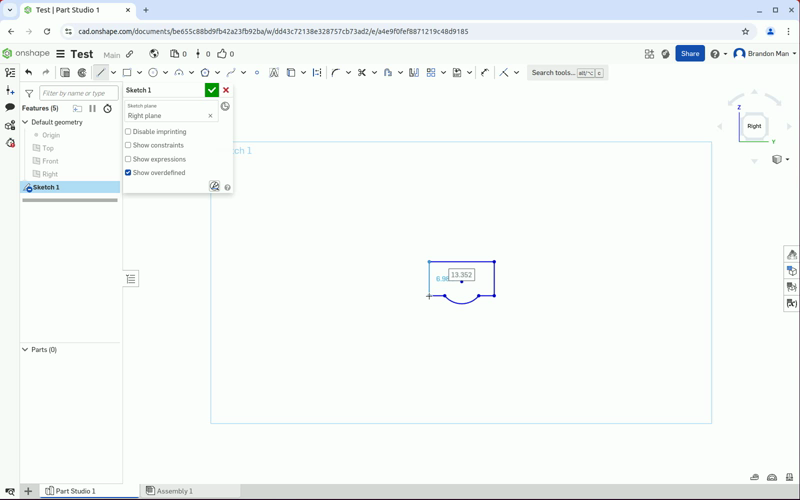
key_up(shift)
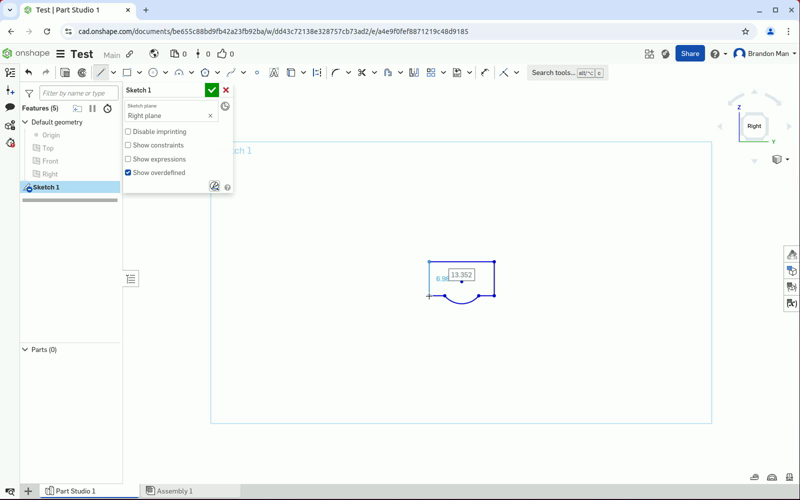
click(429, 295)
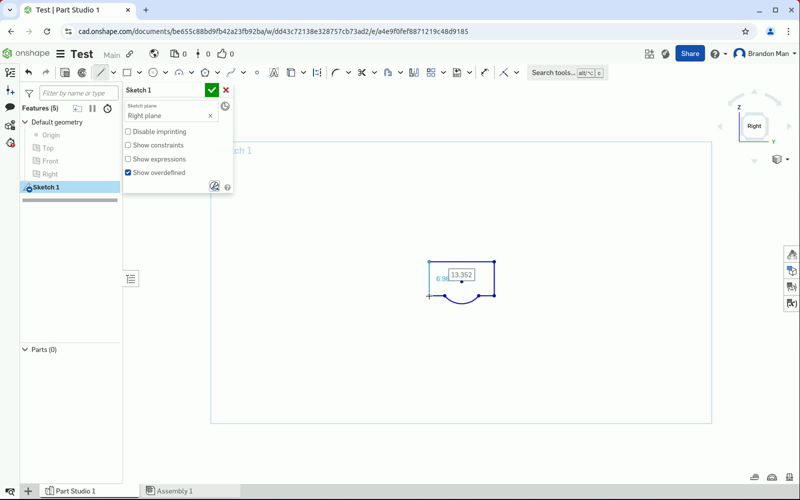
key(esc)
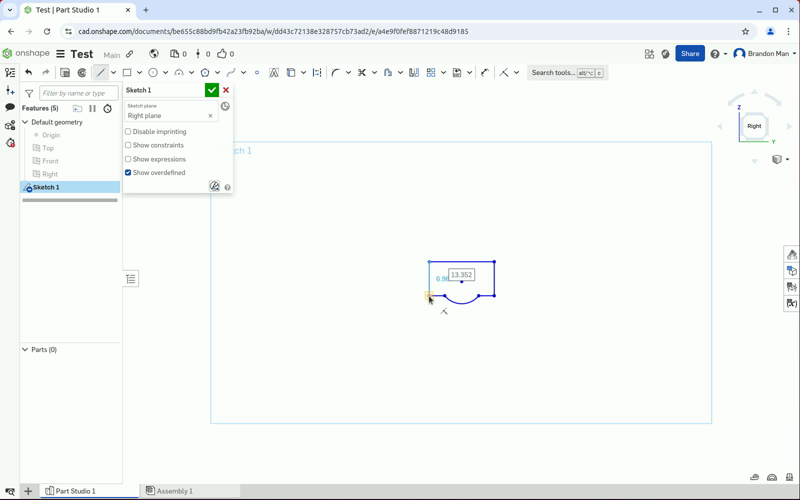
key(c)
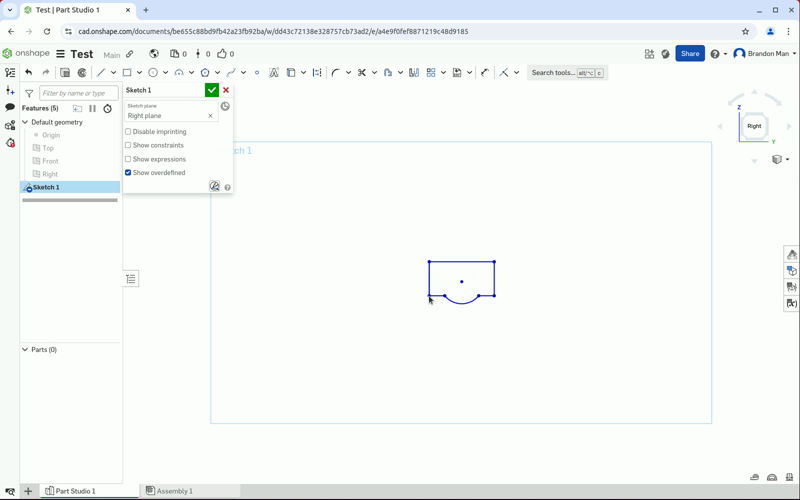
key_down(shift)
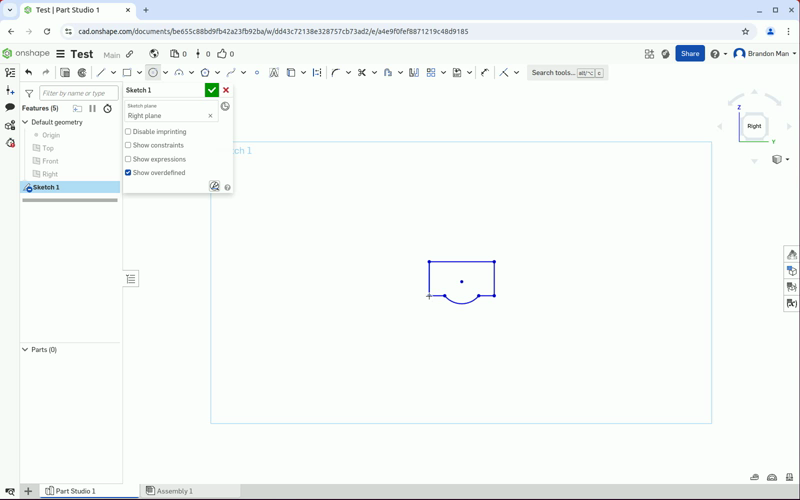
mouse_move(461, 282)
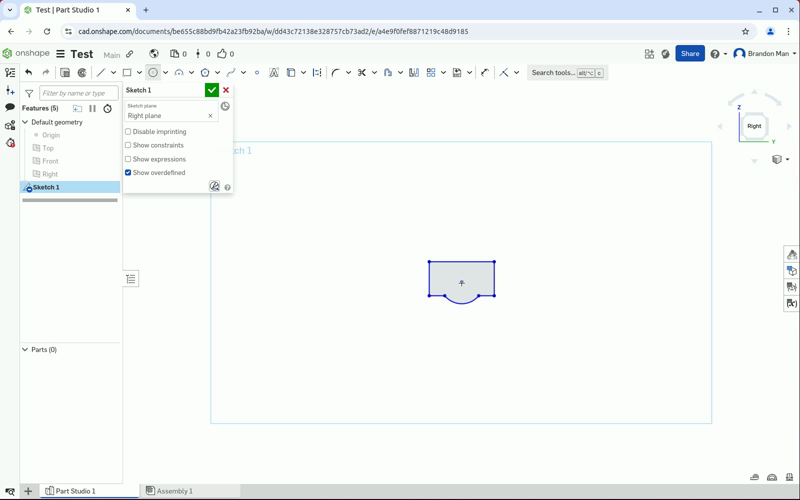
click(461, 282)
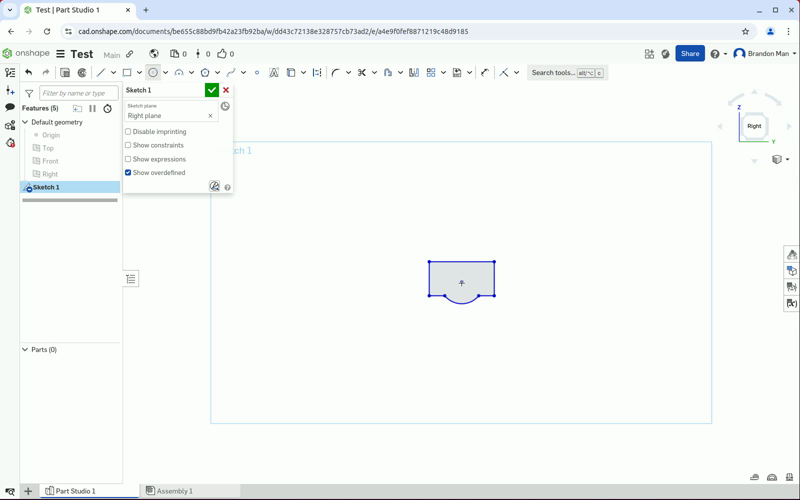
key_up(shift)
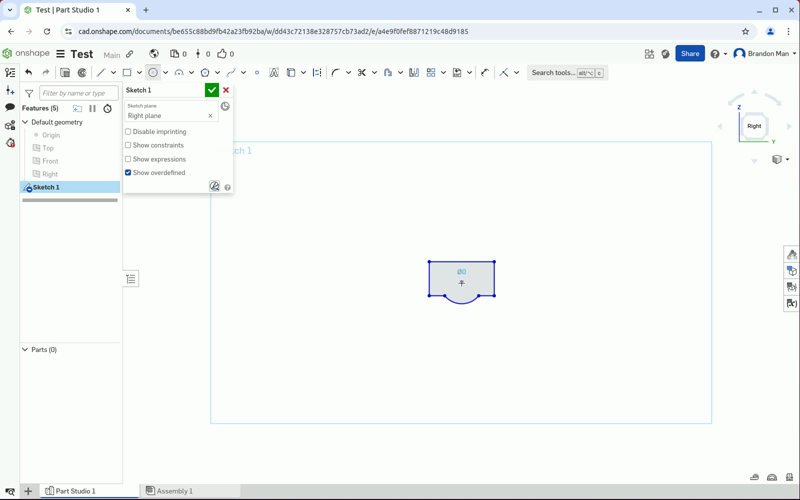
mouse_move(470, 282)
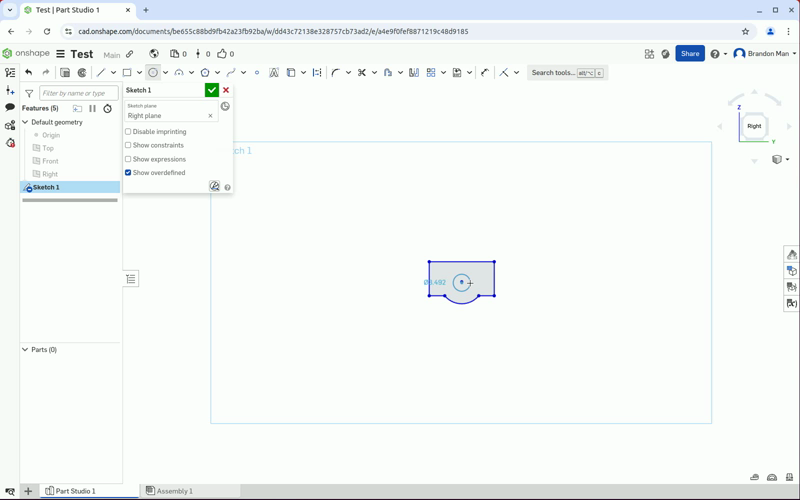
click(470, 282)
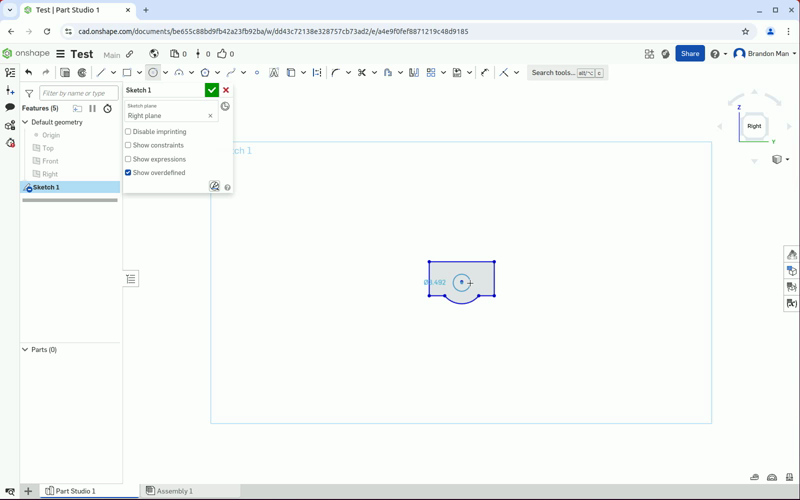
key(esc)
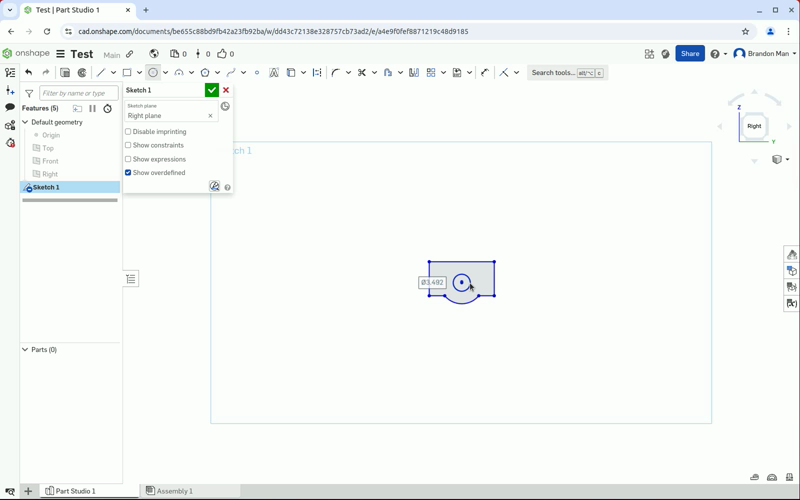
mouse_move(453, 292)
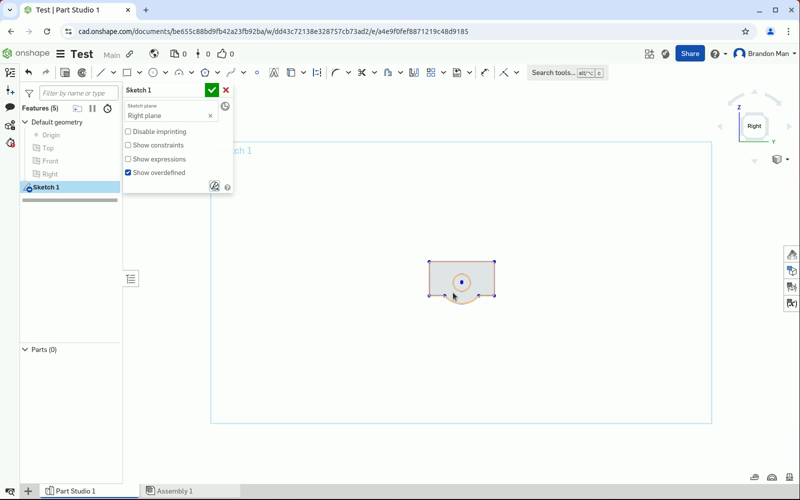
click(453, 292)
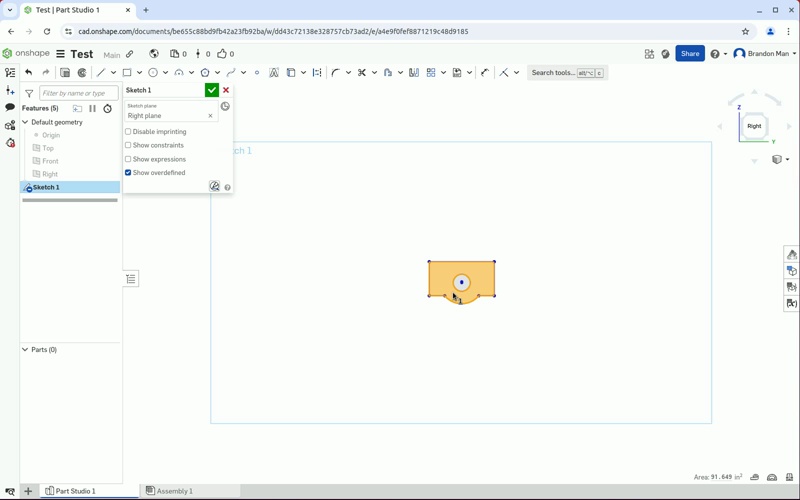
mouse_move(73, 352)
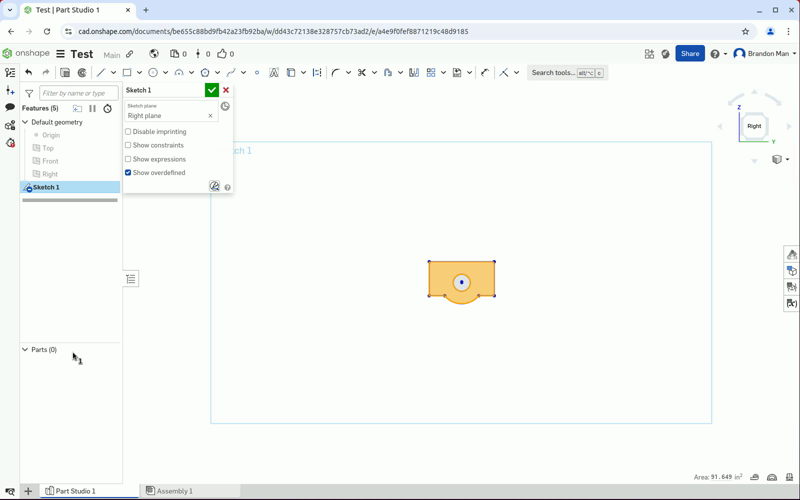
key(shift+y)
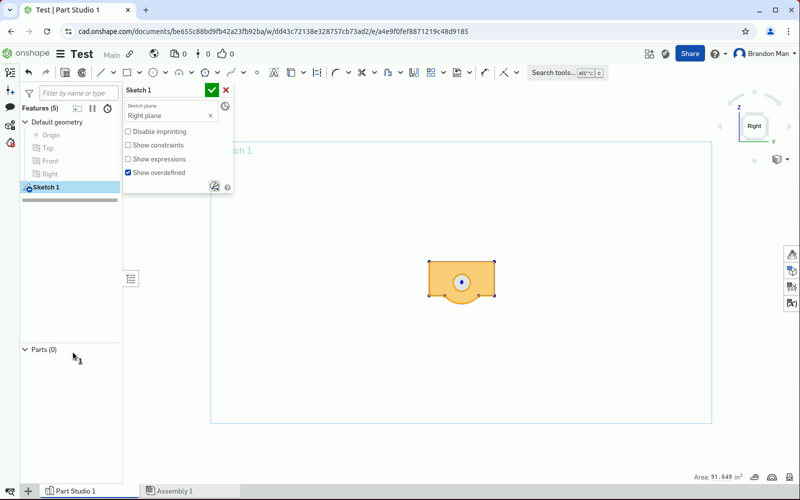
key(shift+e)
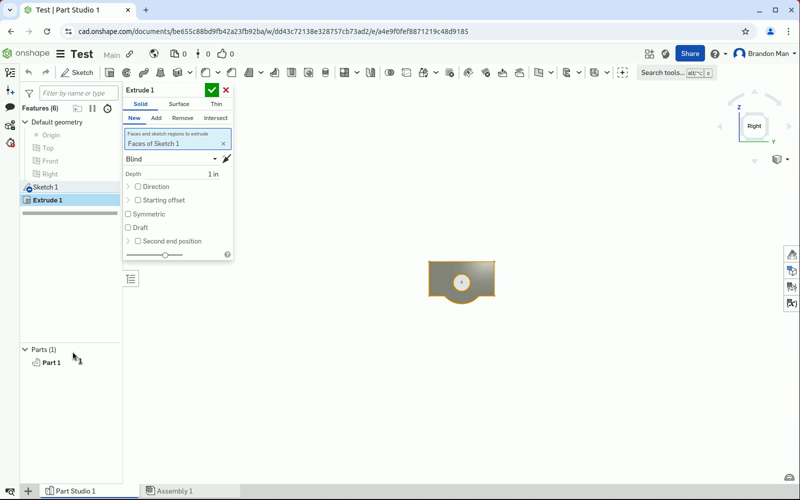
mouse_move(143, 106)
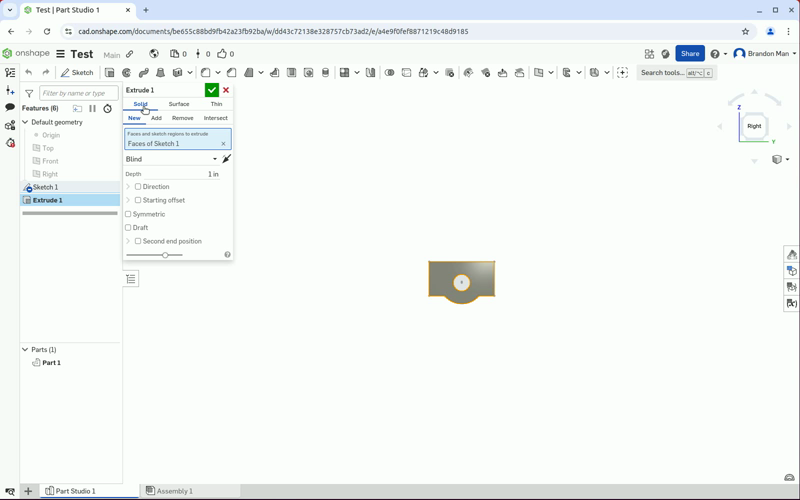
click(143, 106)
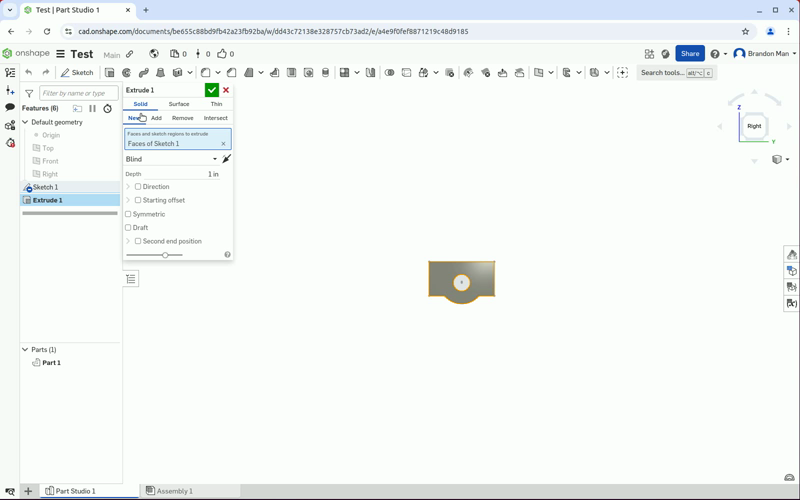
mouse_move(137, 120)
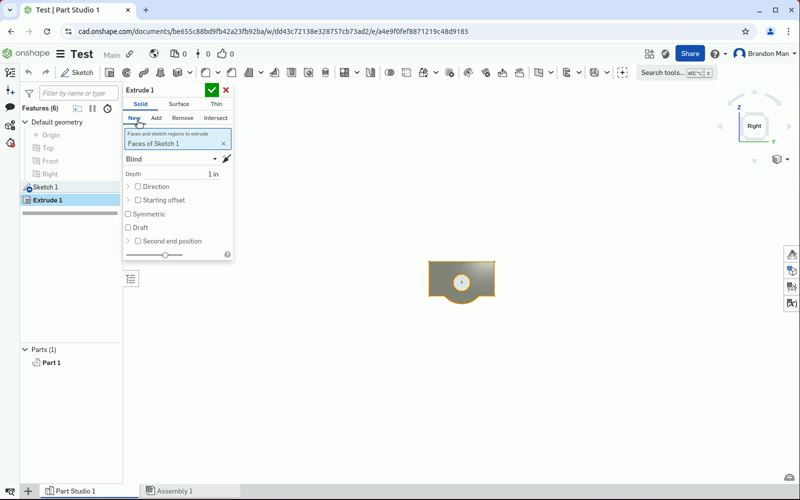
click(137, 120)
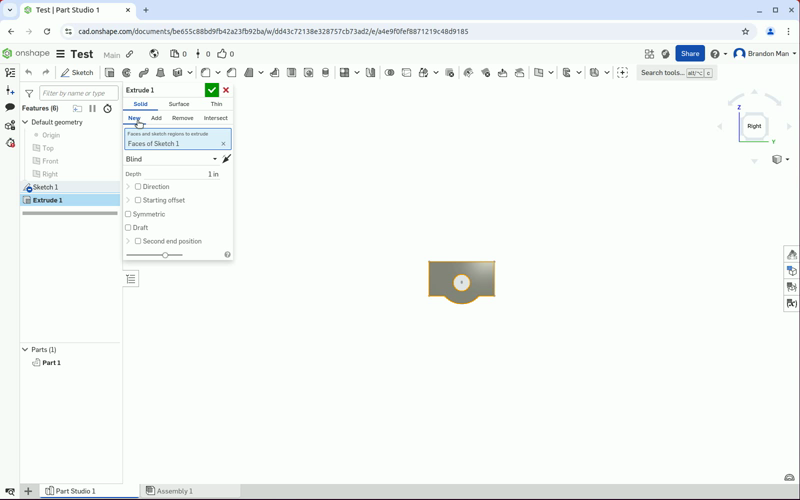
key(tab, 4)
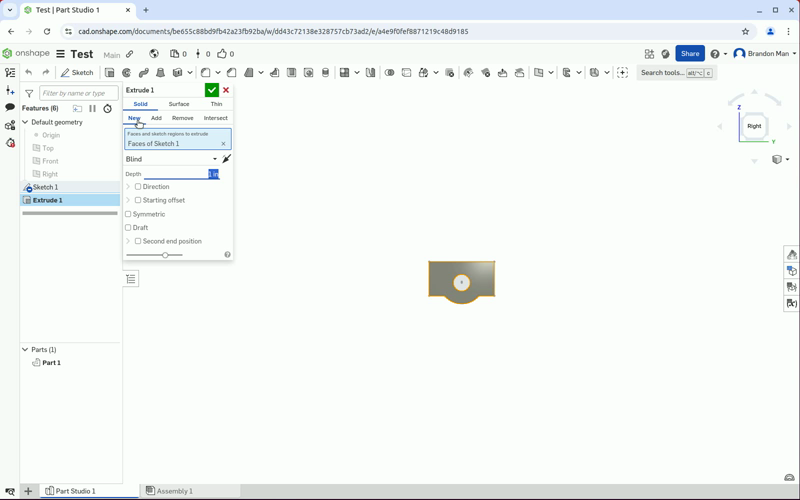
text(23.108)
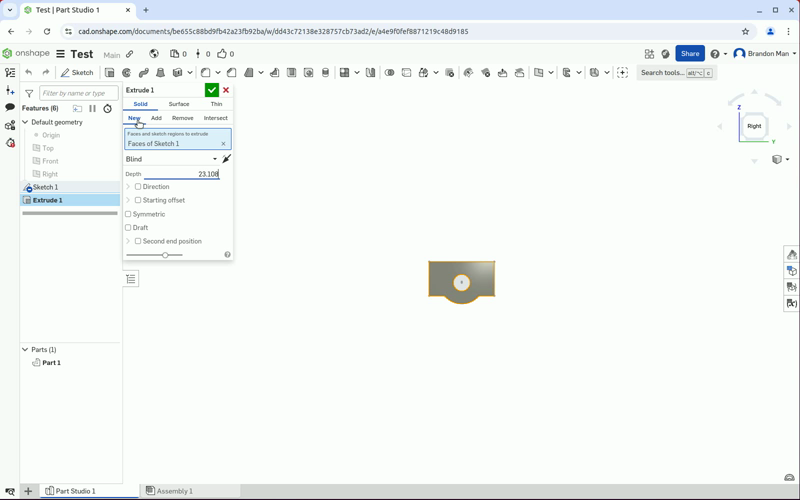
key(enter)
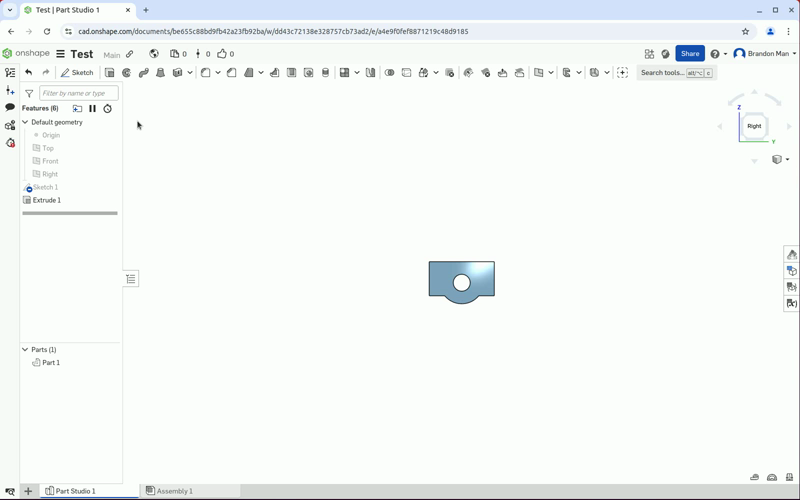
key(shift+h)
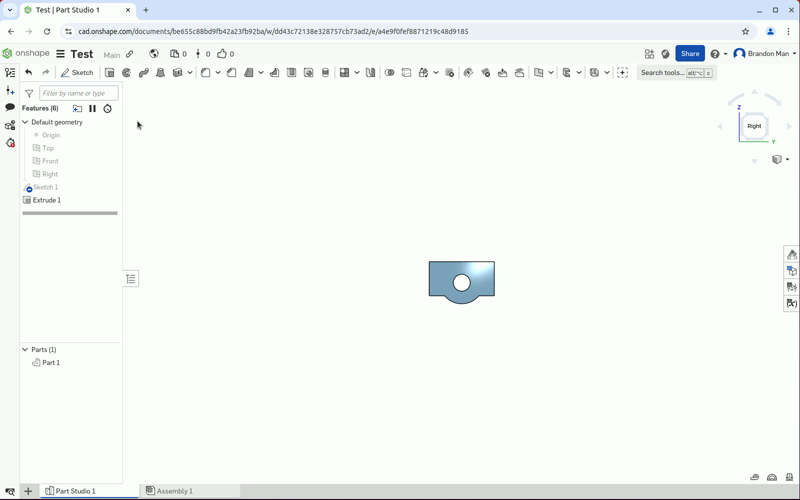
key(shift+h)
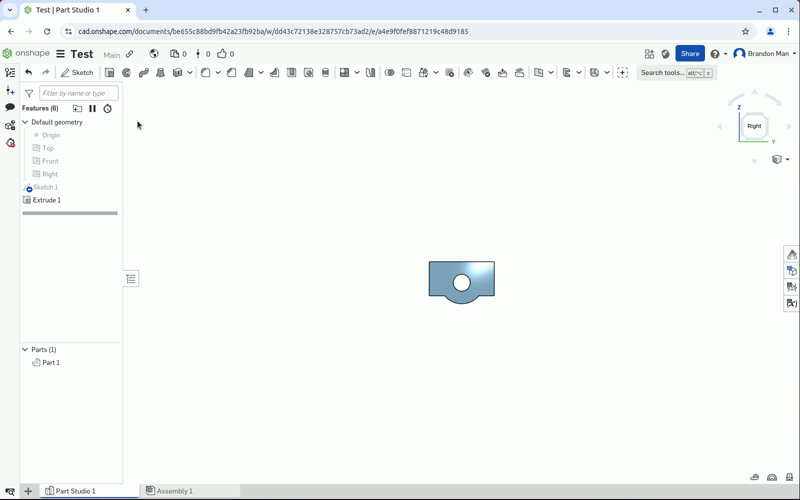
mouse_move(73, 189)
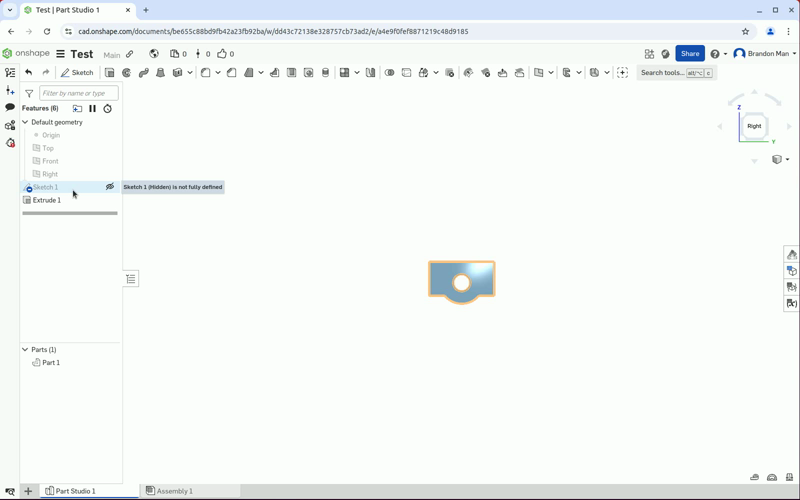
click(73, 189)
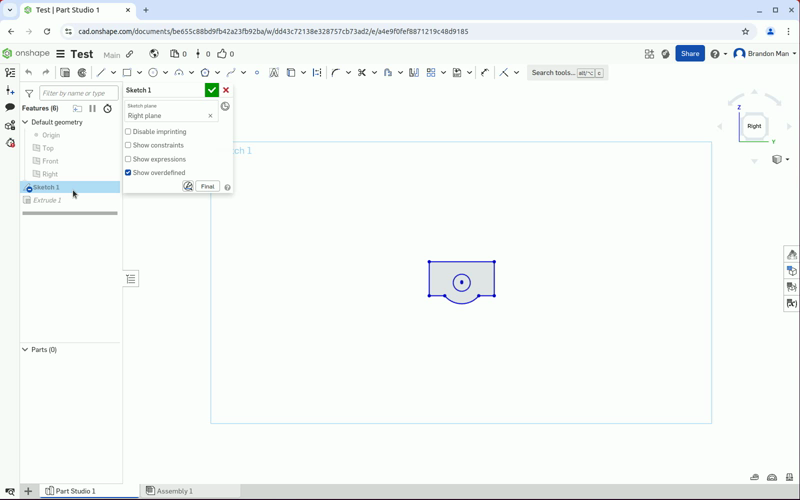
mouse_move(229, 92)
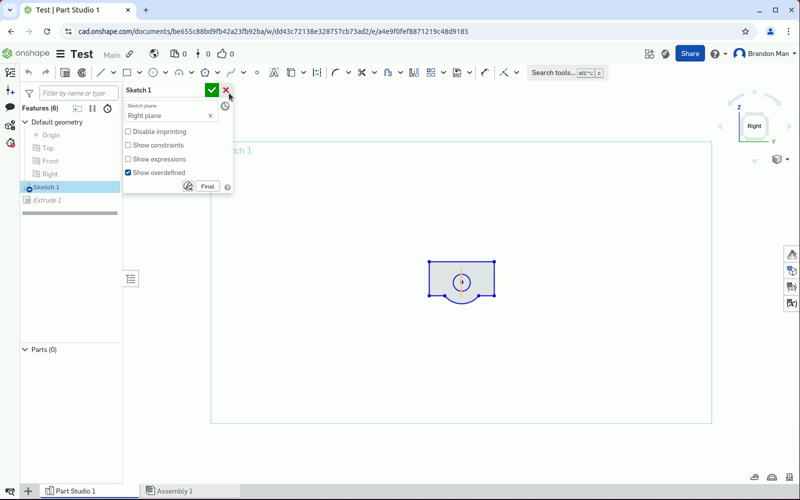
click(229, 92)
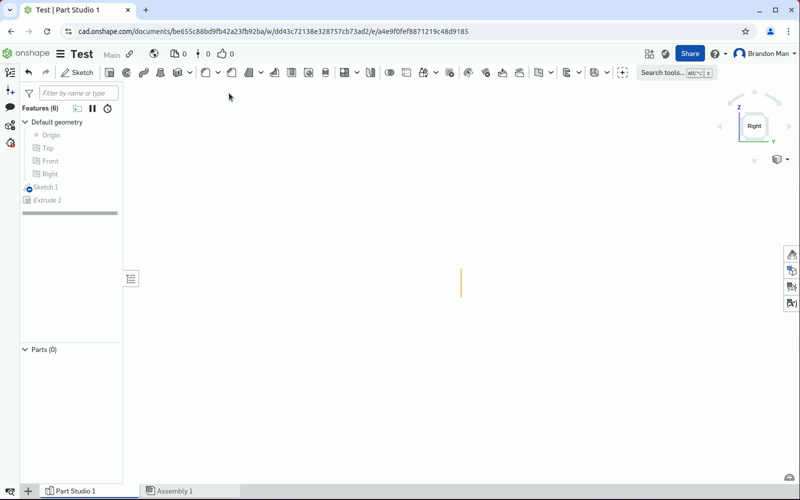
mouse_move(73, 352)
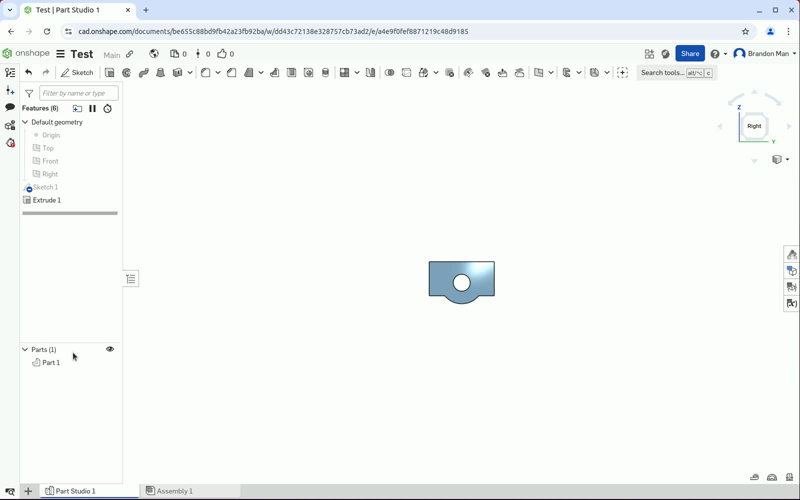
key(y)
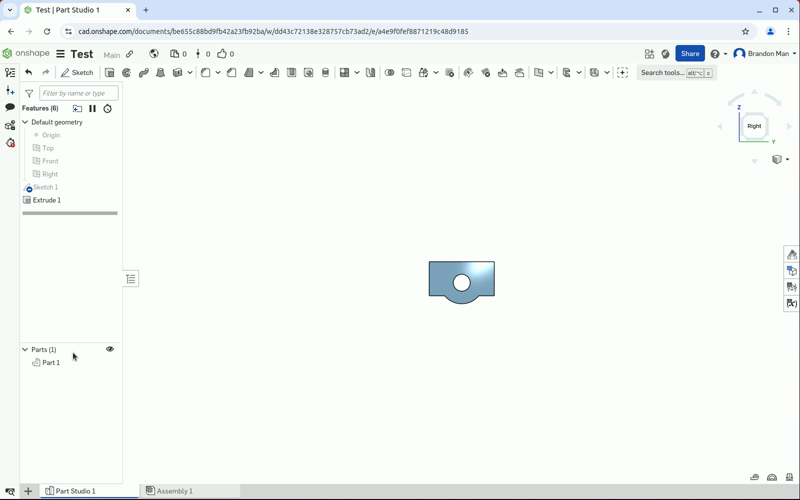
key(shift+p)
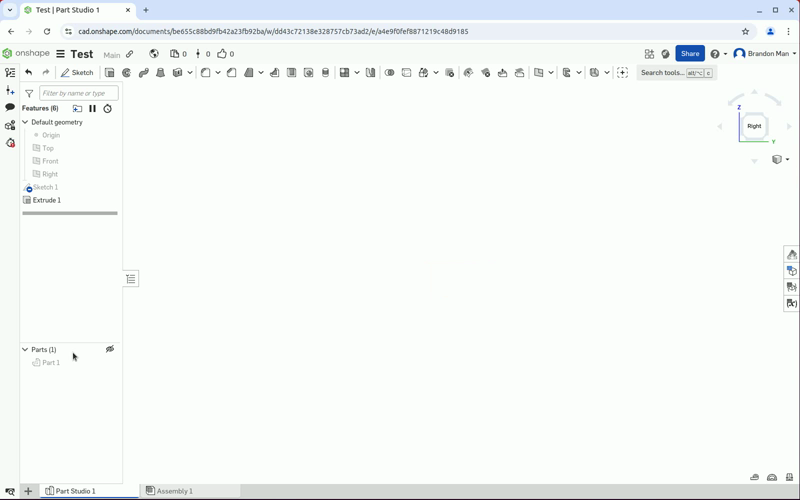
key(space)
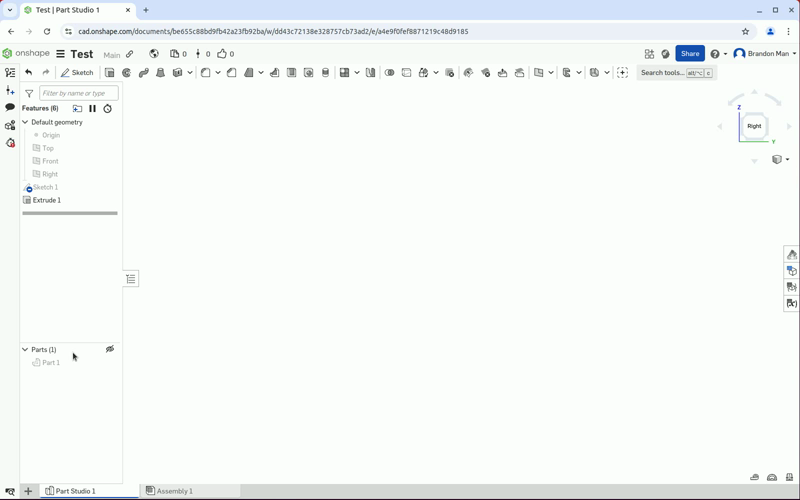
key_down(shift)
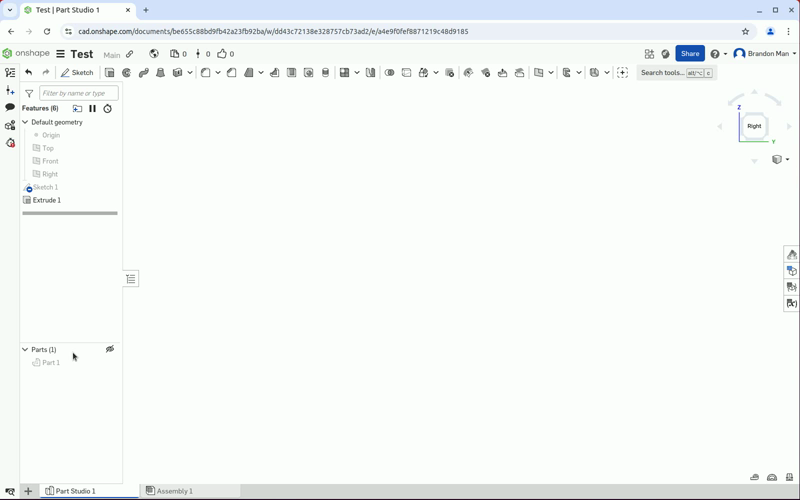
key(right)
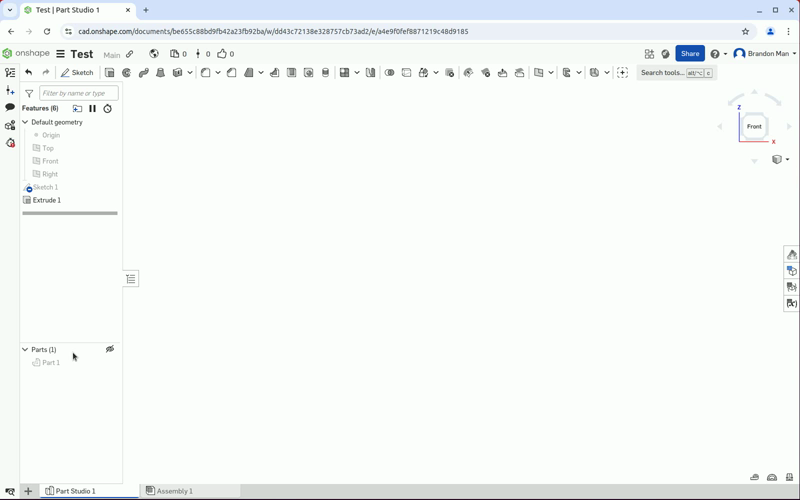
key_up(shift)
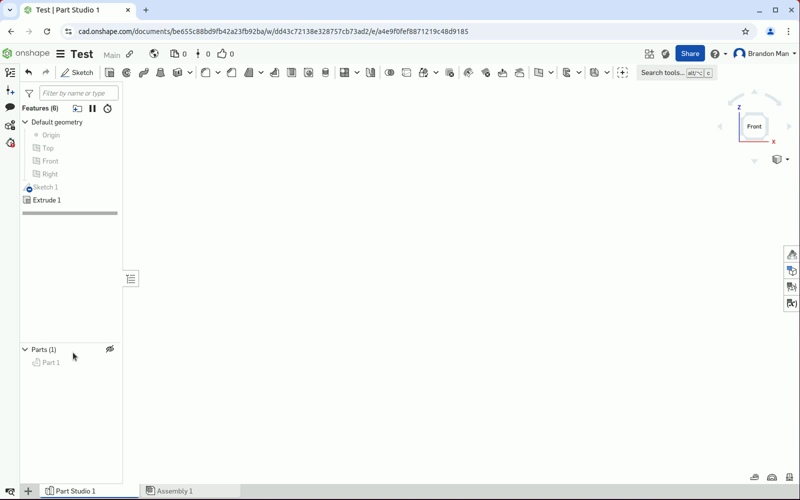
key(space)
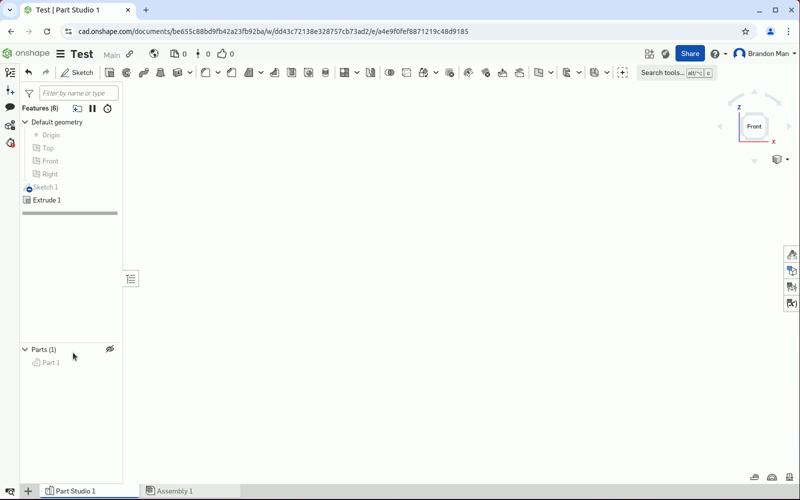
key_down(shift)
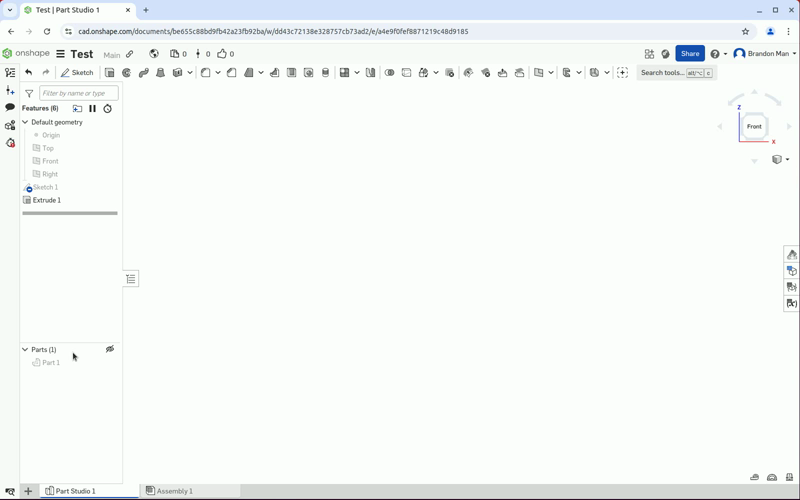
key(down)
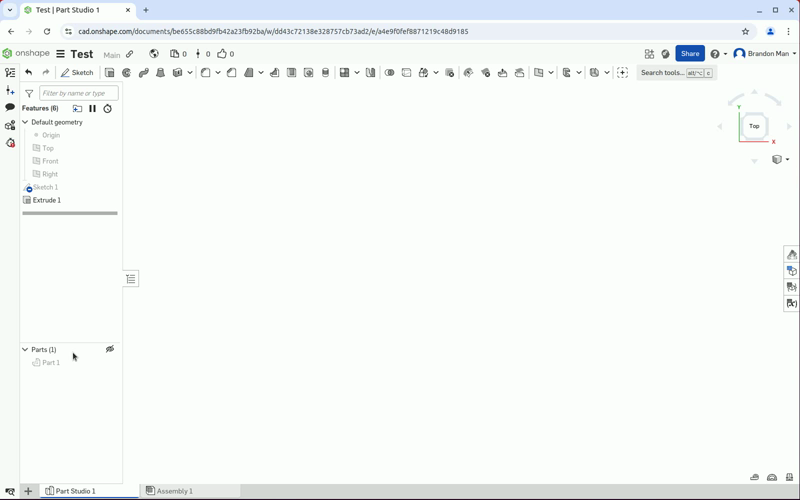
key_up(shift)
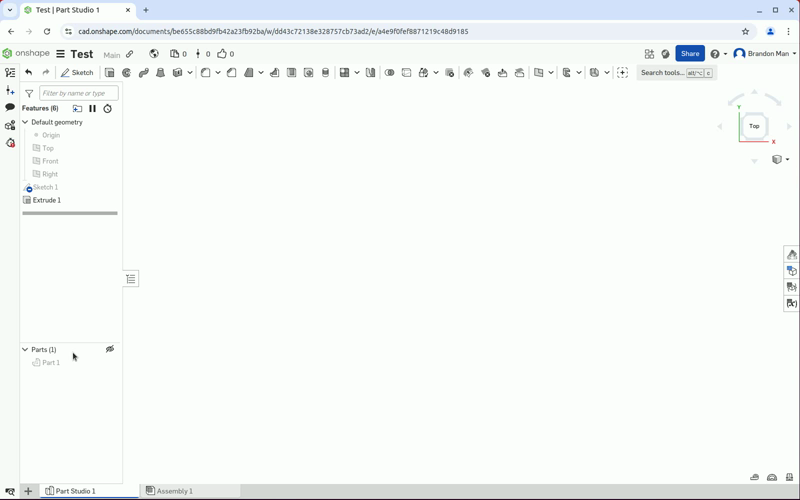
mouse_move(73, 352)
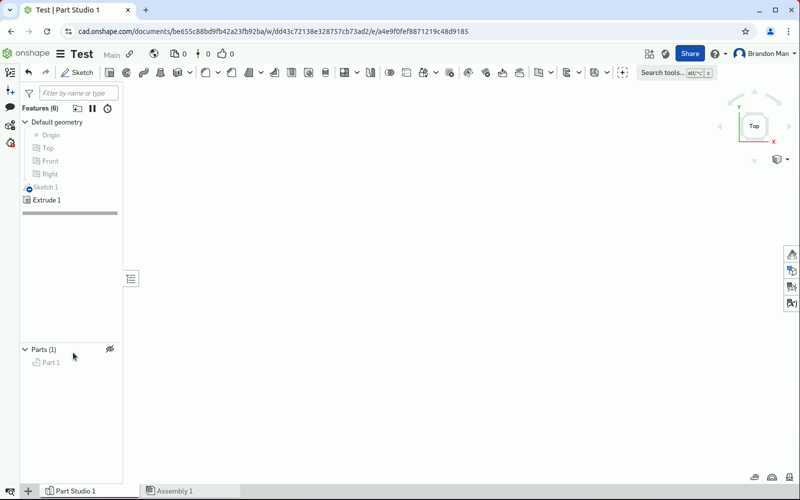
key(shift+y)
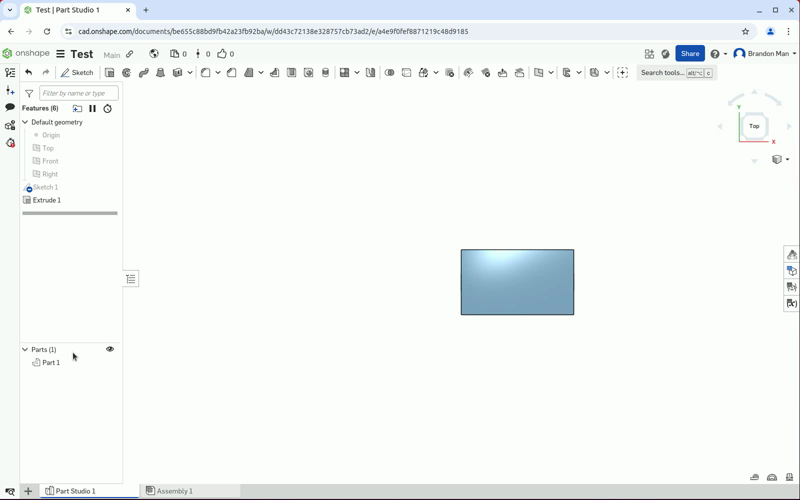
mouse_move(541, 75)
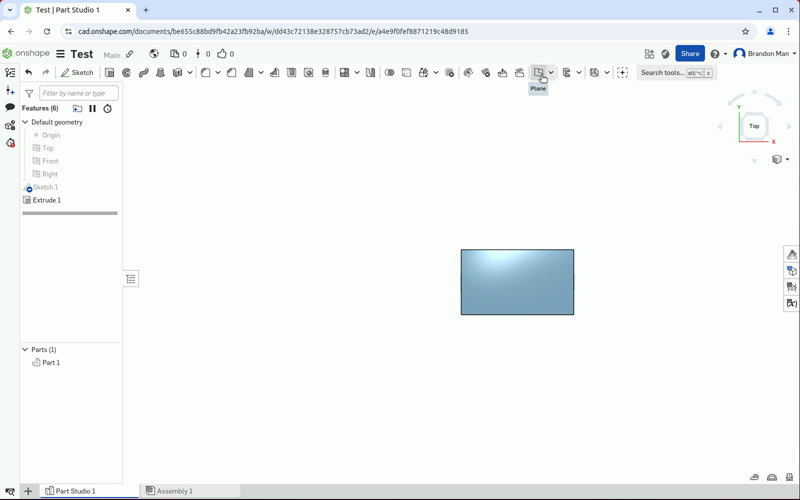
click(541, 75)
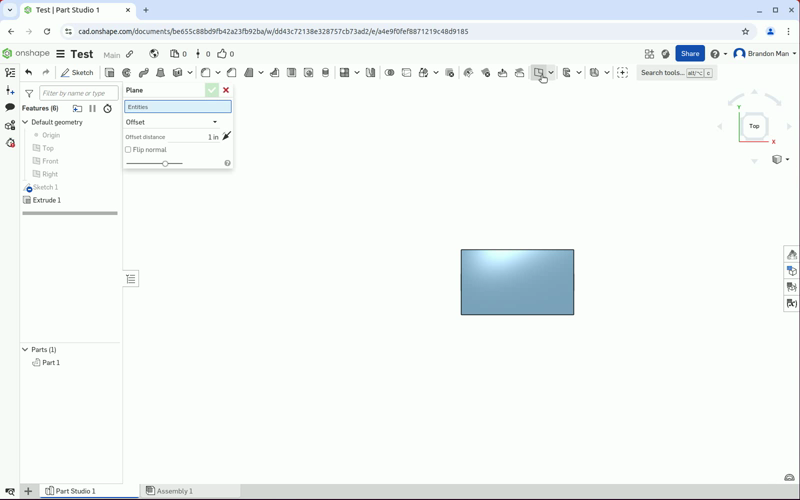
mouse_move(73, 150)
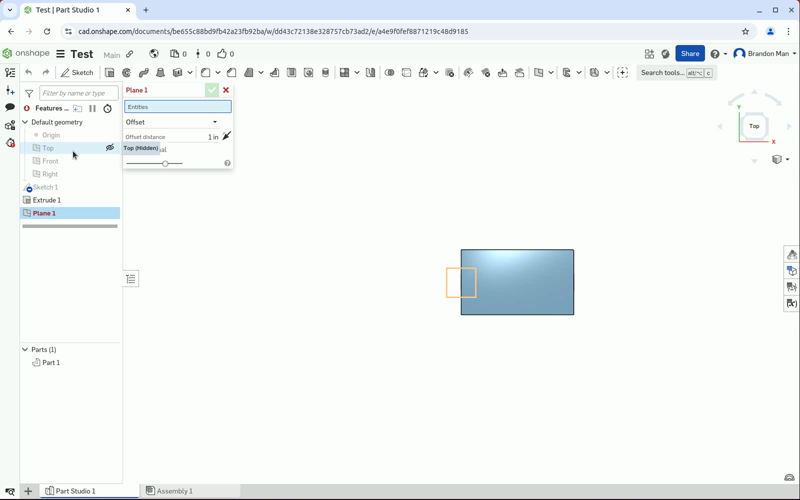
click(73, 150)
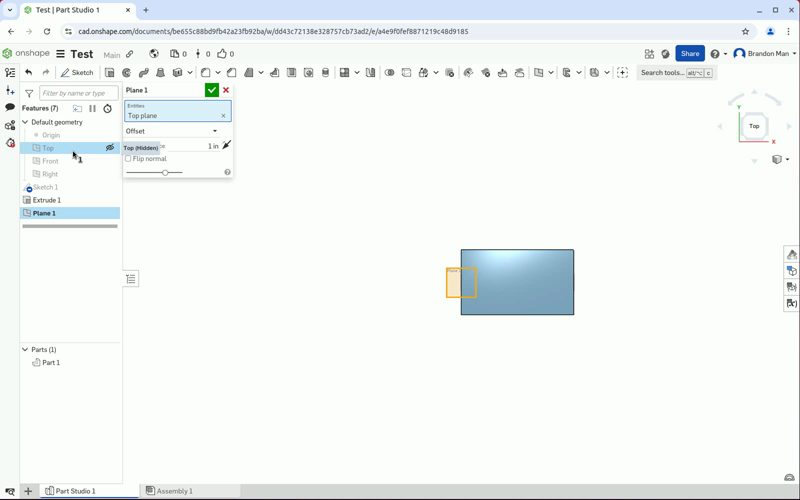
key(tab, 2)
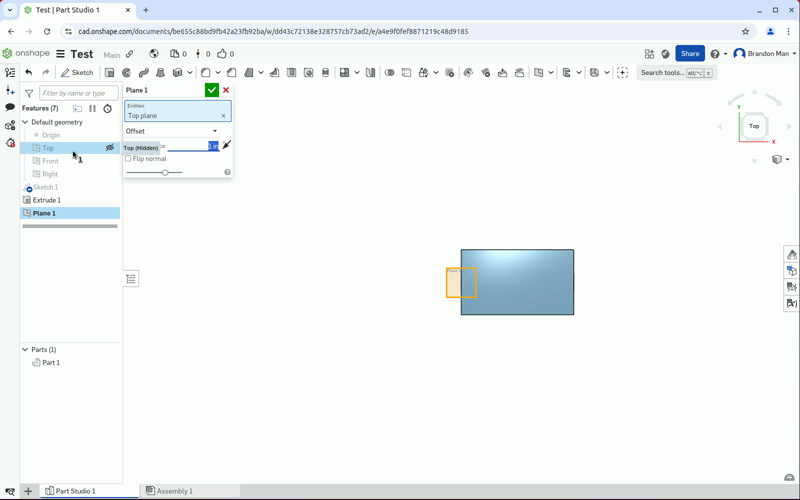
text(4.344)
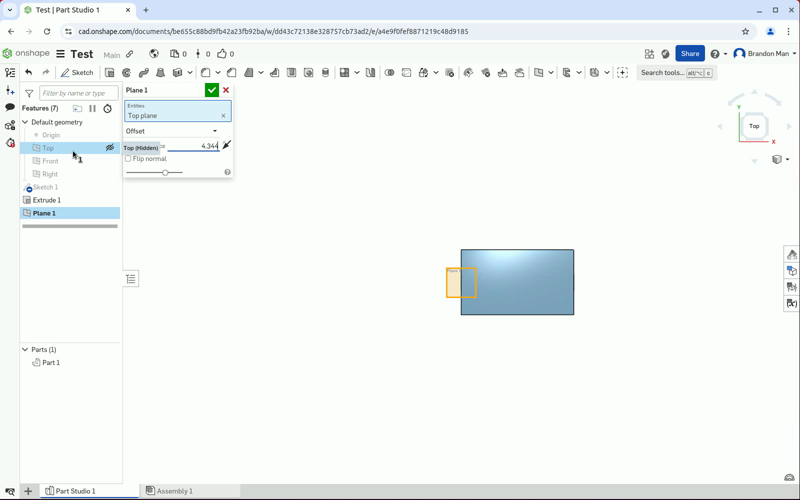
key(enter, 2)
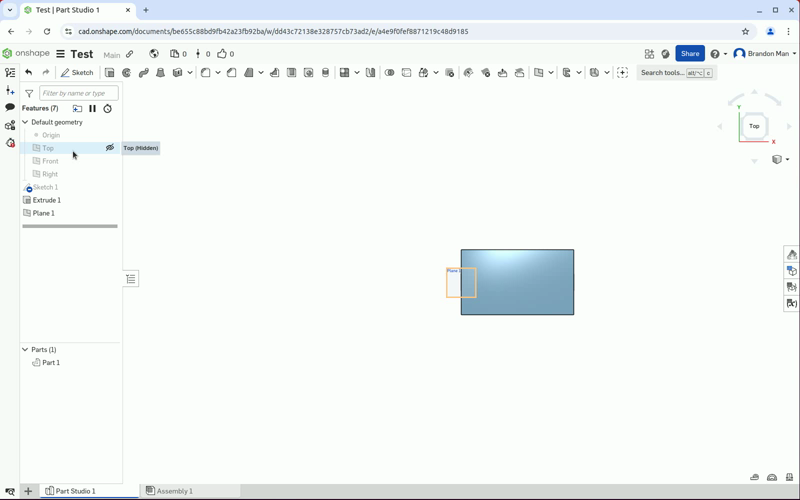
key(shift+s)
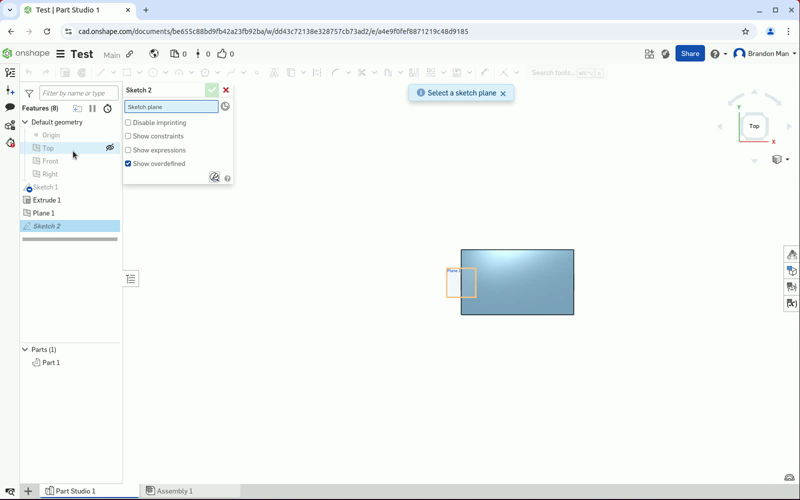
mouse_move(73, 215)
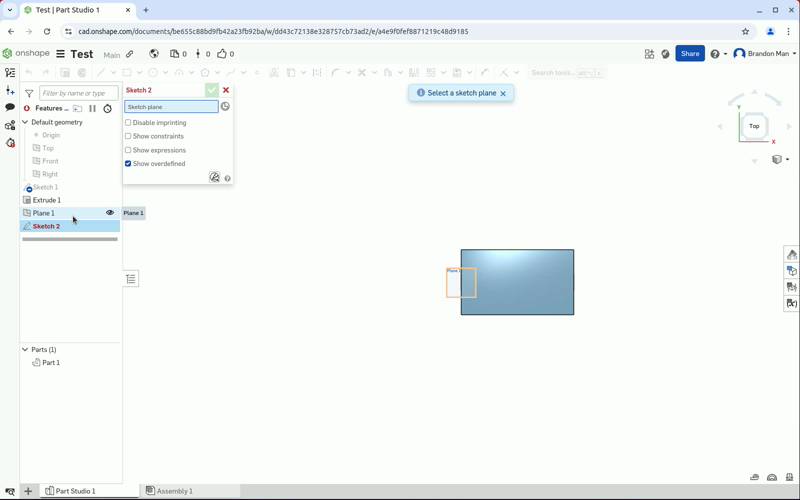
click(73, 215)
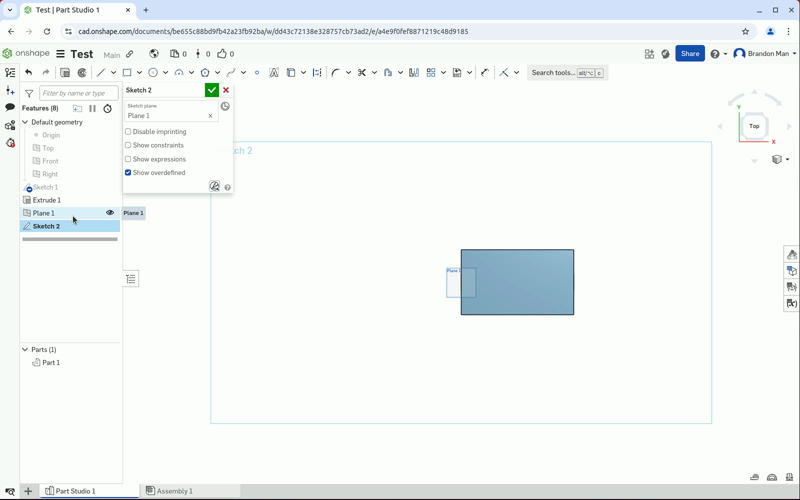
mouse_move(73, 352)
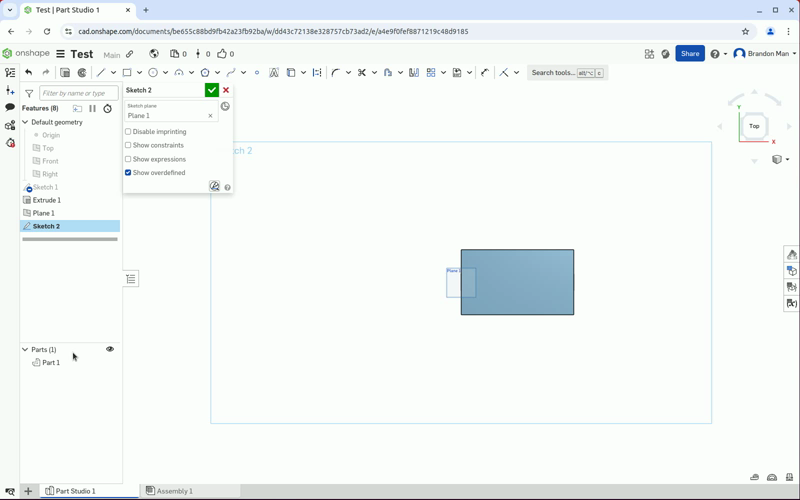
key(y)
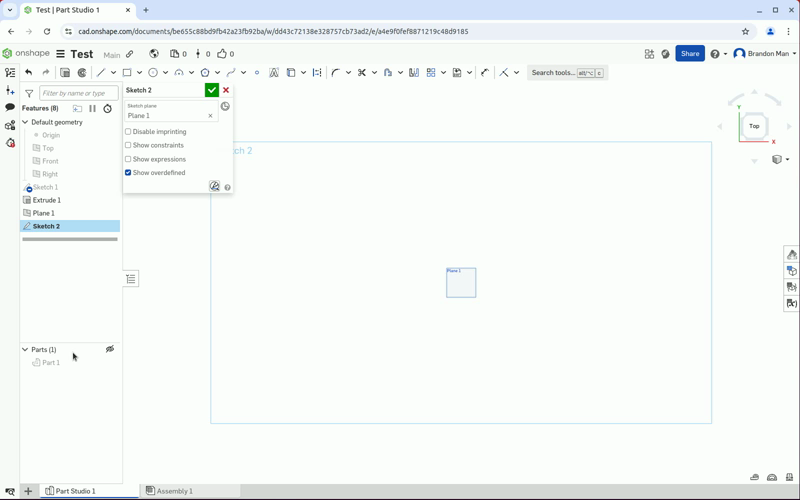
key(c)
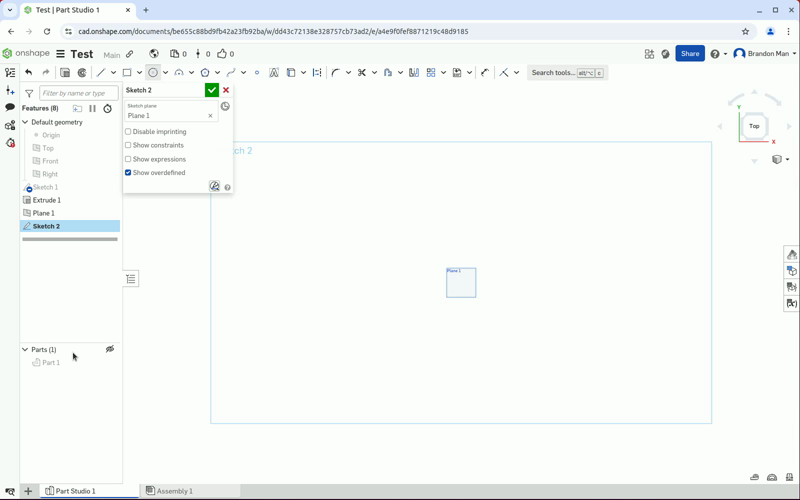
key_down(shift)
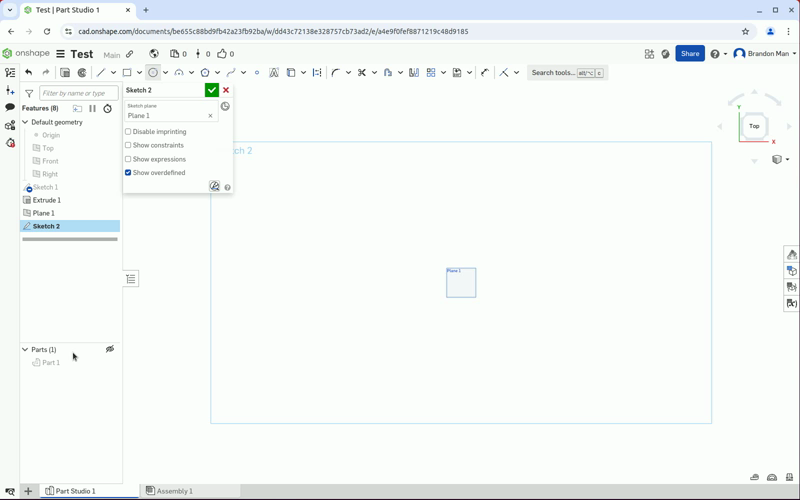
mouse_move(481, 305)
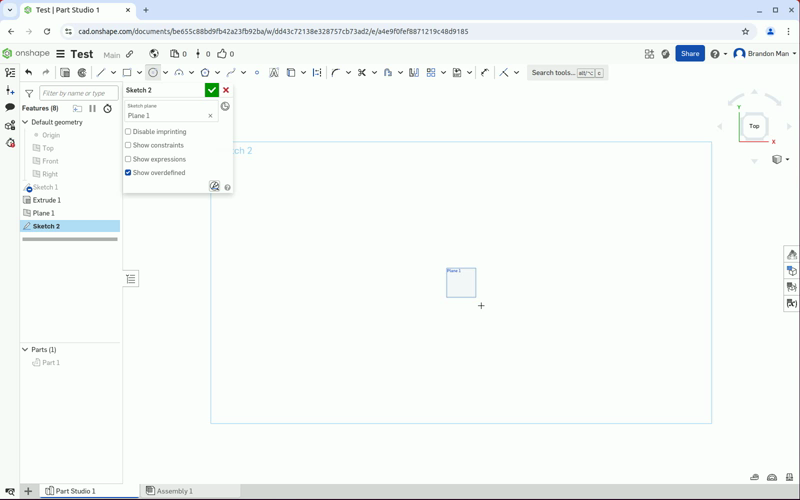
click(481, 305)
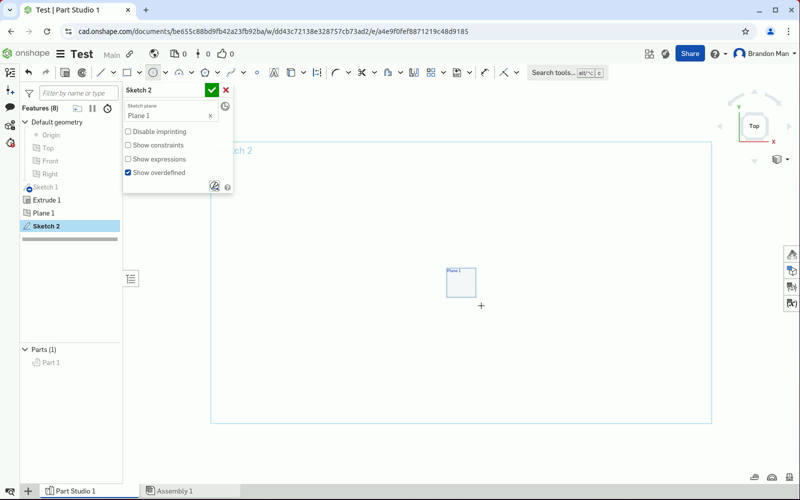
key_up(shift)
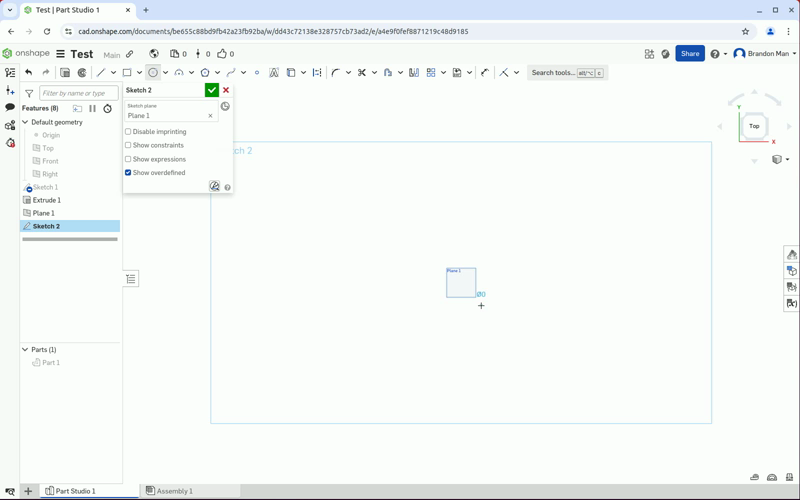
mouse_move(485, 305)
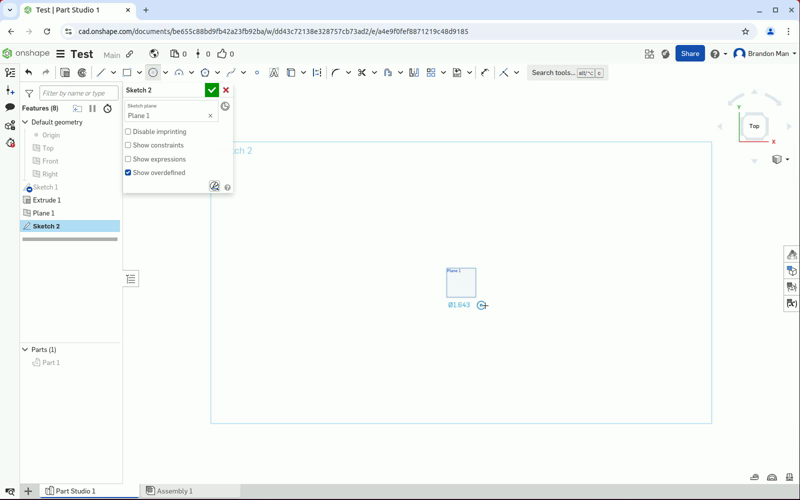
click(485, 305)
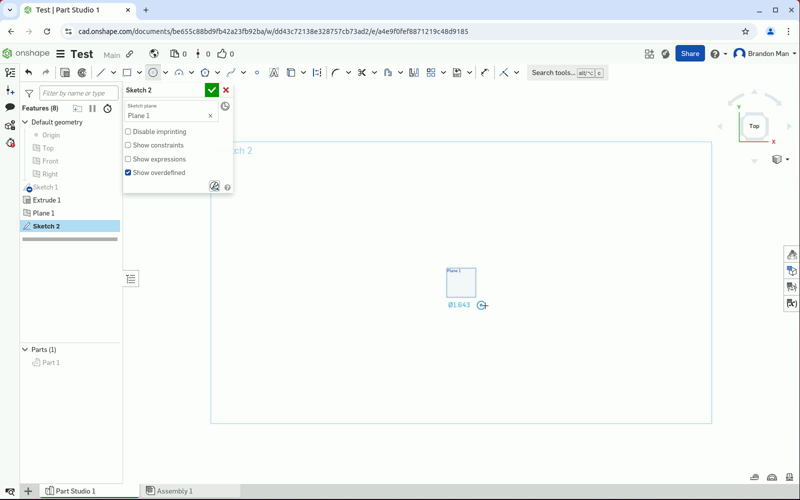
key(esc)
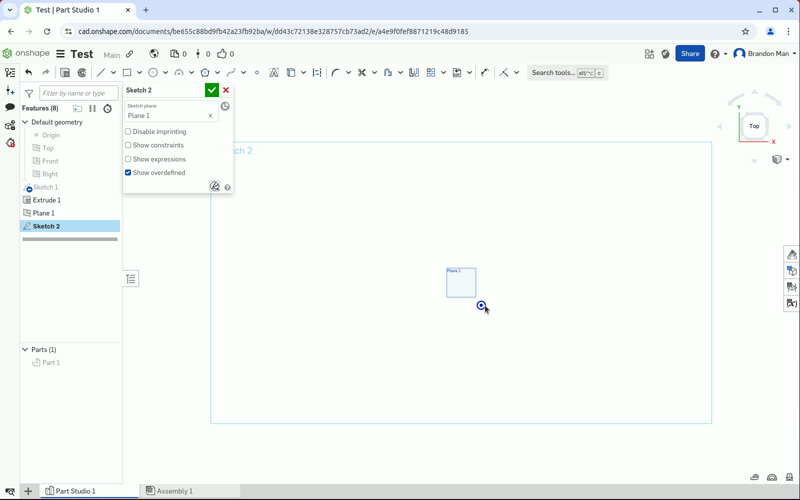
mouse_move(482, 302)
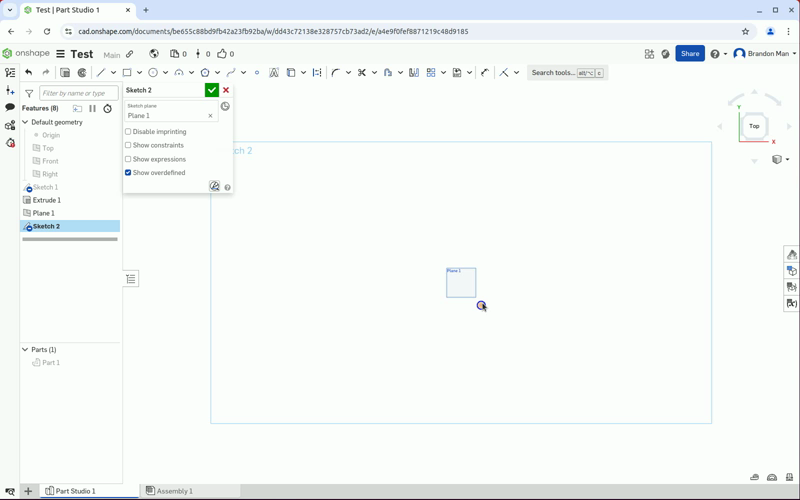
scroll(6)
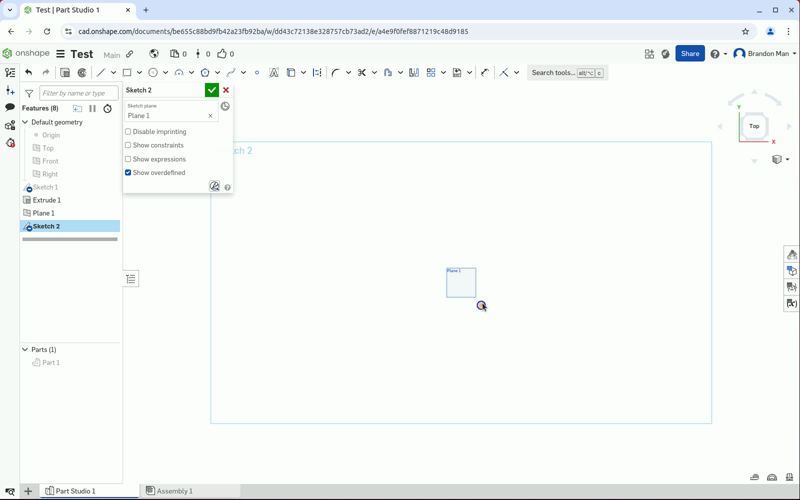
scroll(6)
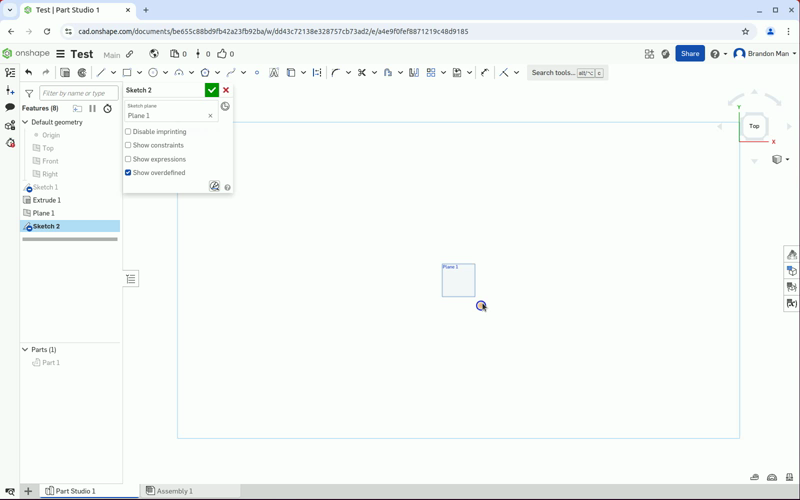
scroll(6)
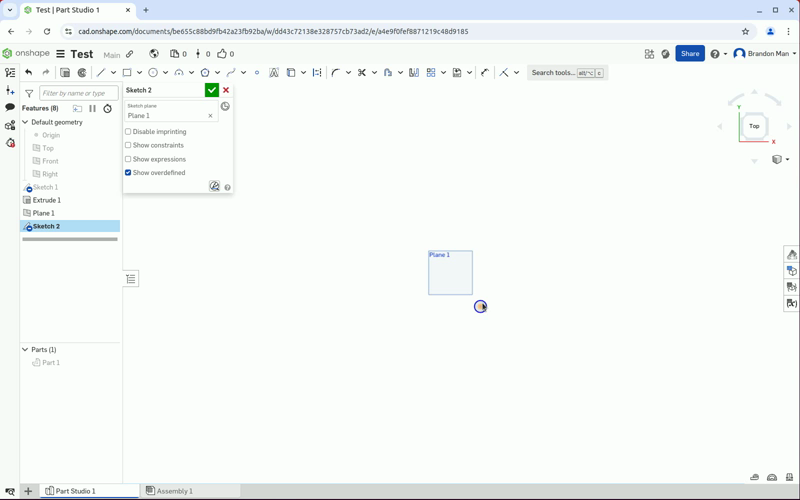
scroll(6)
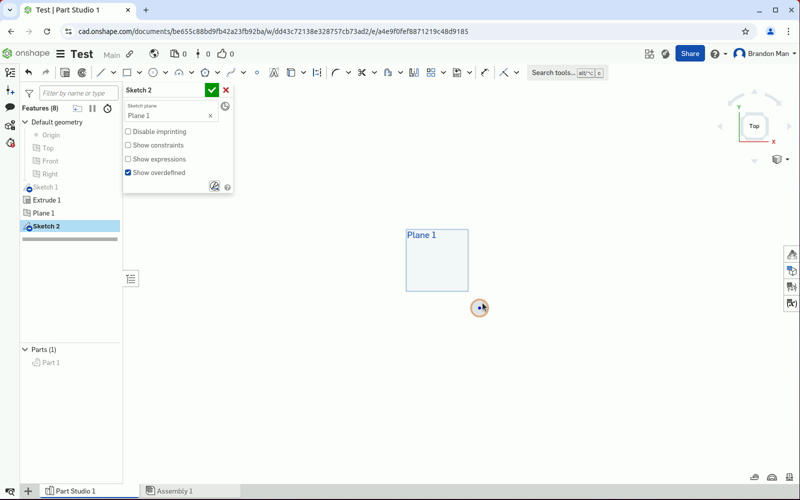
scroll(6)
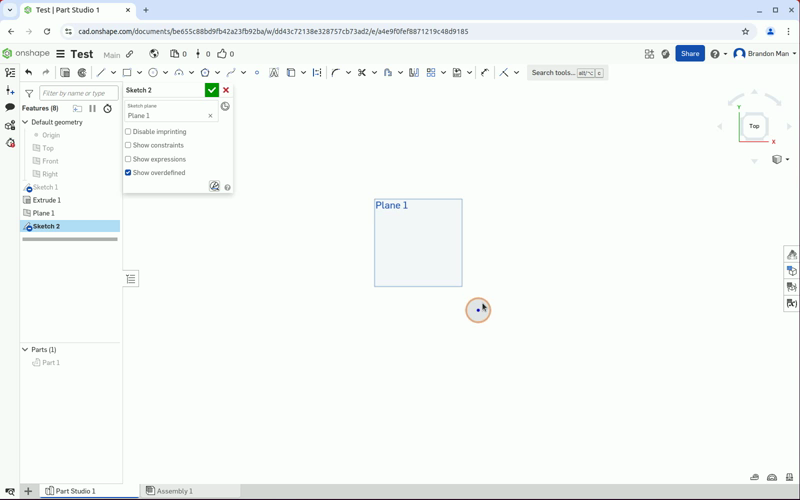
scroll(6)
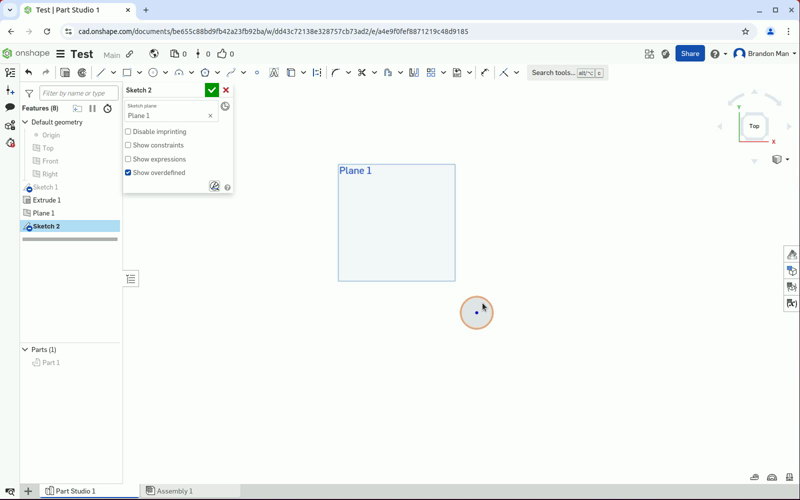
scroll(6)
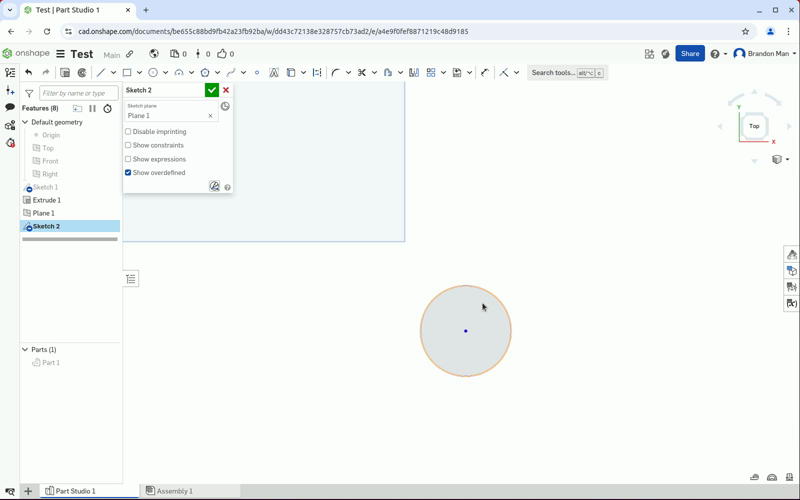
click(482, 302)
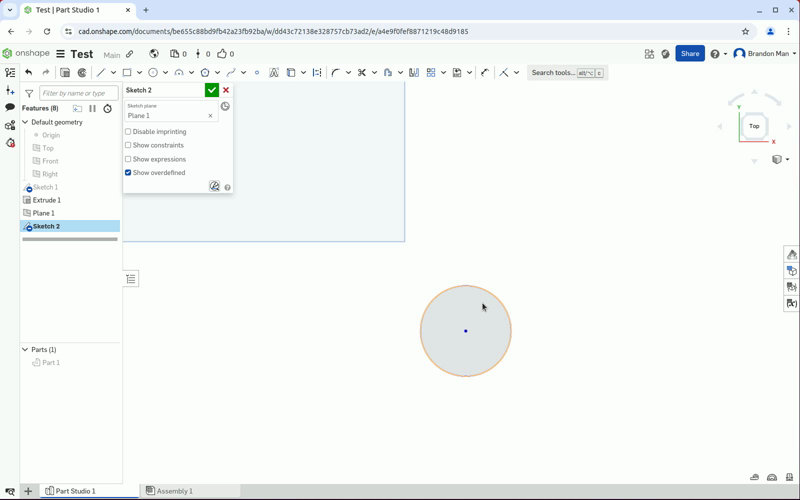
scroll(-6)
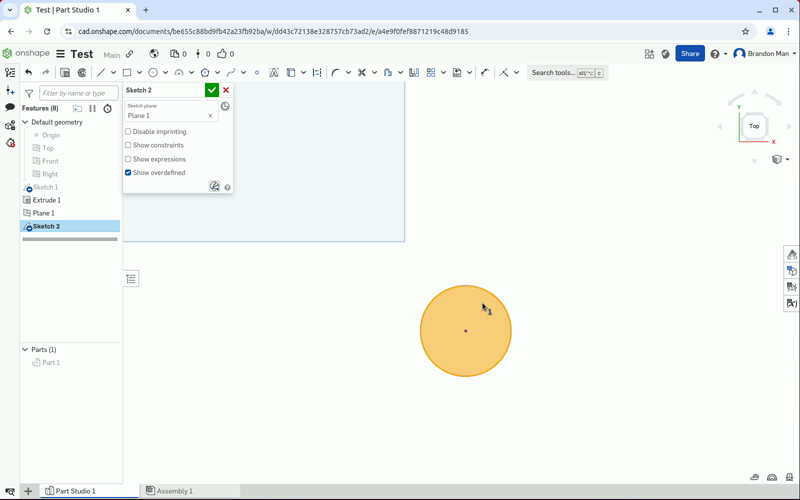
scroll(-6)
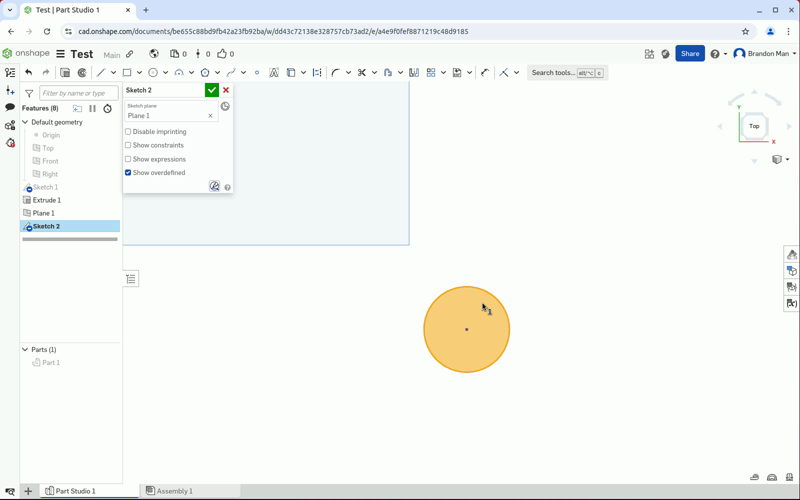
scroll(-6)
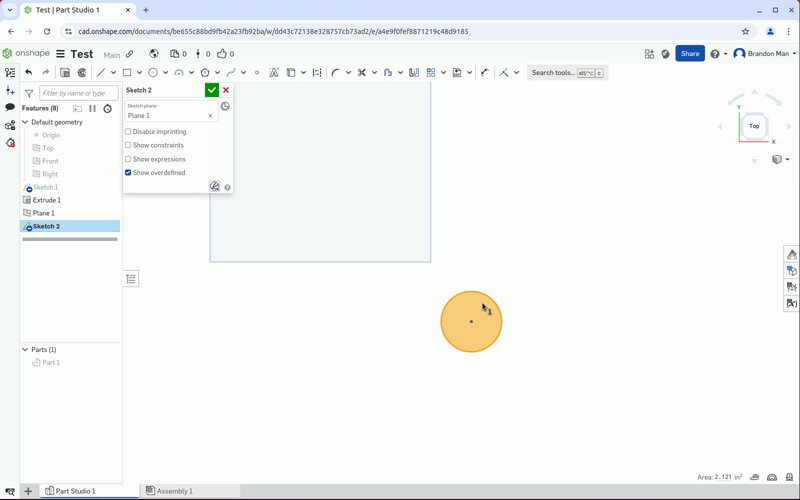
scroll(-6)
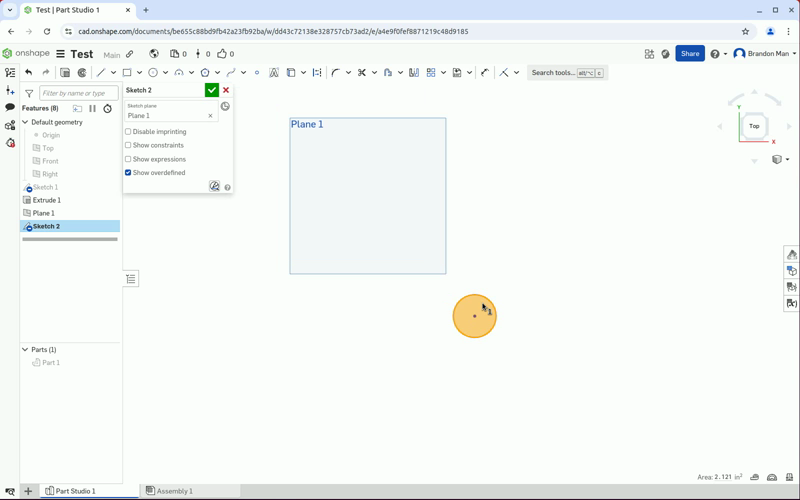
scroll(-6)
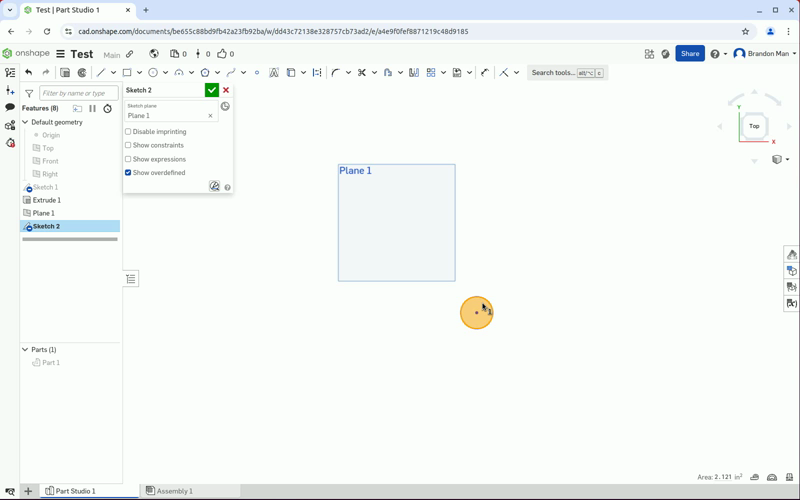
scroll(-6)
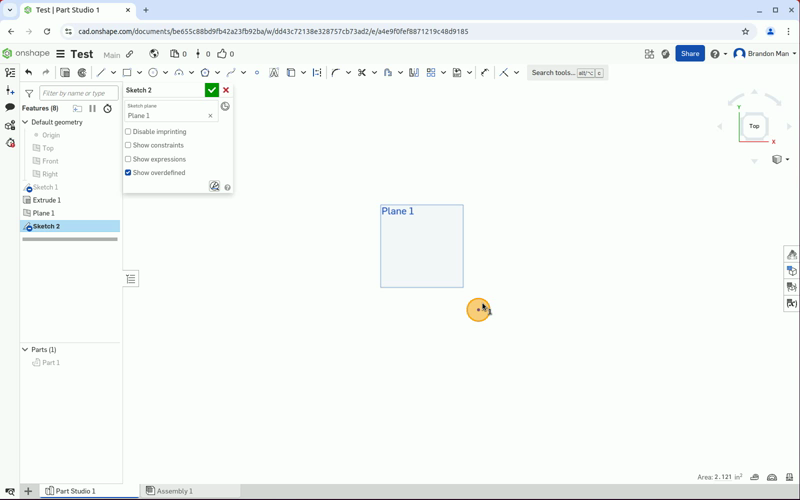
scroll(-6)
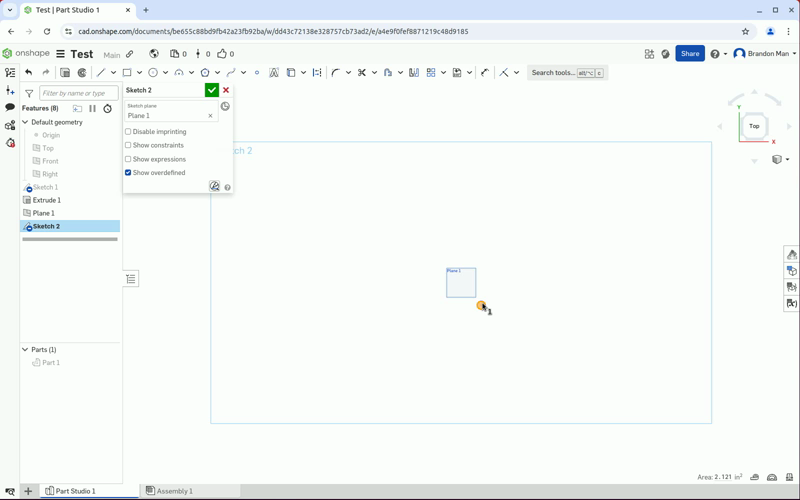
mouse_move(73, 352)
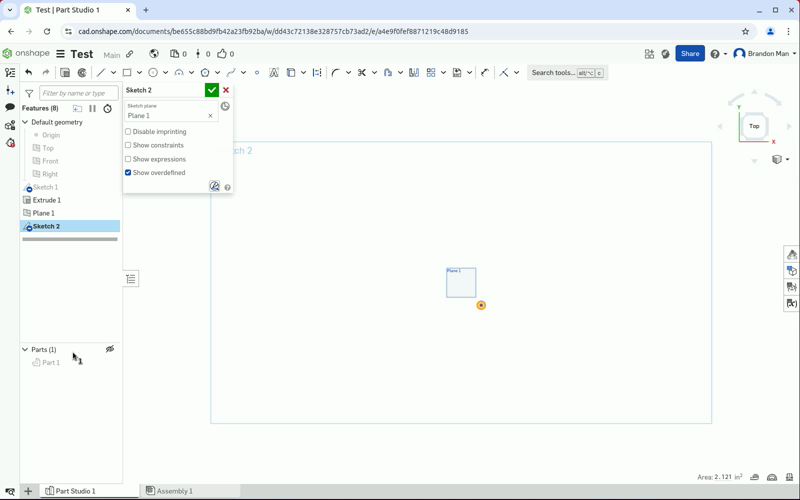
key(shift+y)
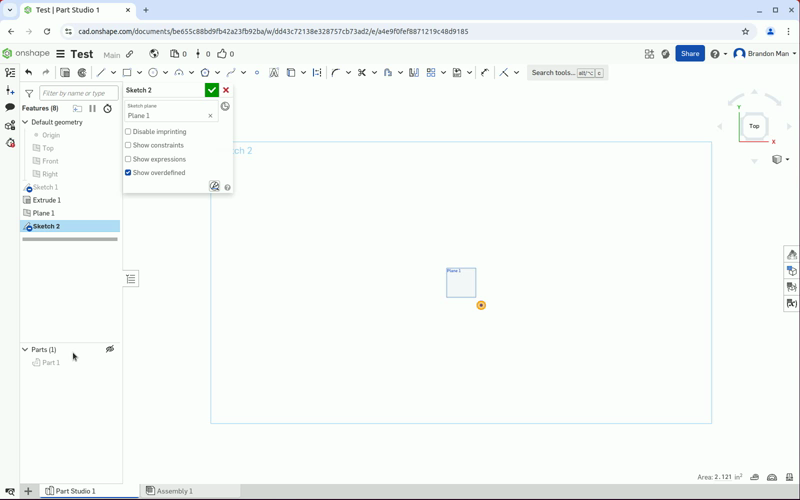
key(shift+e)
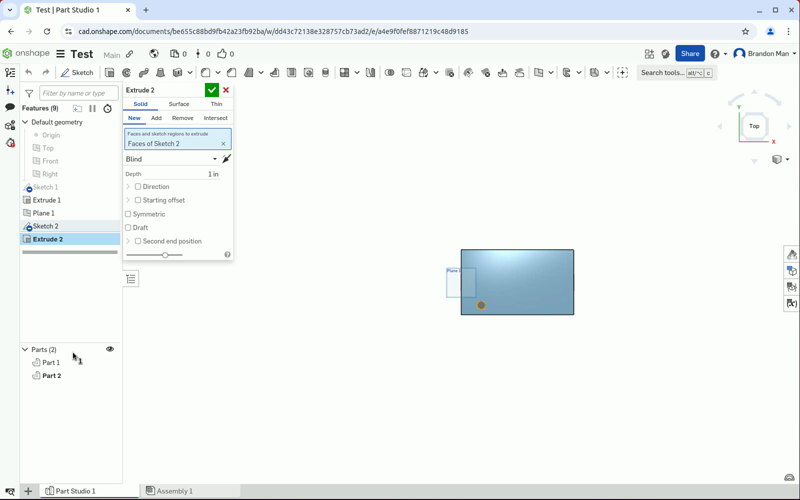
mouse_move(143, 106)
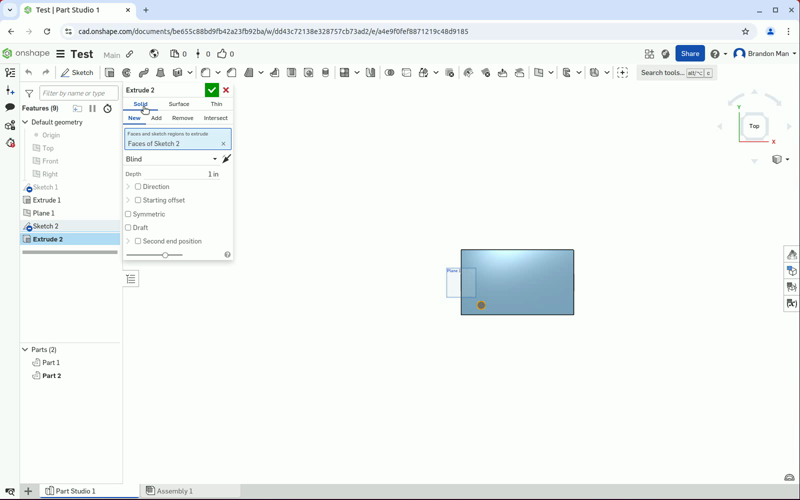
click(143, 106)
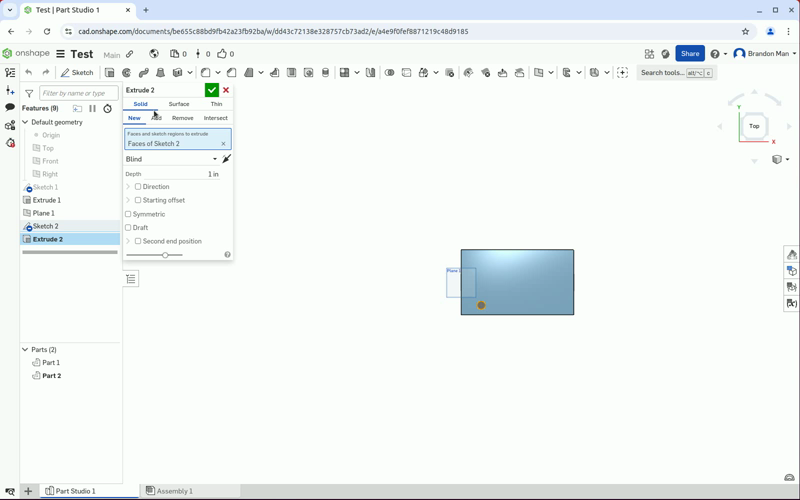
mouse_move(186, 120)
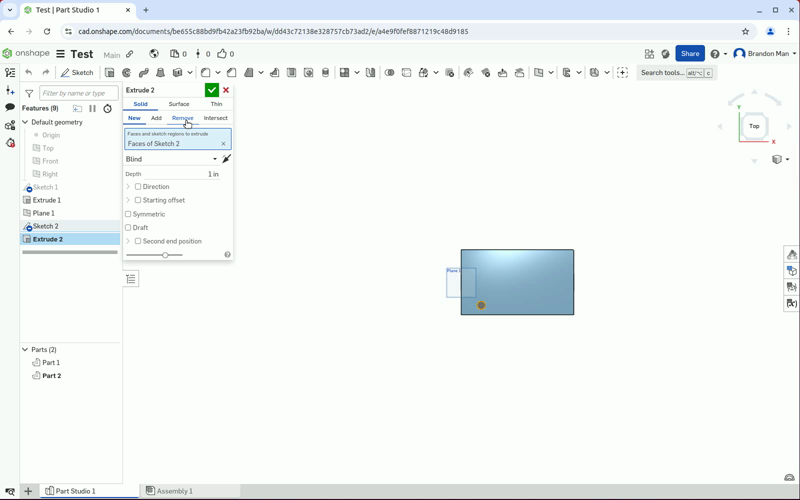
click(186, 120)
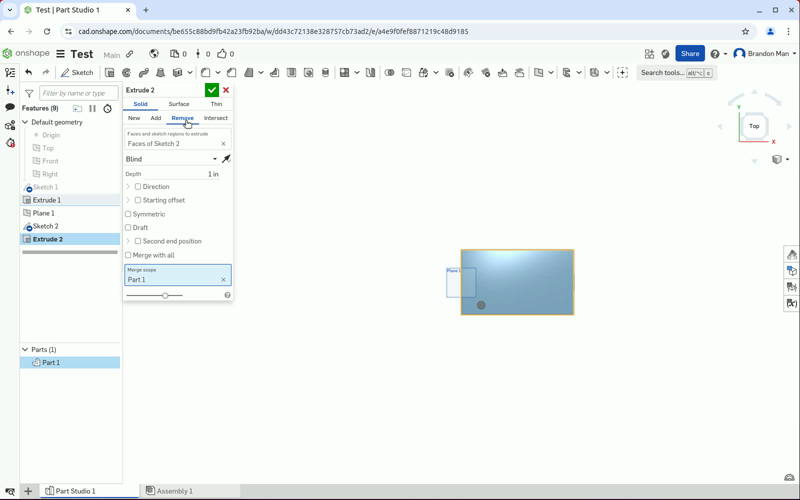
key(tab, 4)
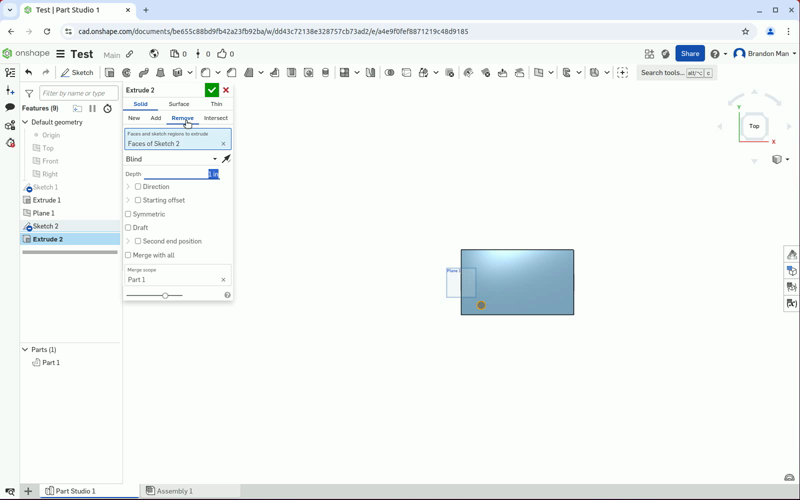
text(8.184)
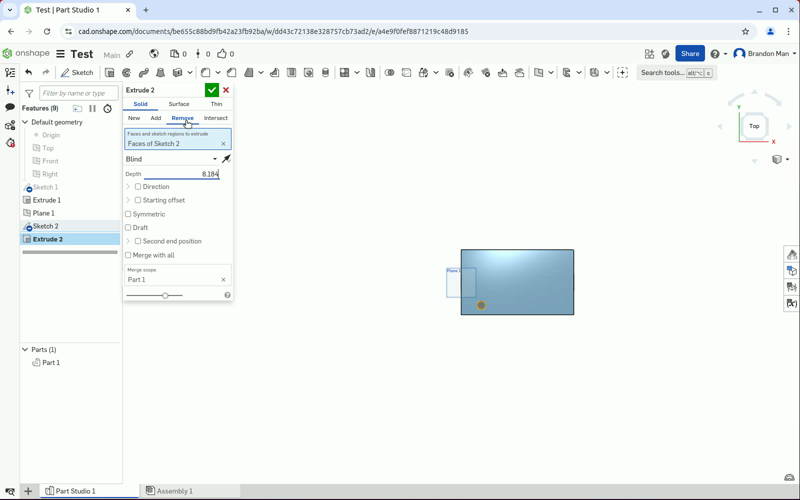
key(tab, 6)
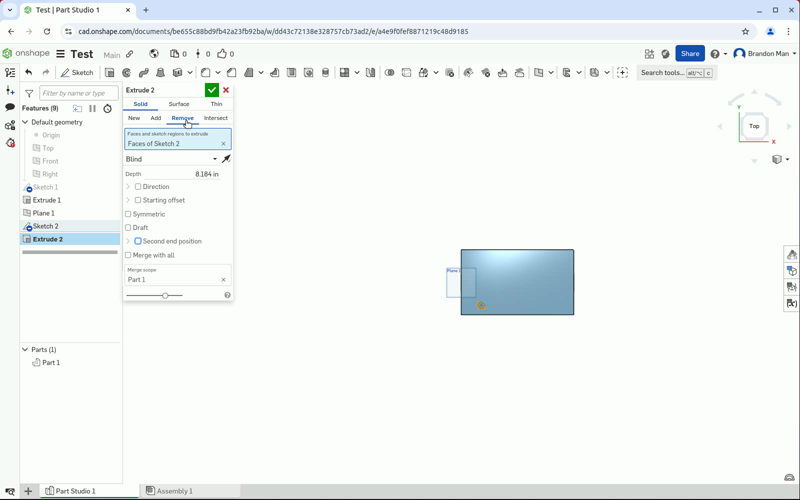
key(space)
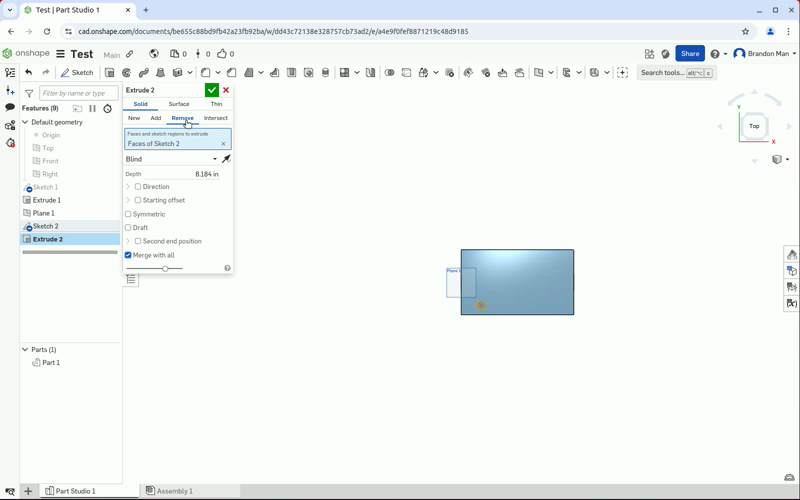
key(enter)
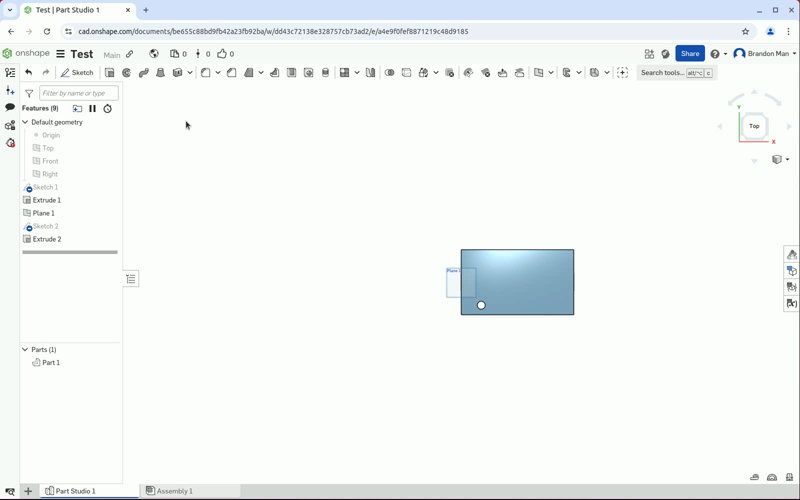
key(shift+h)
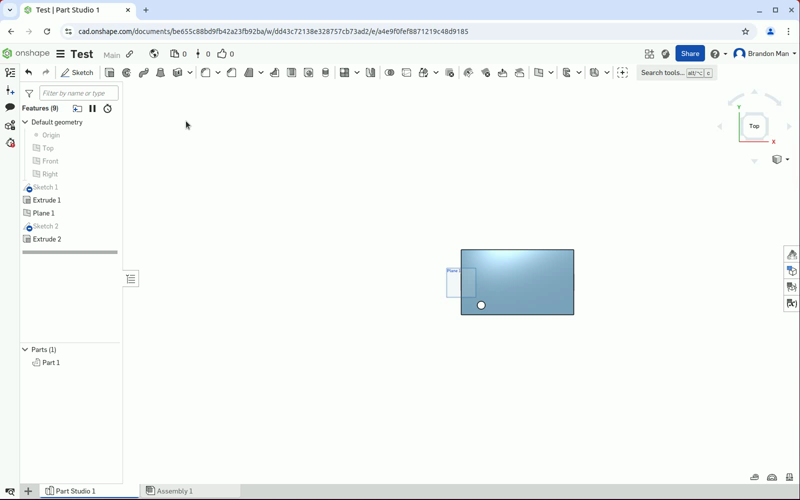
key(shift+h)
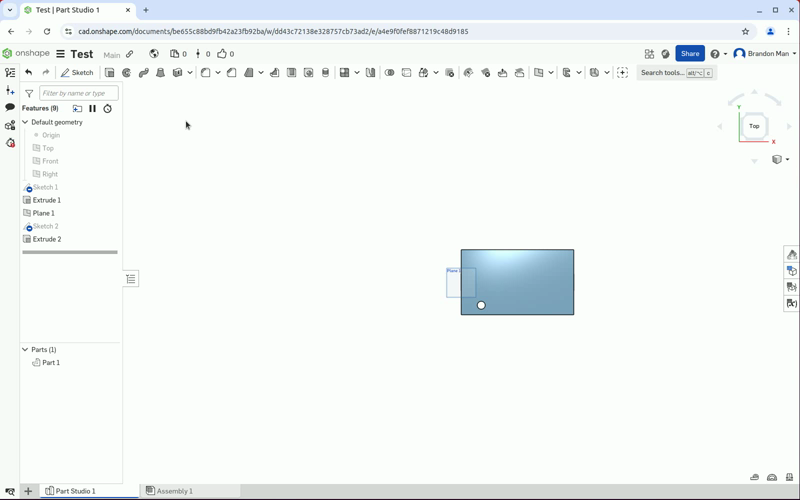
mouse_move(73, 189)
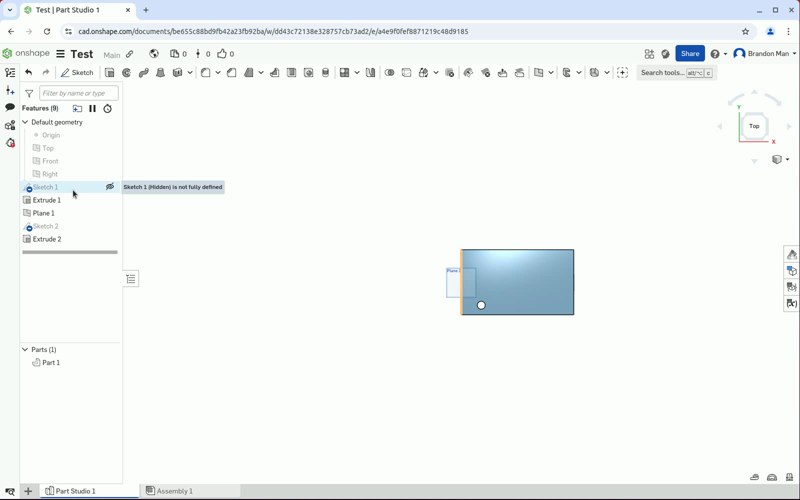
click(73, 189)
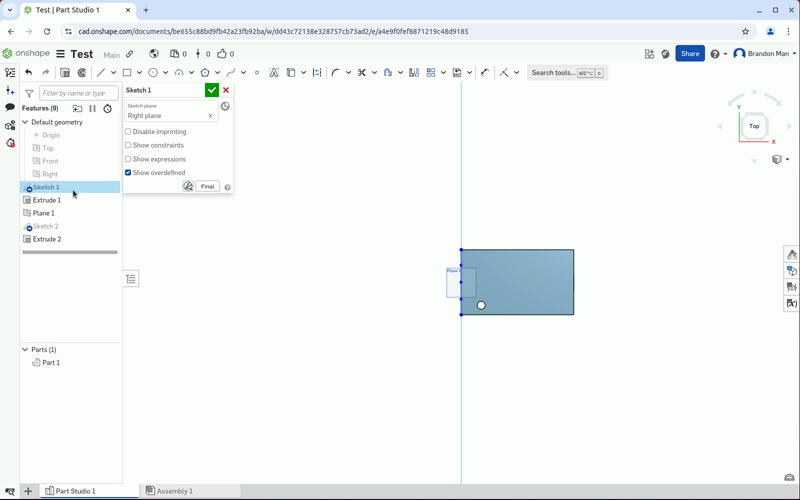
mouse_move(229, 92)
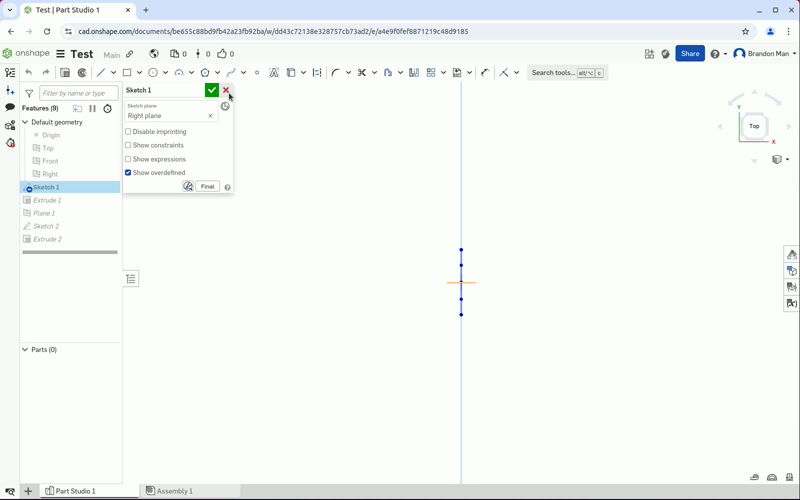
click(229, 92)
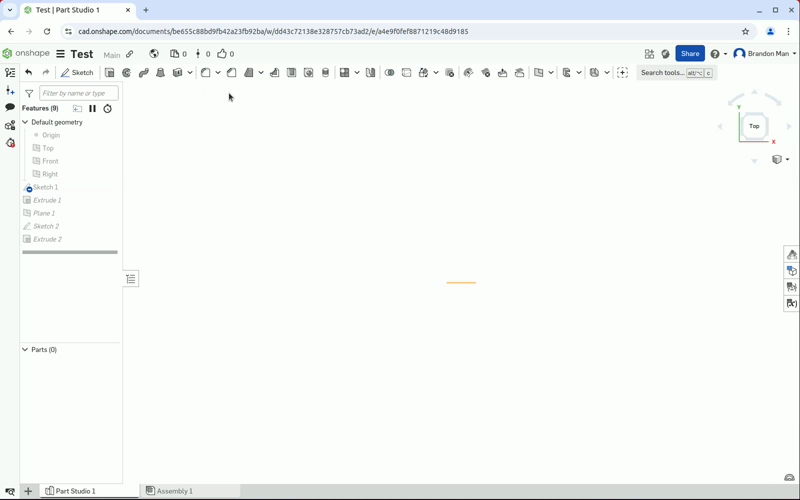
key(shift+s)
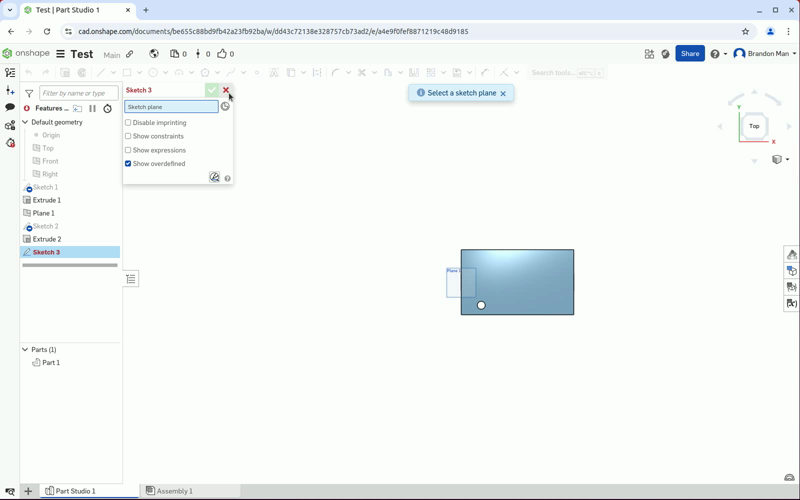
mouse_move(73, 215)
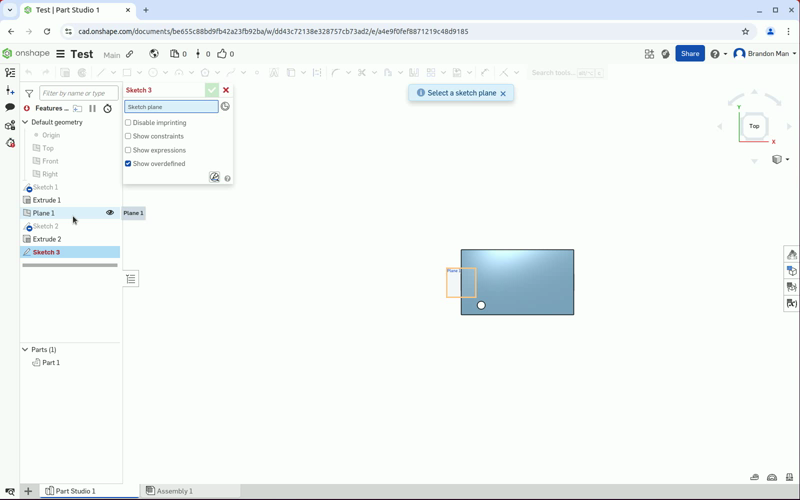
click(73, 215)
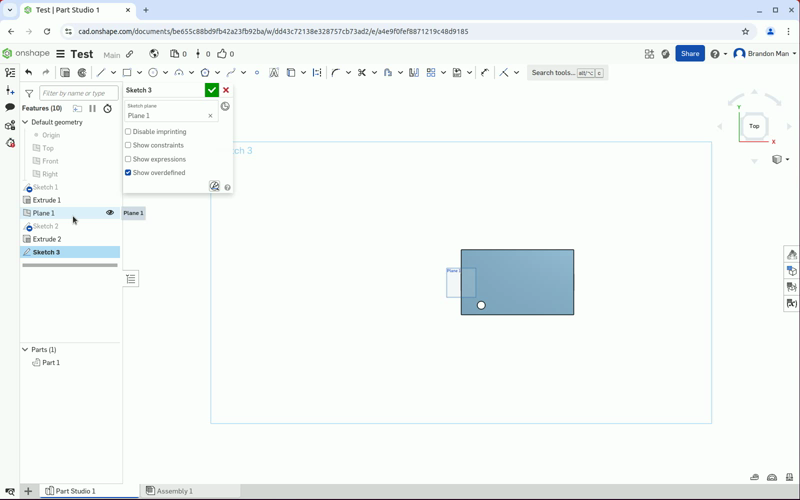
mouse_move(73, 352)
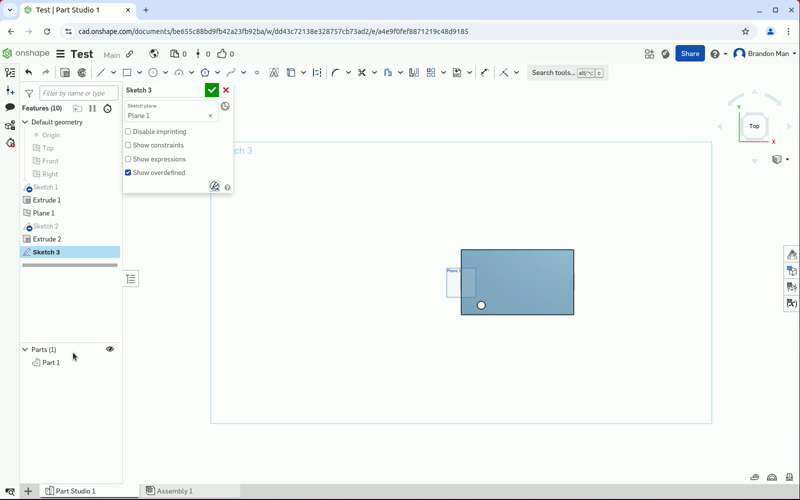
key(y)
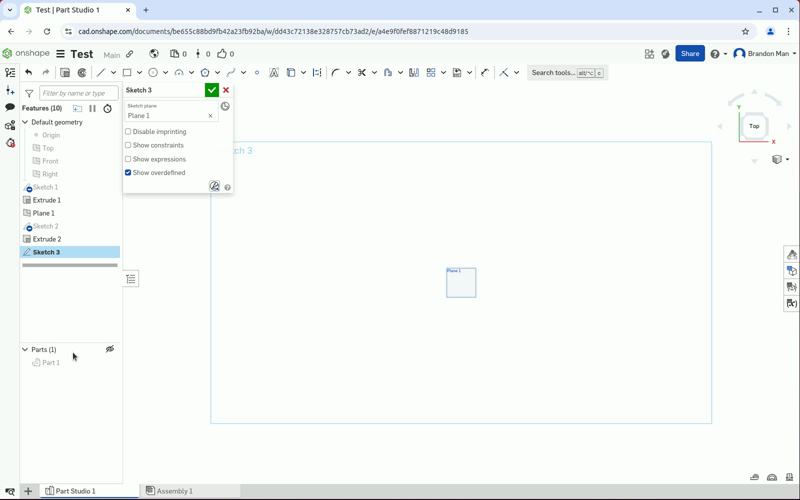
key(c)
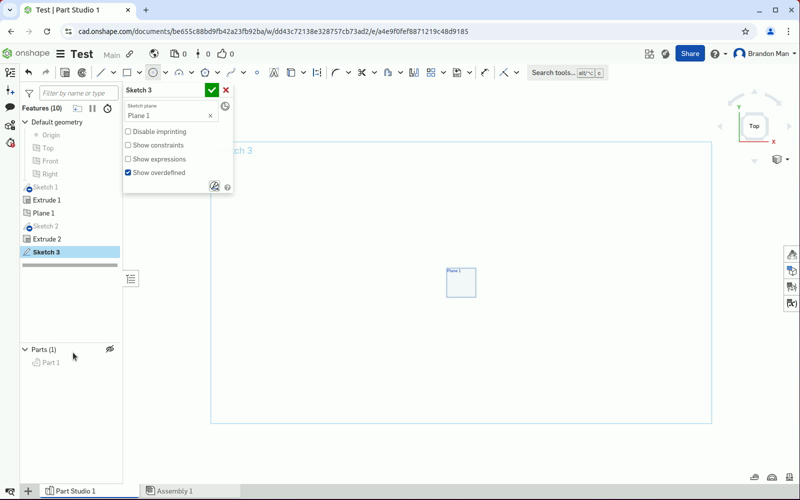
key_down(shift)
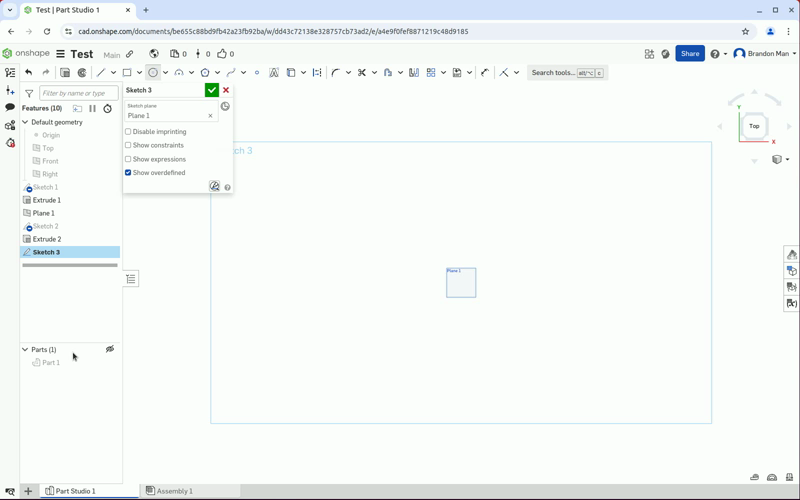
mouse_move(481, 260)
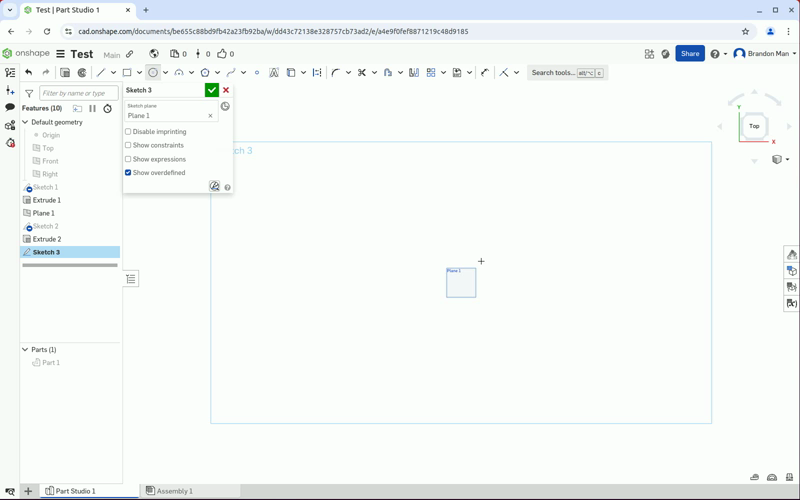
click(481, 260)
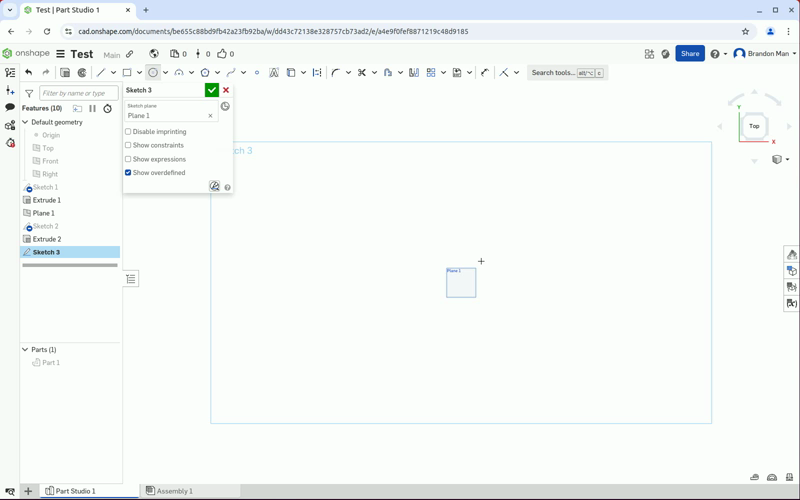
key_up(shift)
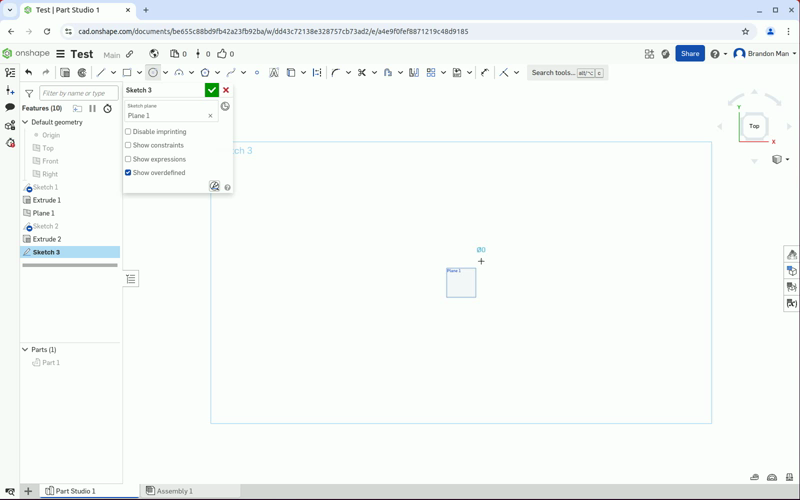
mouse_move(485, 260)
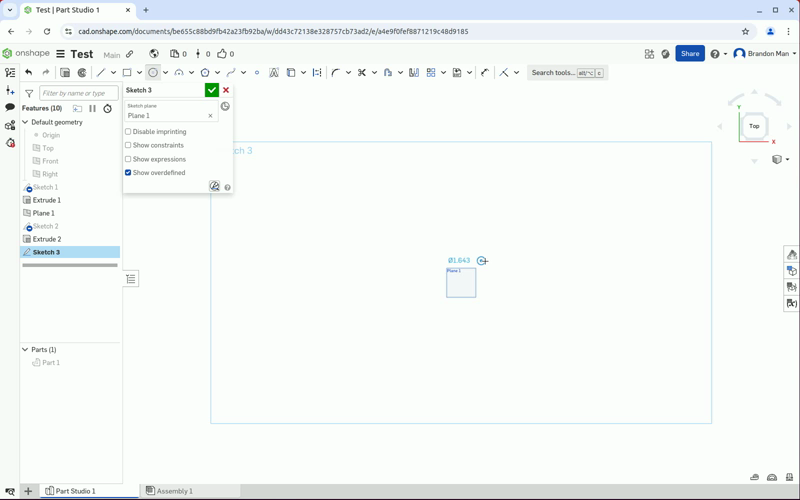
click(485, 260)
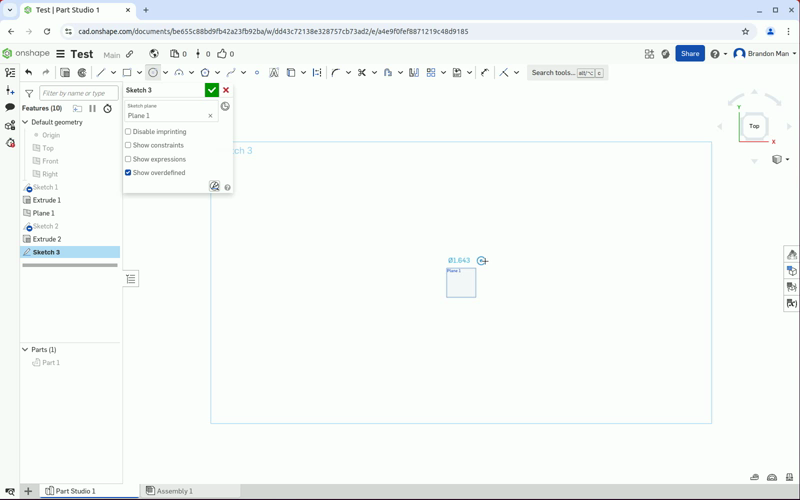
key(esc)
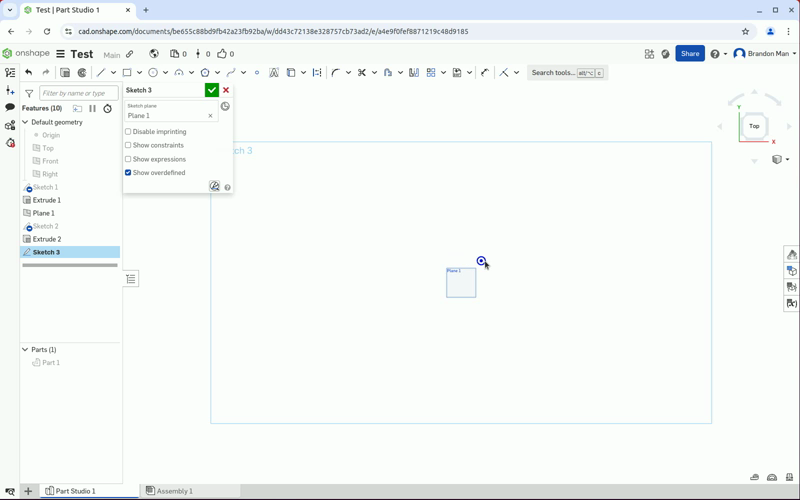
mouse_move(481, 264)
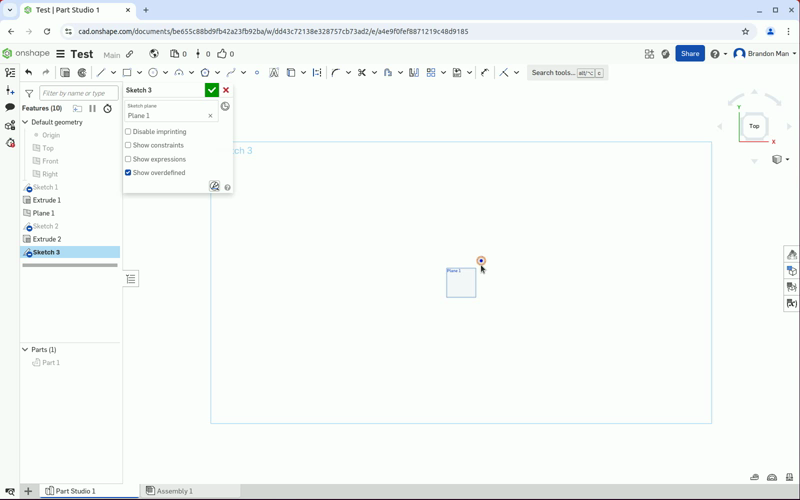
scroll(6)
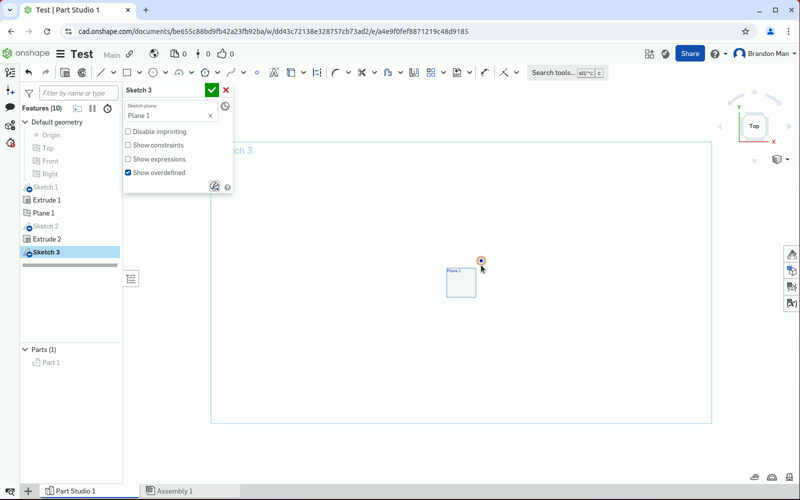
scroll(6)
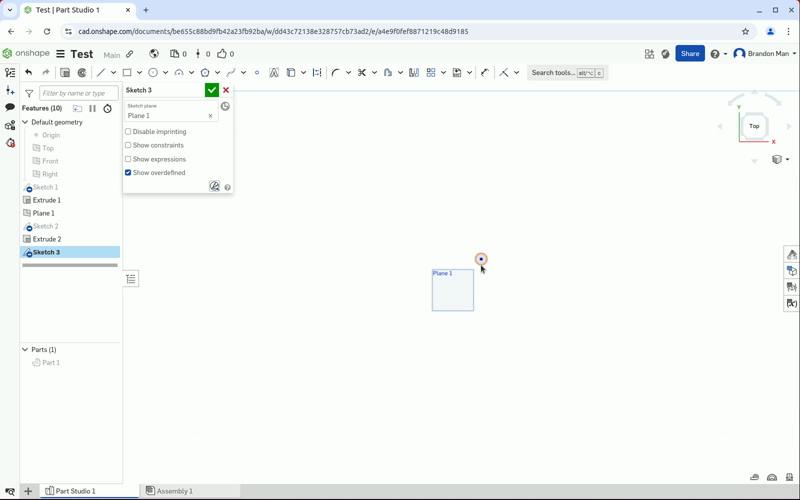
scroll(6)
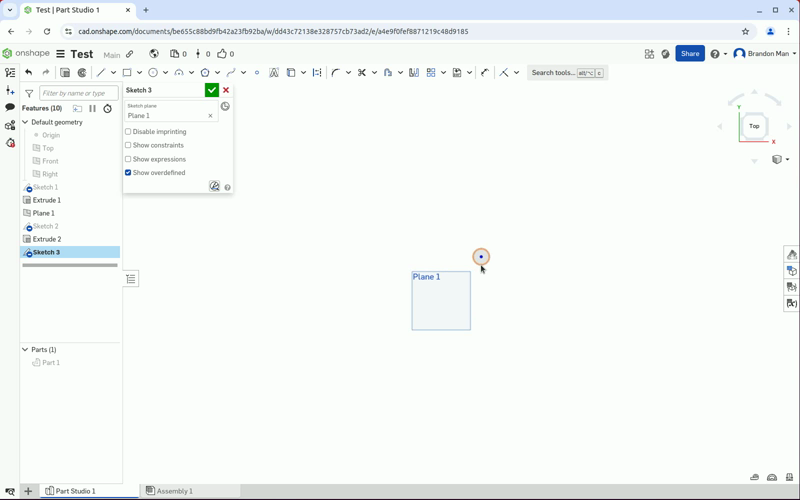
scroll(6)
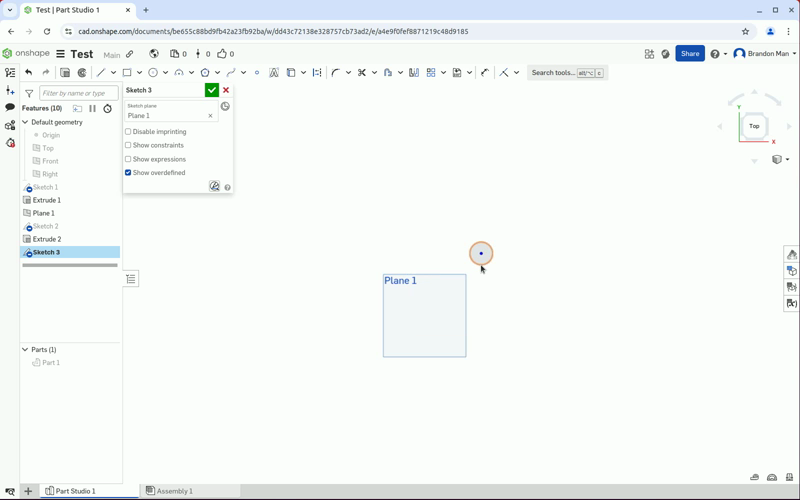
scroll(6)
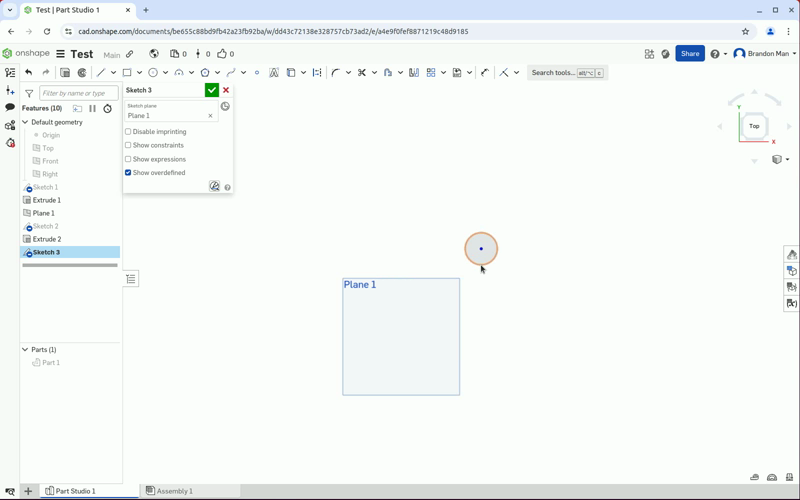
scroll(6)
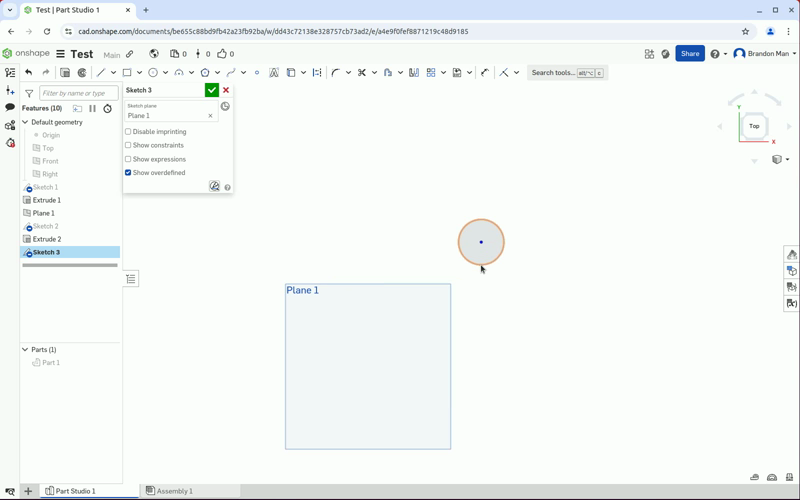
scroll(6)
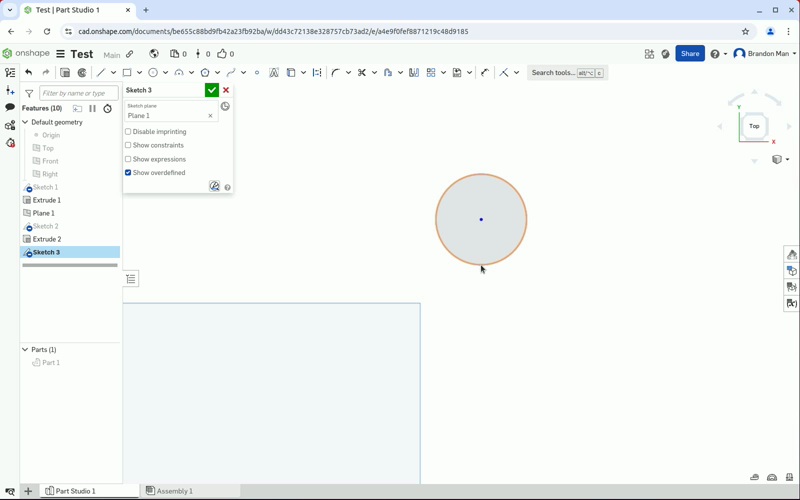
click(481, 264)
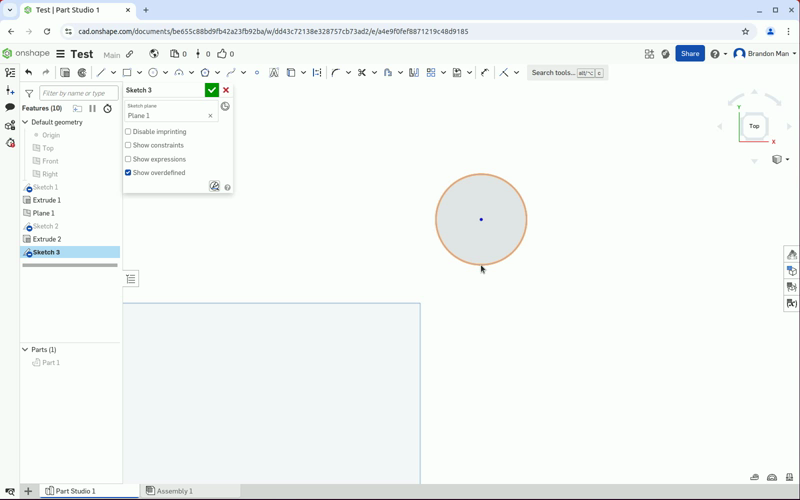
scroll(-6)
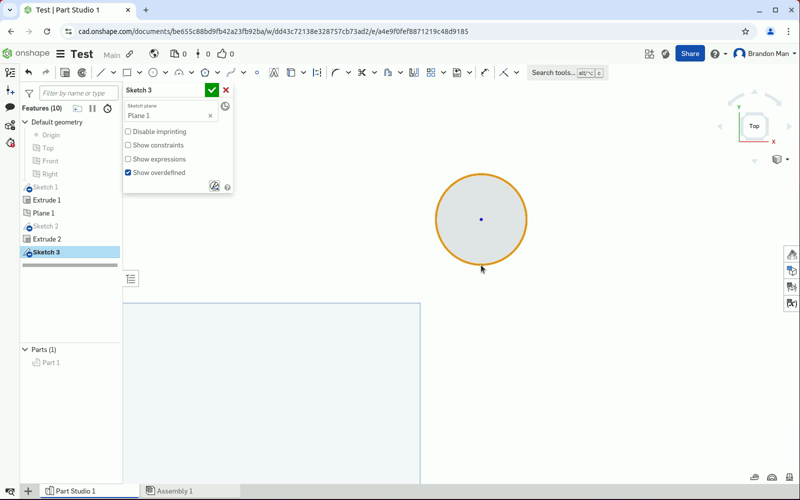
scroll(-6)
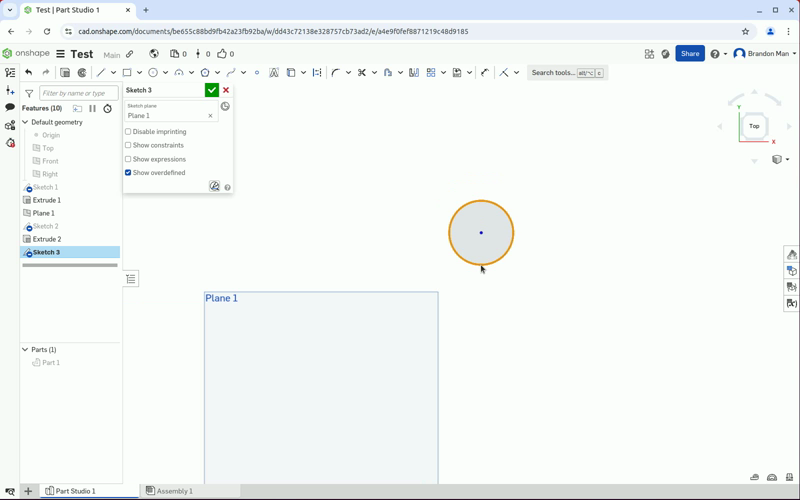
scroll(-6)
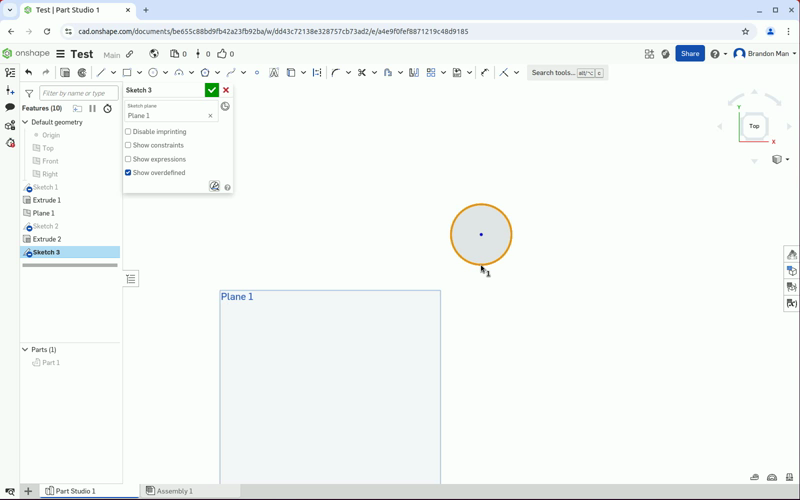
scroll(-6)
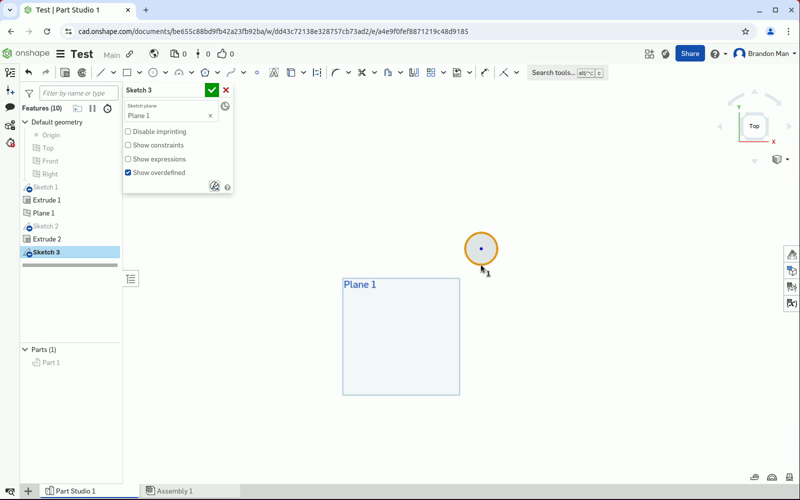
scroll(-6)
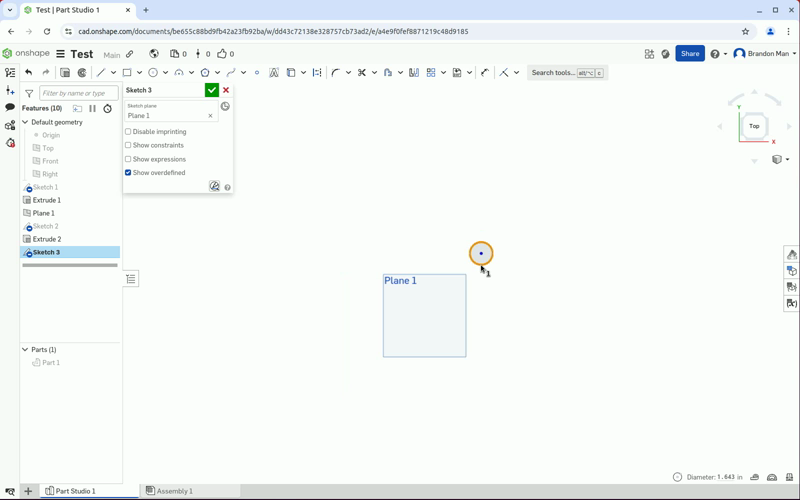
scroll(-6)
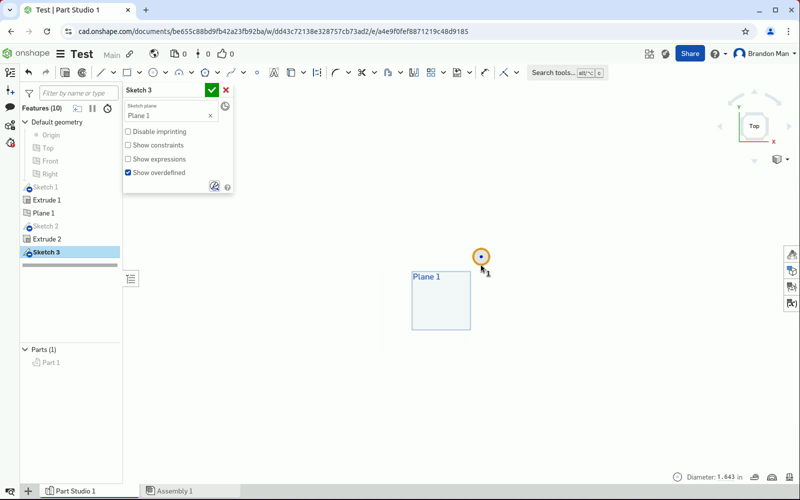
scroll(-6)
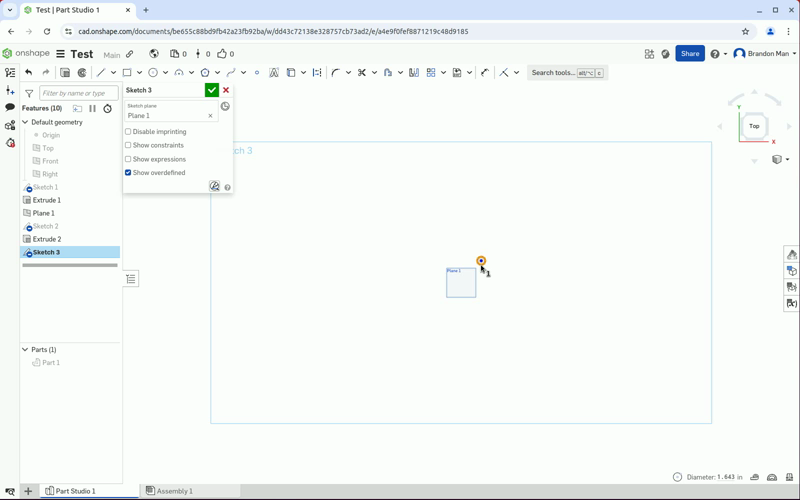
mouse_move(73, 352)
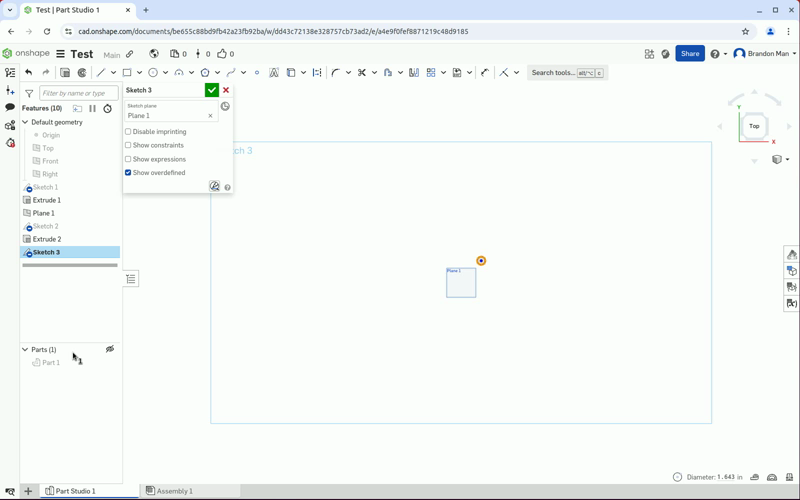
key(shift+y)
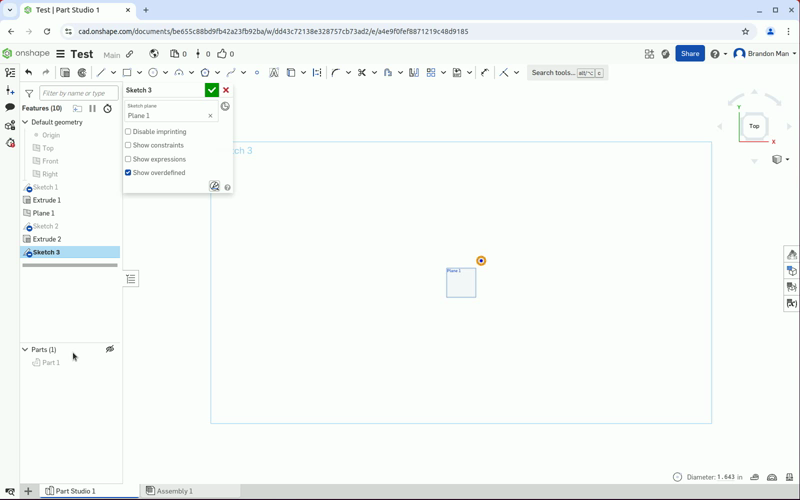
key(shift+e)
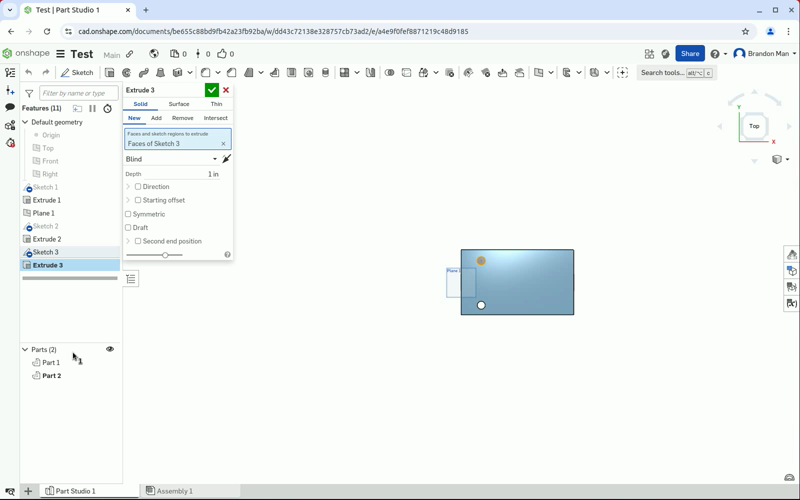
mouse_move(143, 106)
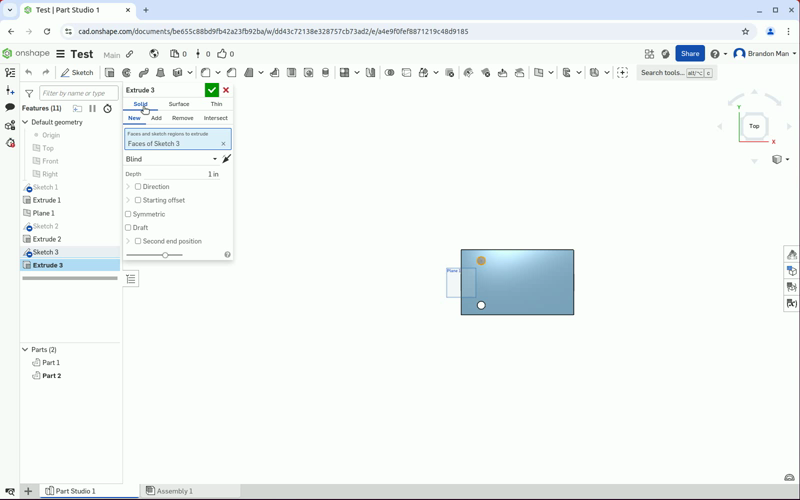
click(143, 106)
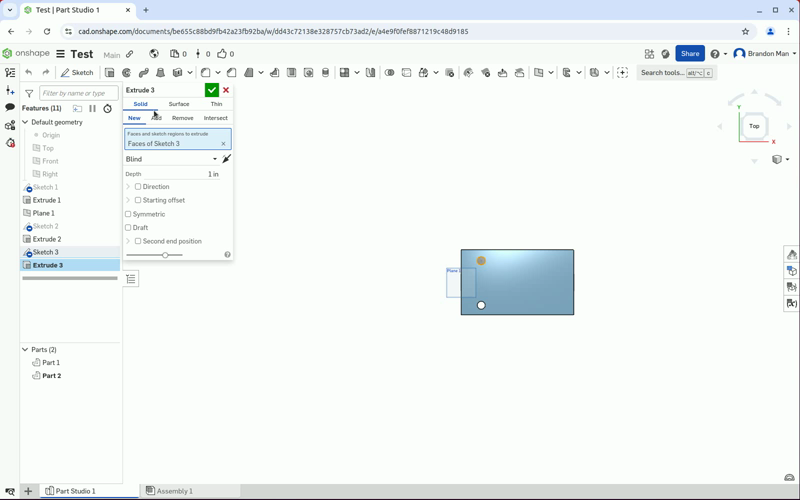
mouse_move(186, 120)
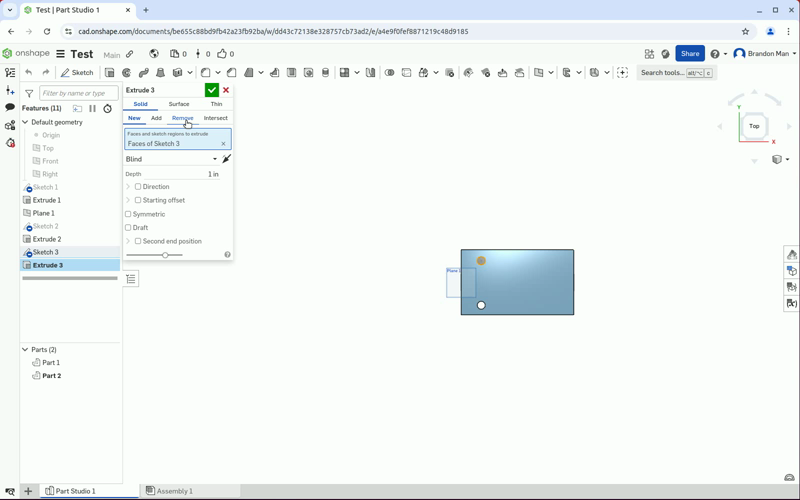
click(186, 120)
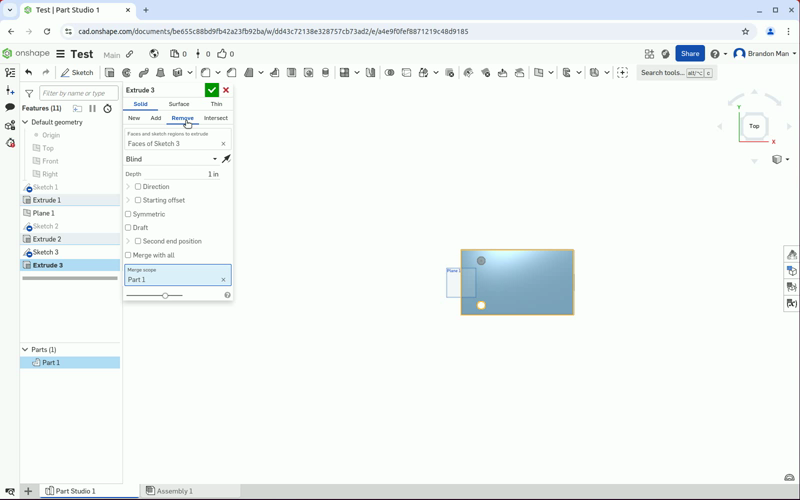
key(tab, 4)
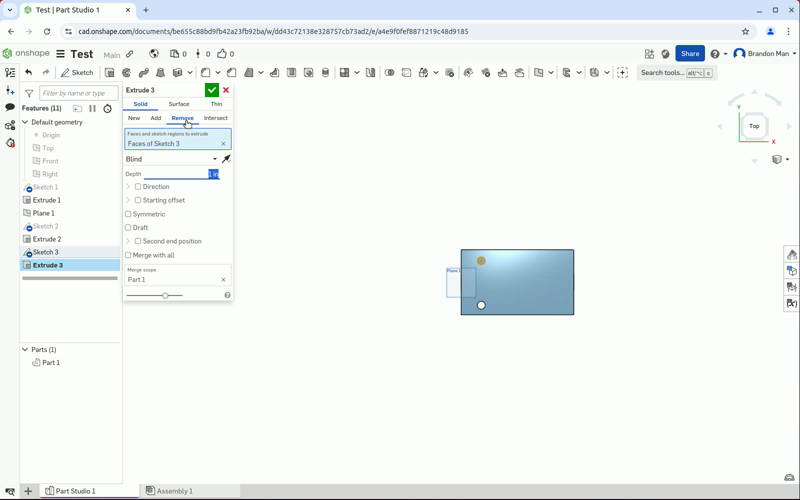
text(8.184)
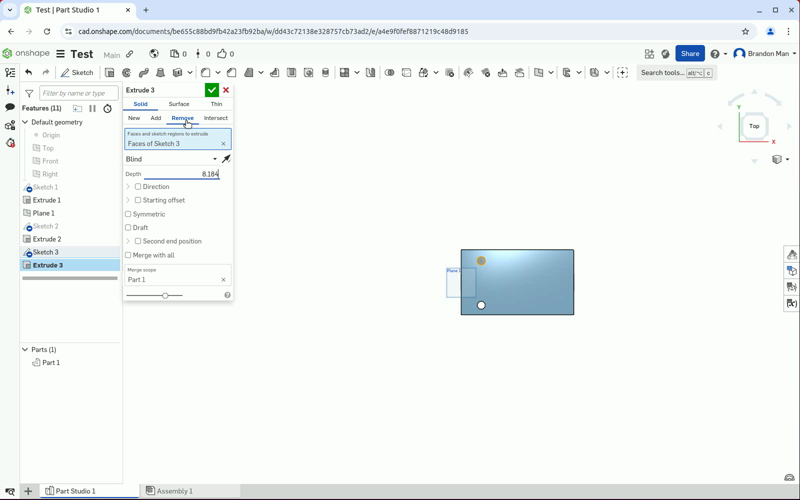
key(tab, 6)
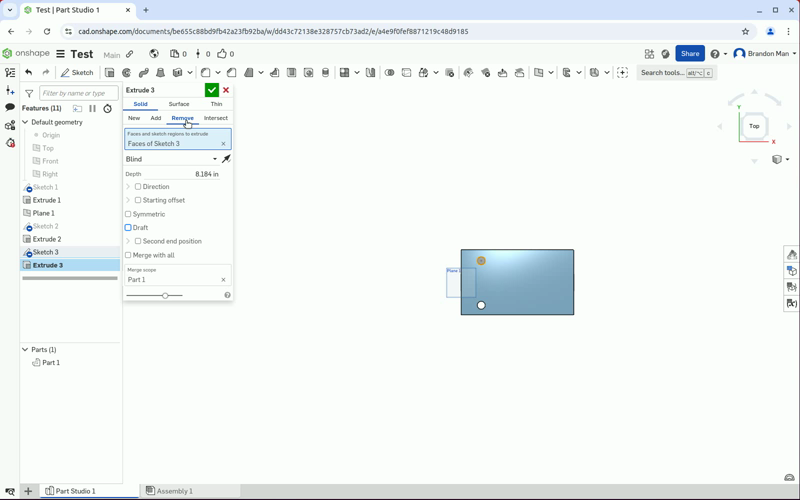
key(space)
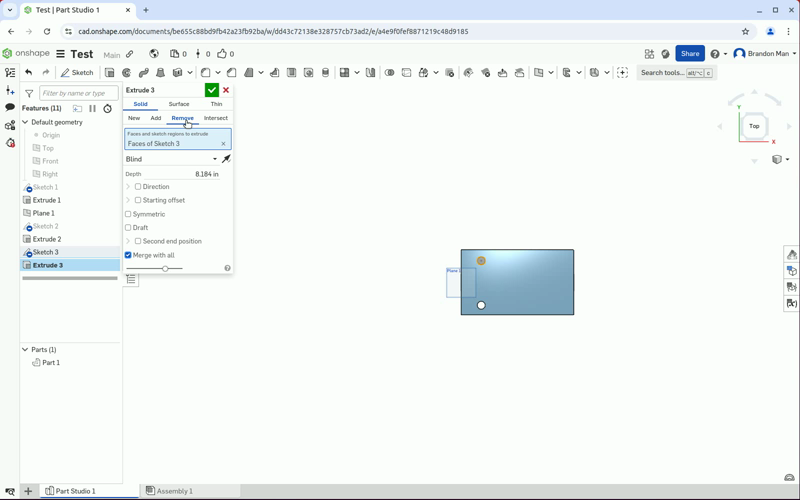
key(enter)
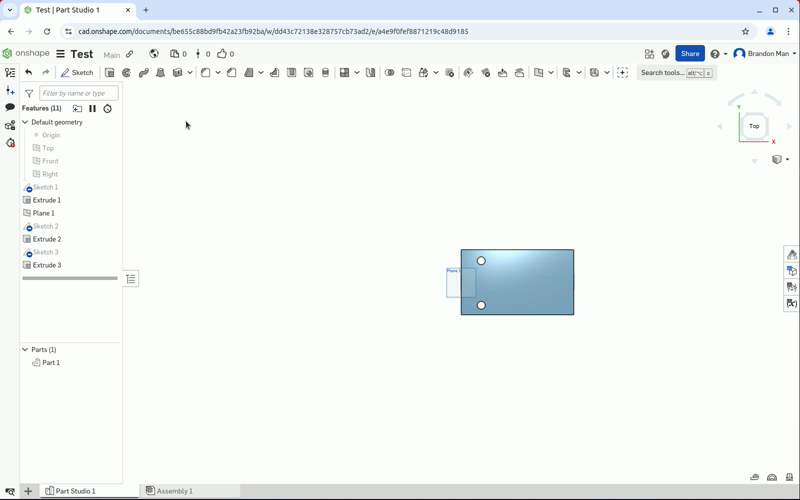
key(shift+h)
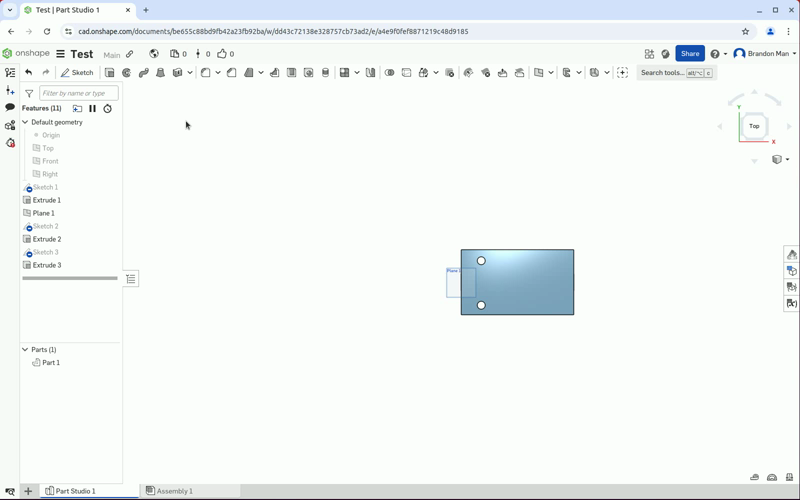
key(shift+h)
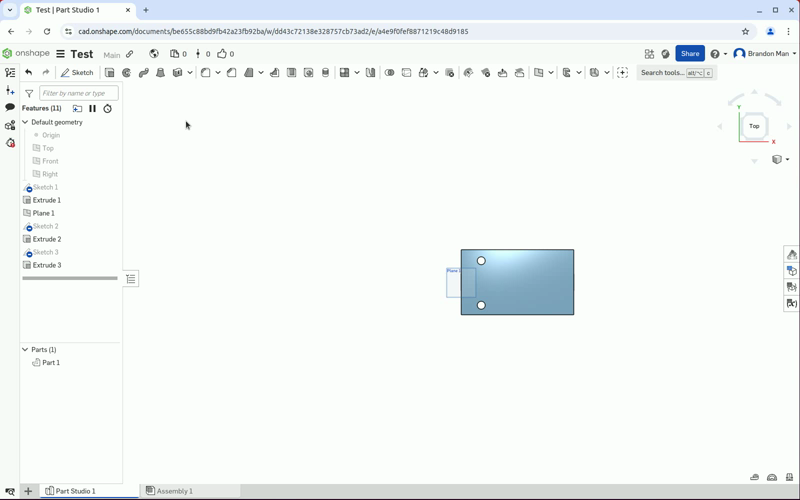
mouse_move(73, 189)
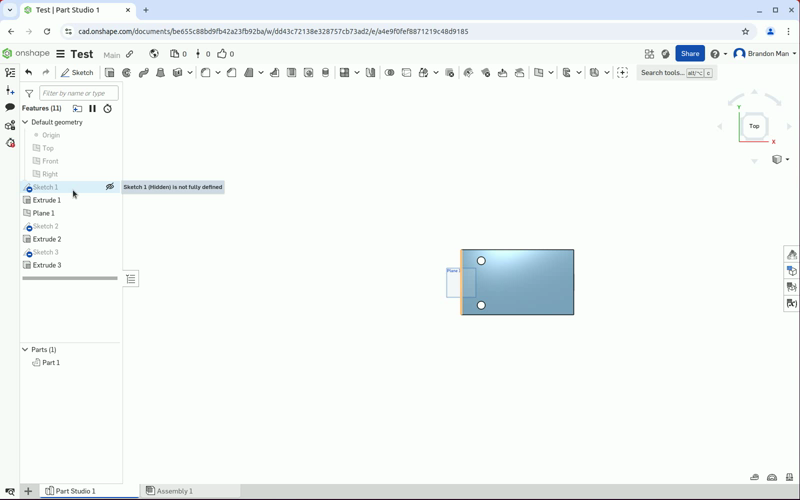
click(73, 189)
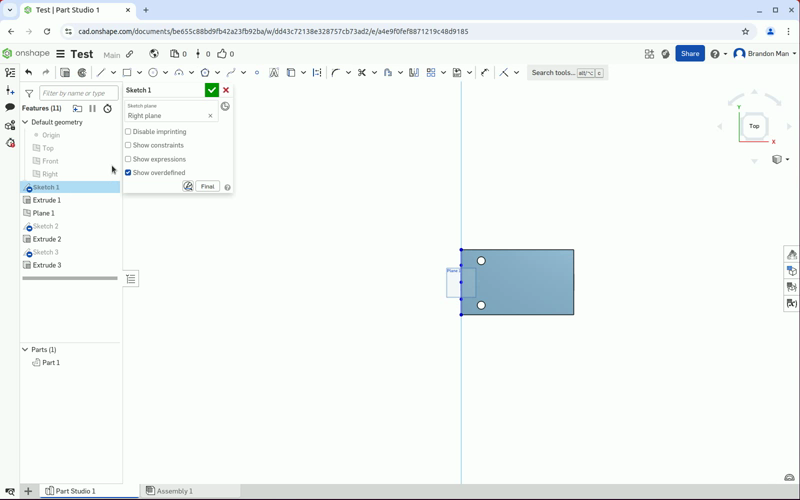
mouse_move(229, 92)
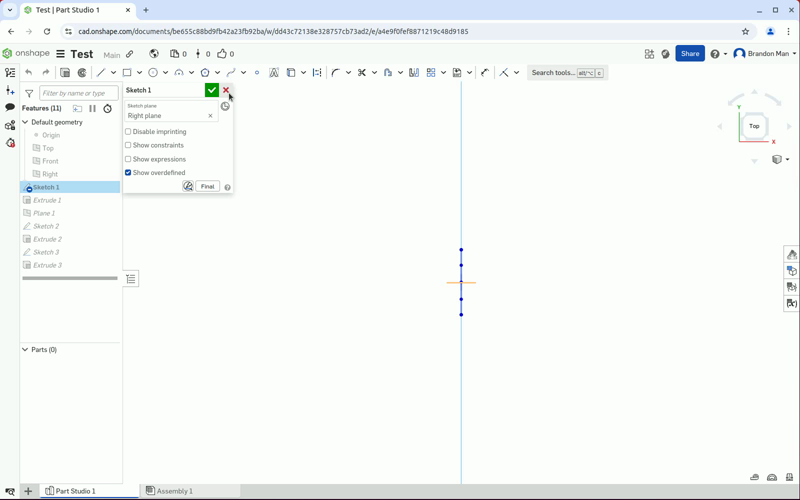
click(229, 92)
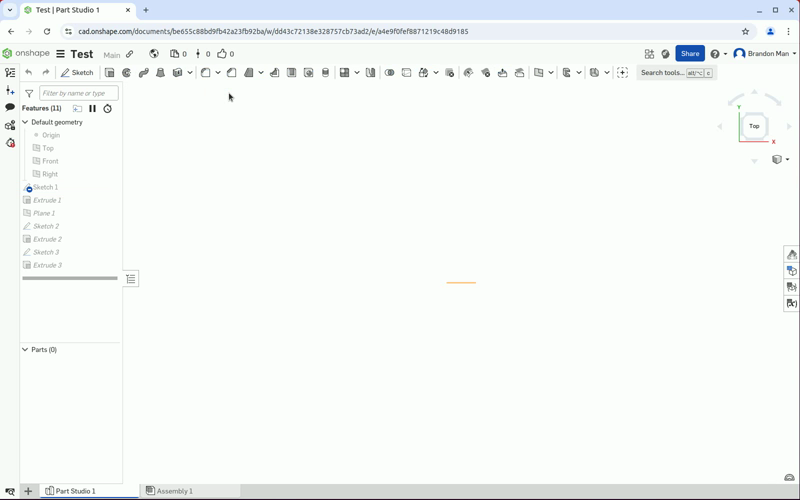
key(shift+s)
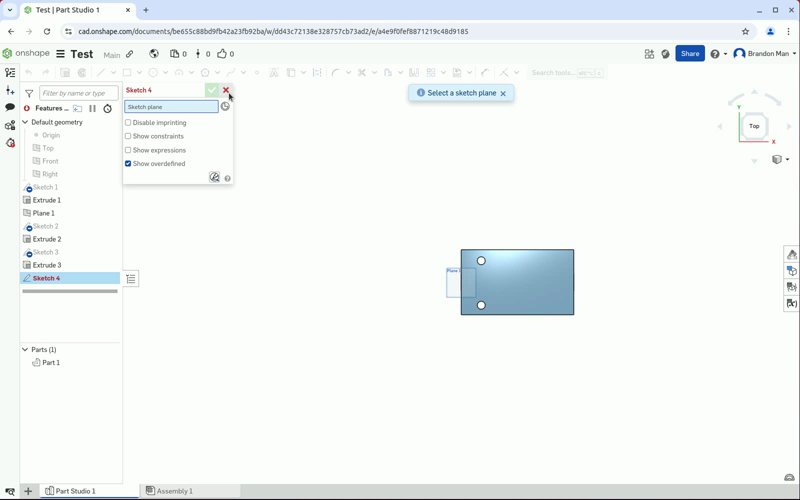
mouse_move(73, 215)
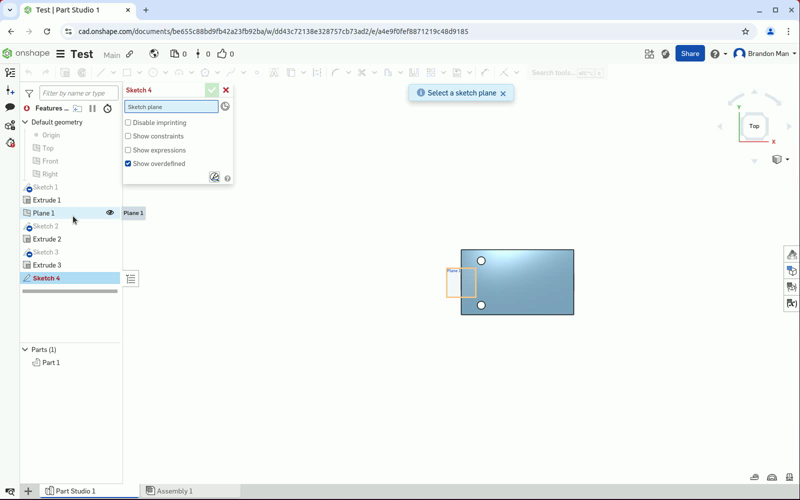
click(73, 215)
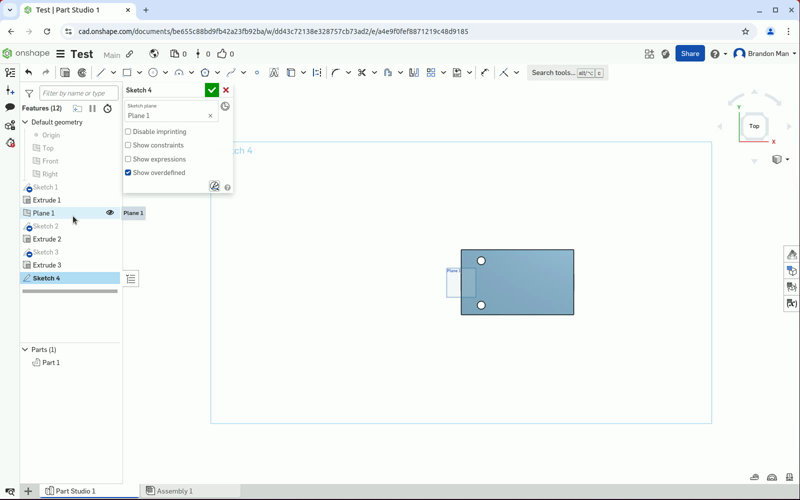
mouse_move(73, 352)
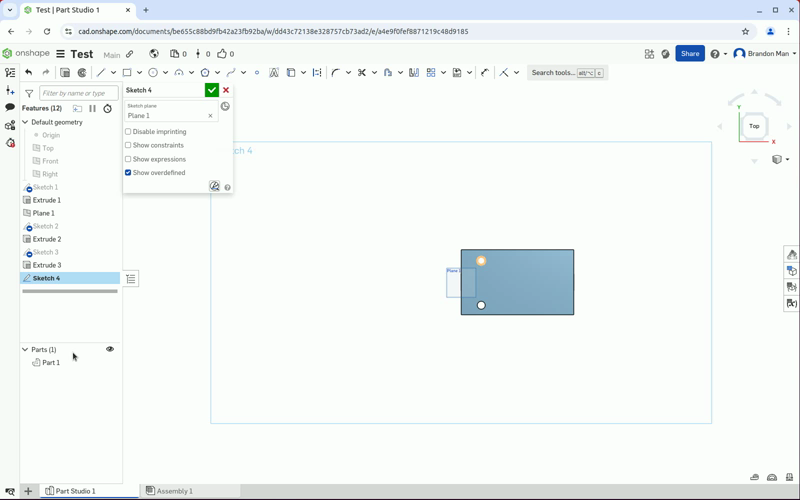
key(y)
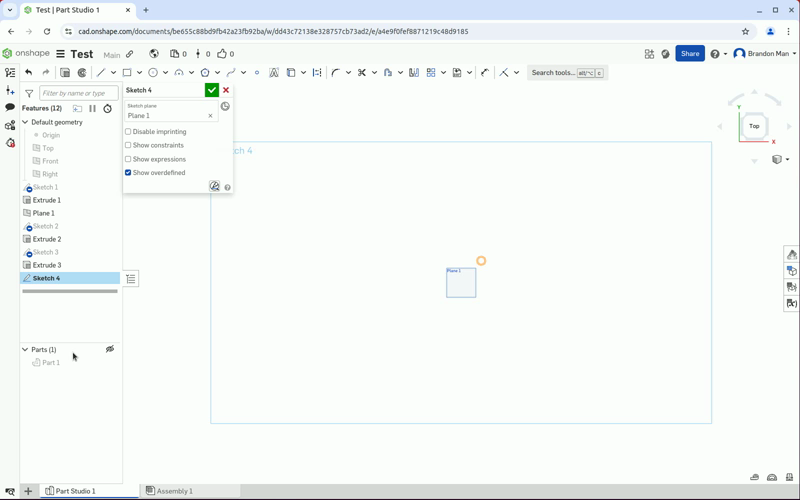
key(c)
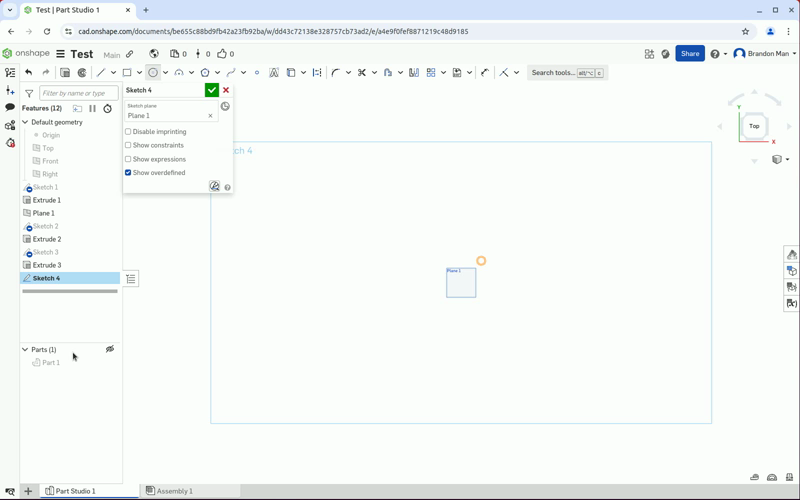
key_down(shift)
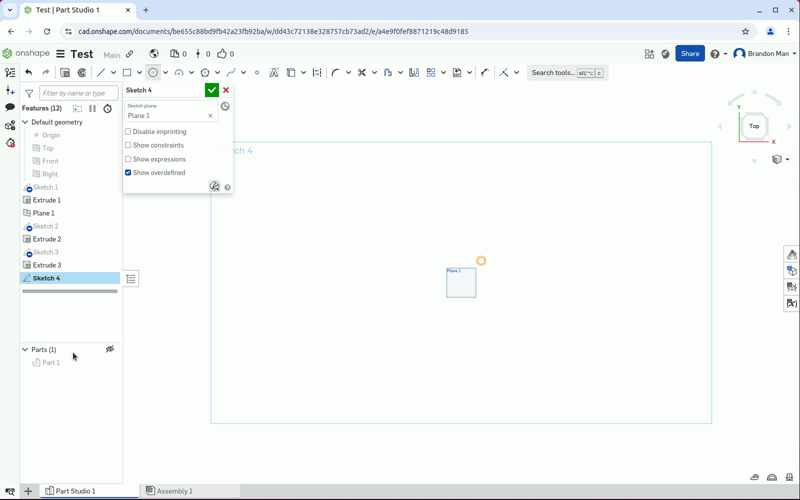
mouse_move(555, 260)
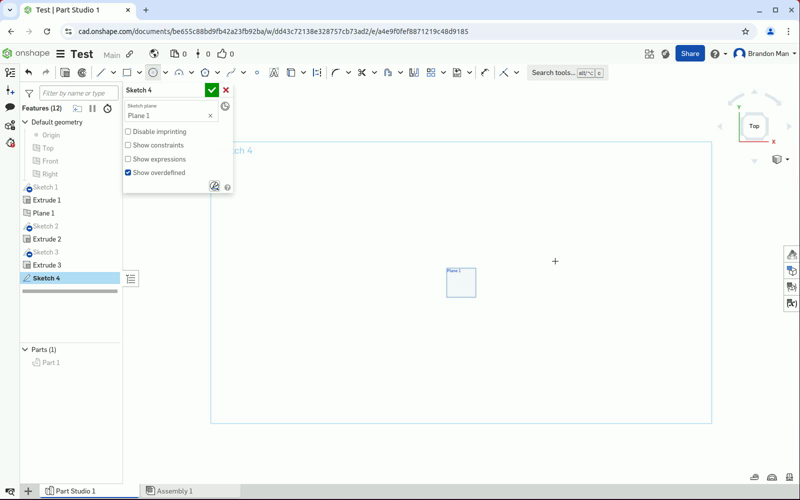
click(555, 260)
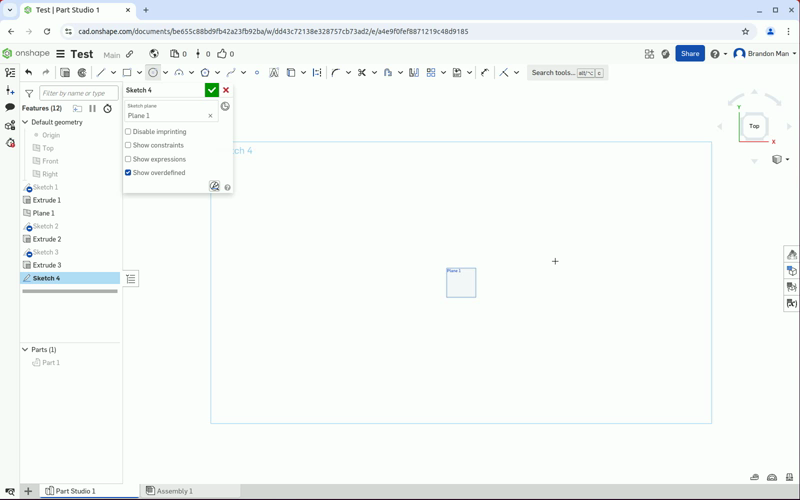
key_up(shift)
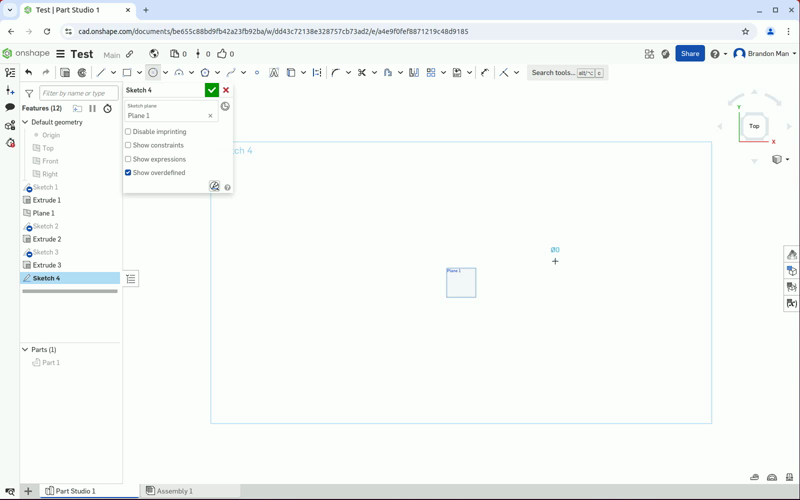
mouse_move(559, 260)
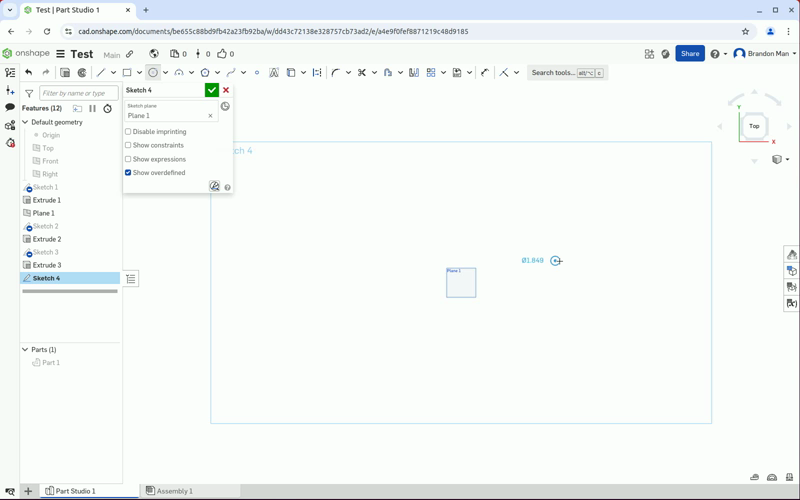
click(559, 260)
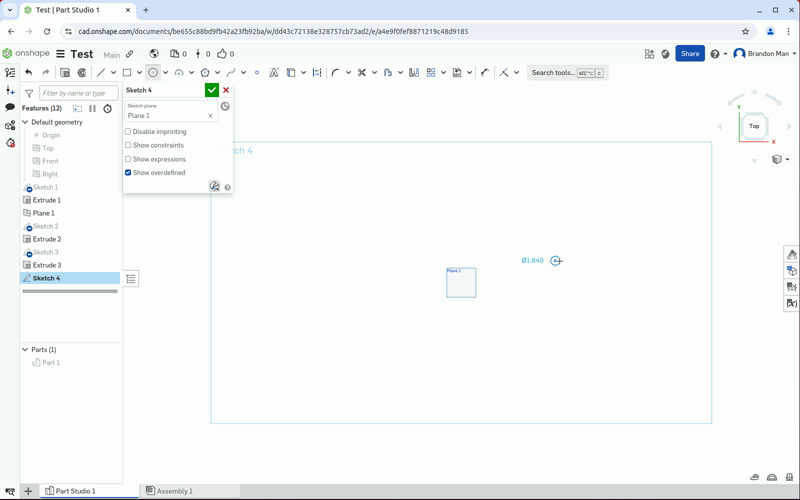
key(esc)
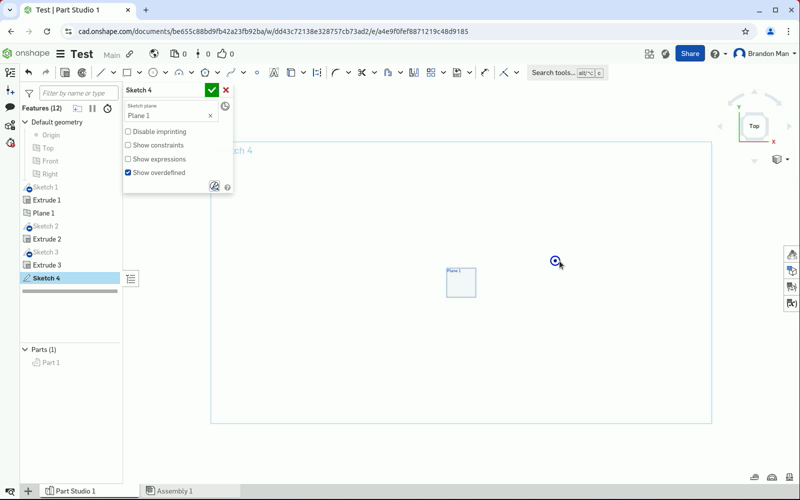
mouse_move(555, 260)
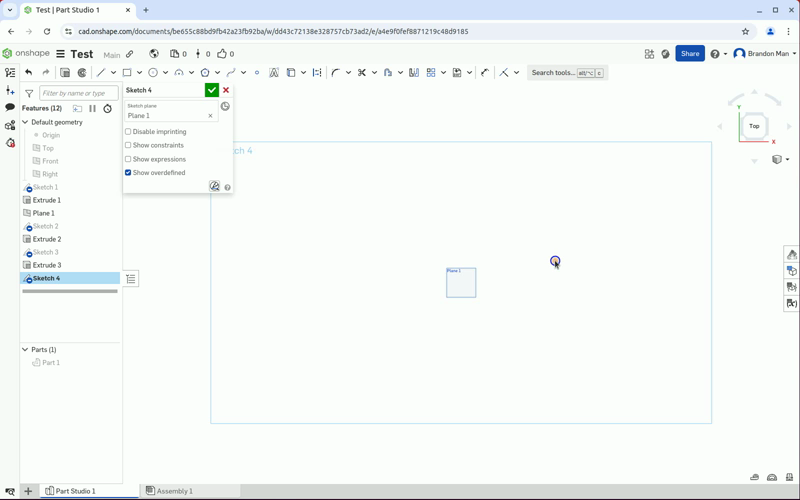
scroll(6)
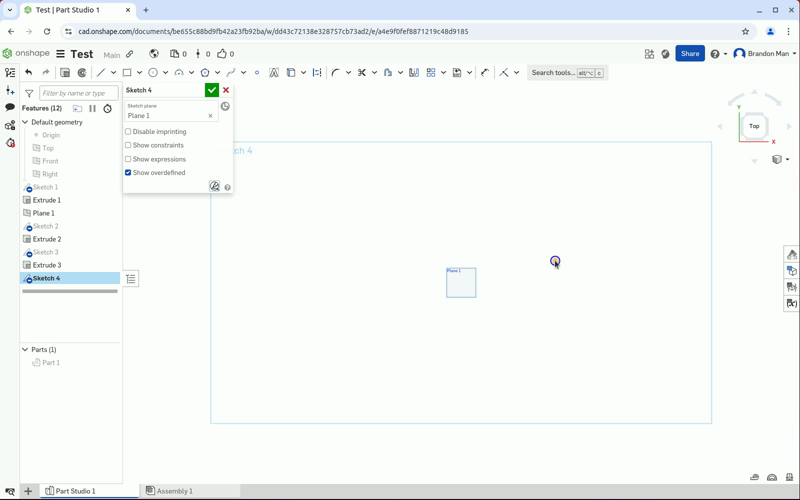
scroll(6)
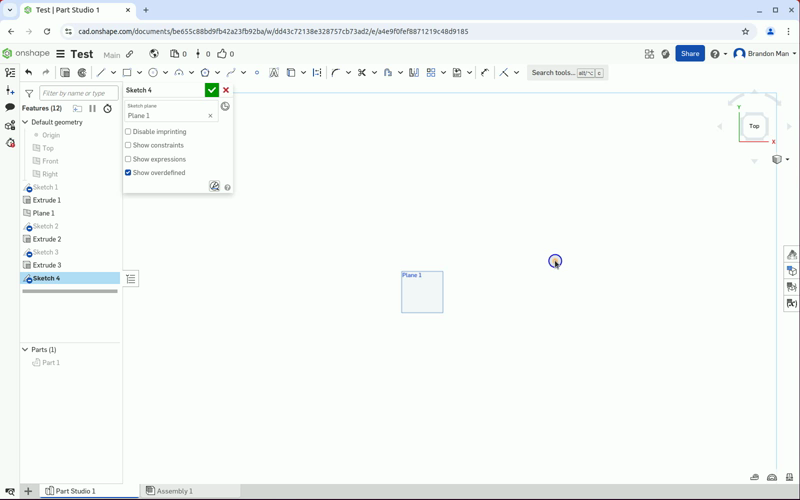
scroll(6)
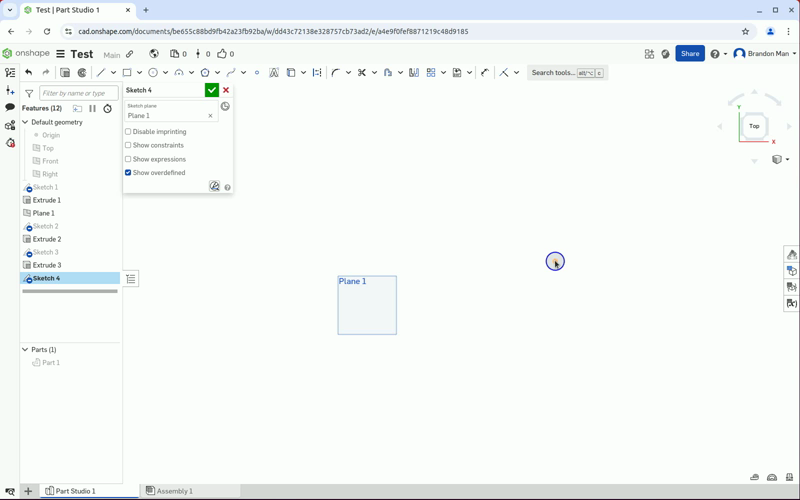
scroll(6)
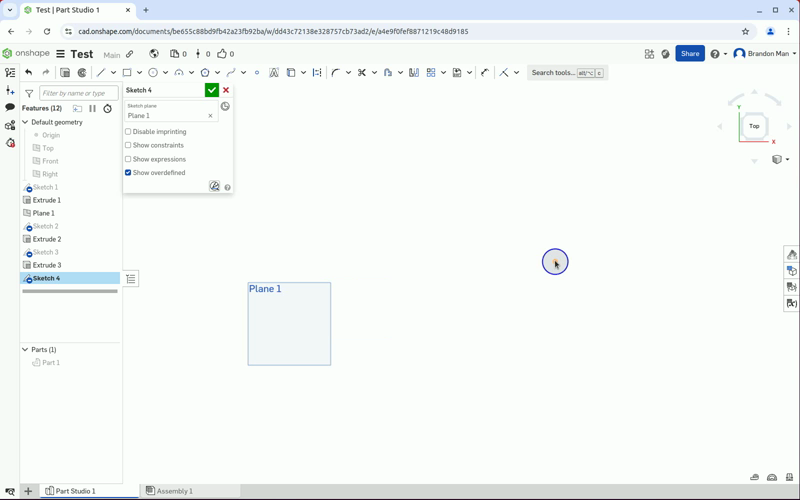
scroll(6)
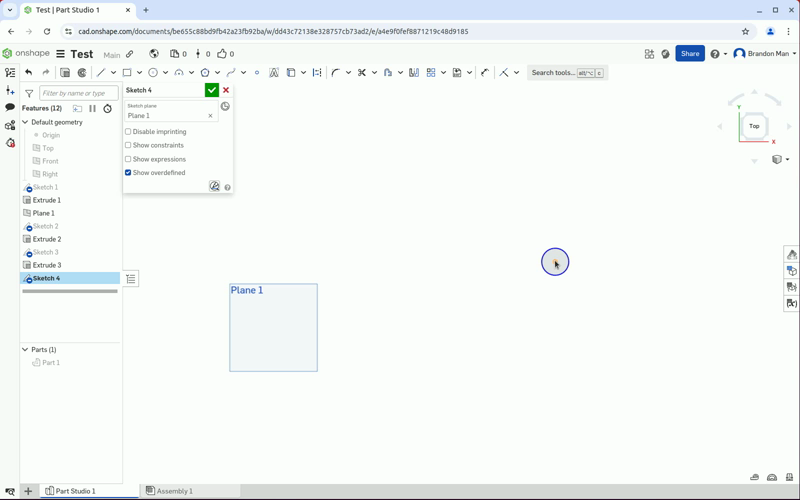
scroll(6)
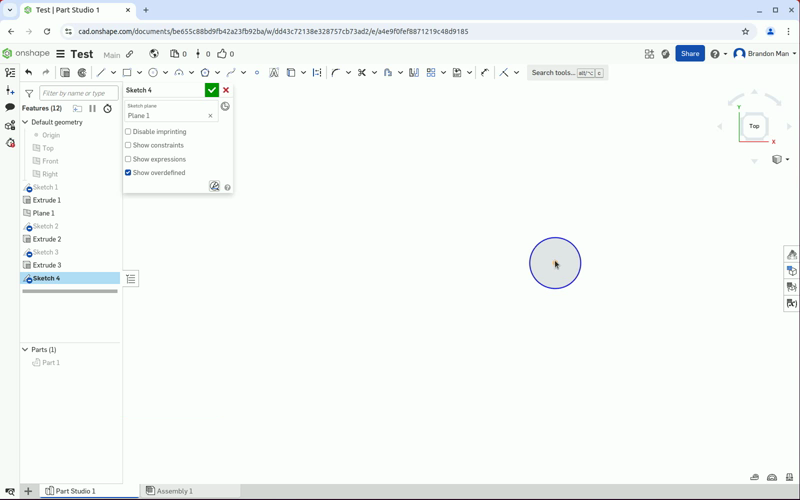
scroll(6)
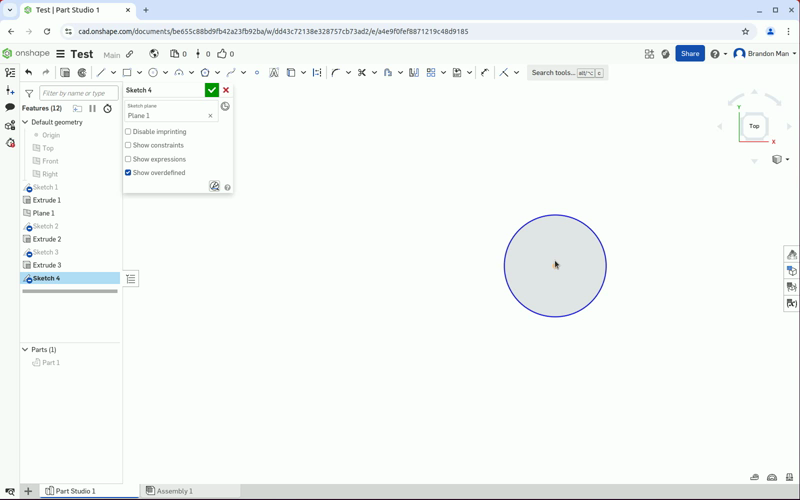
click(555, 260)
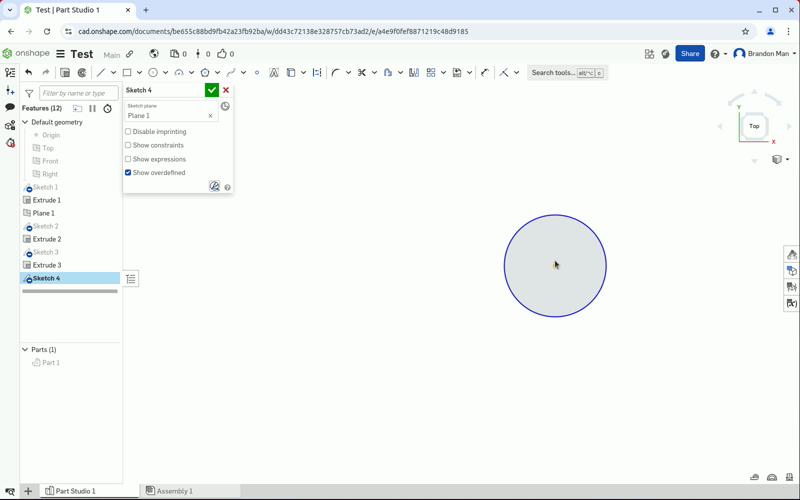
scroll(-6)
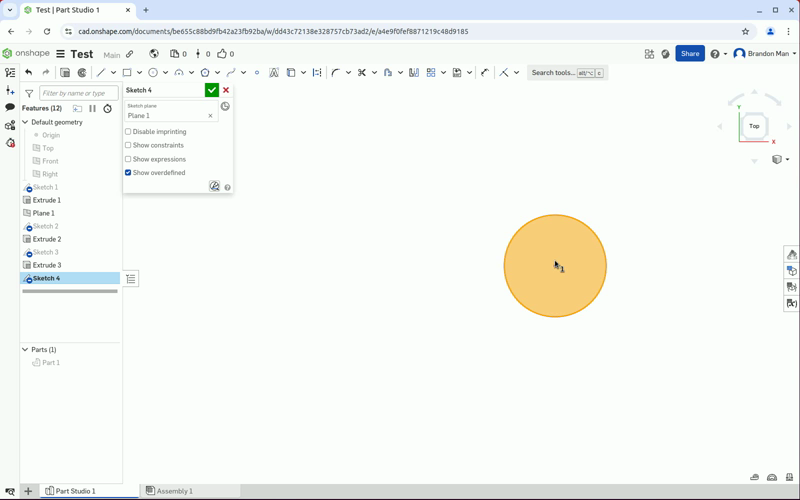
scroll(-6)
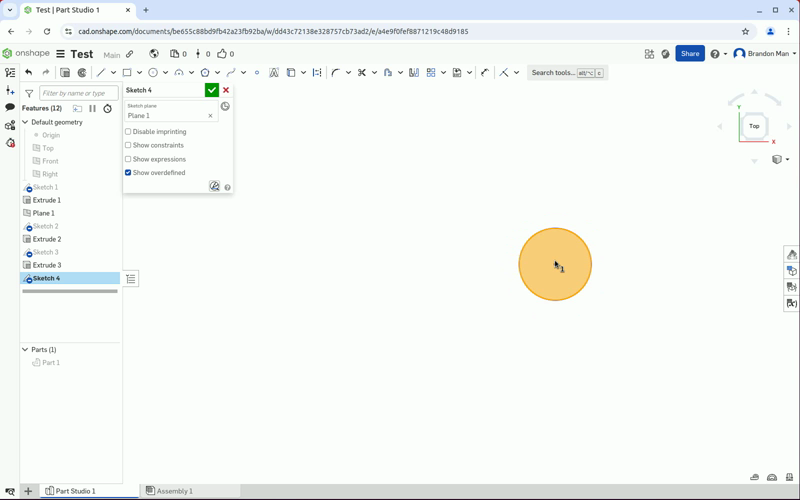
scroll(-6)
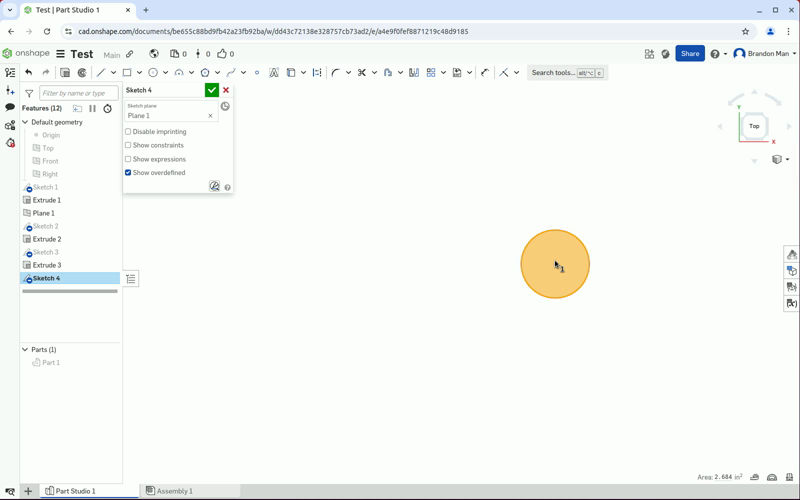
scroll(-6)
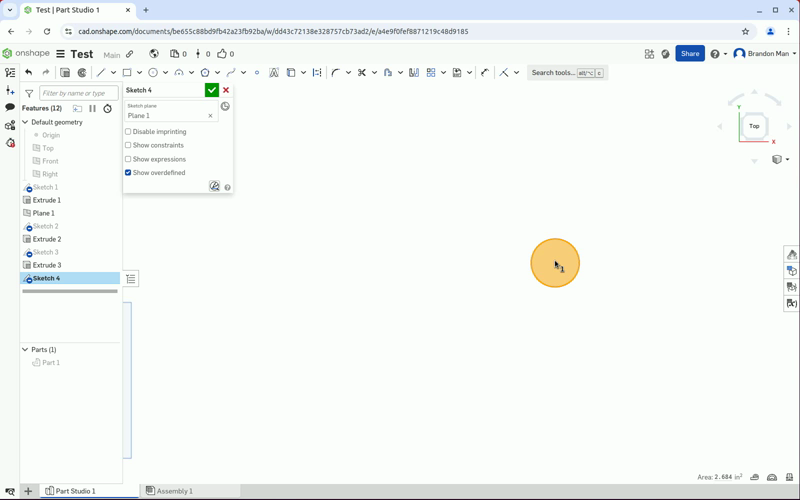
scroll(-6)
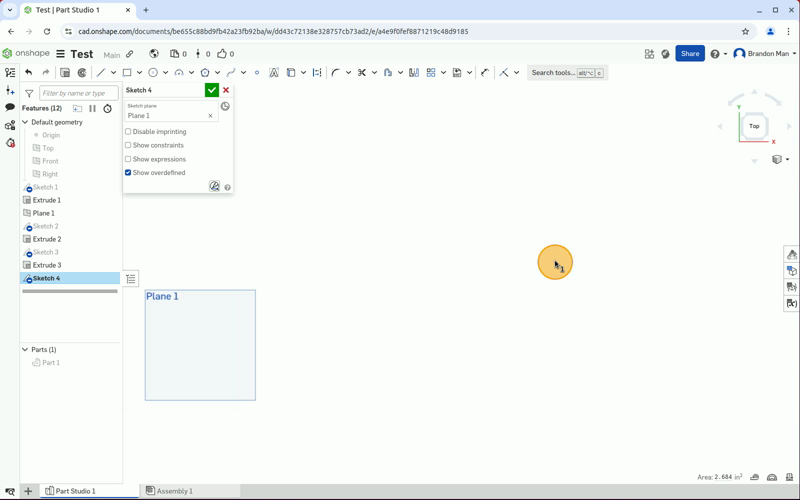
scroll(-6)
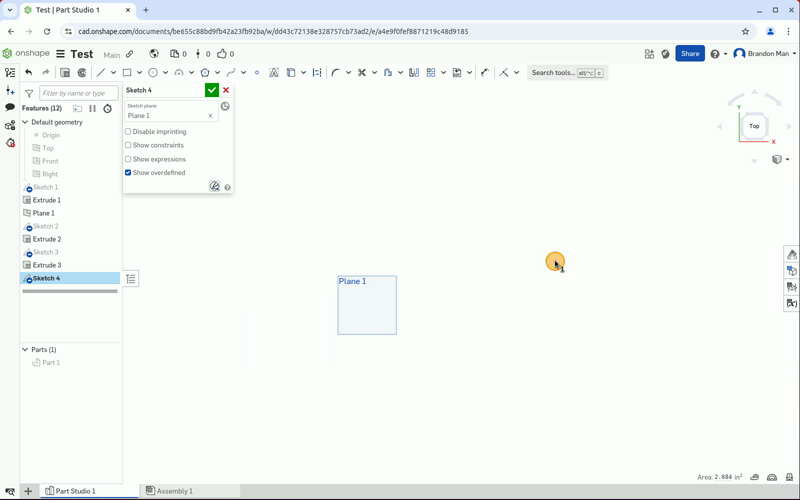
scroll(-6)
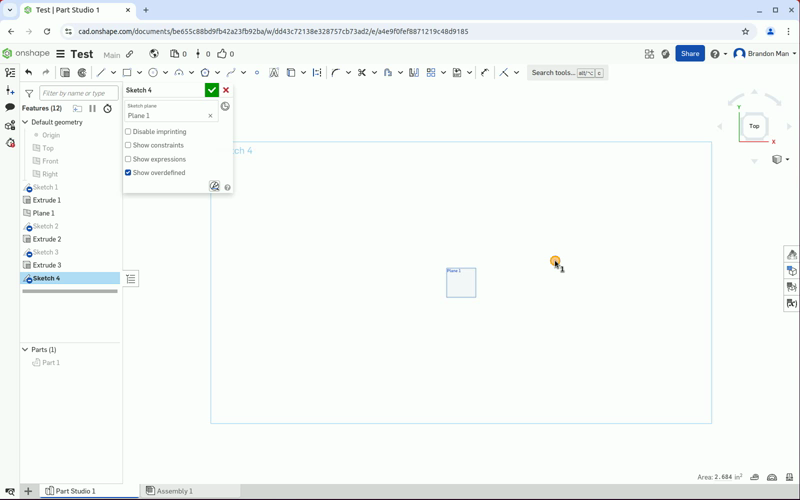
mouse_move(73, 352)
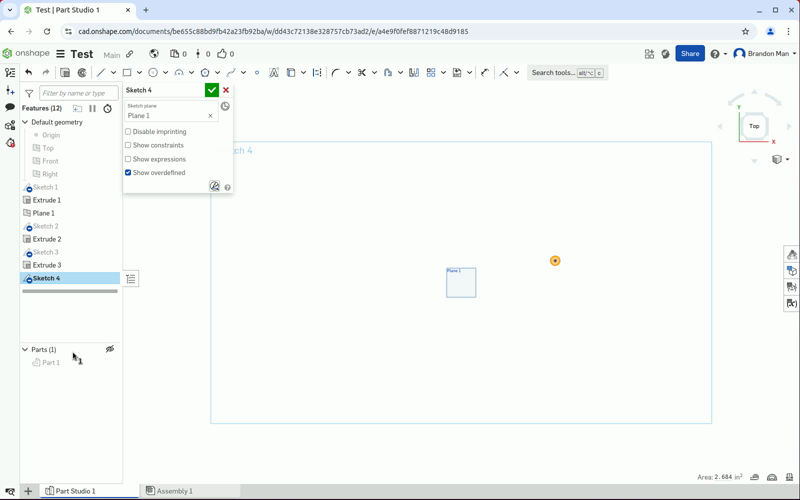
key(shift+y)
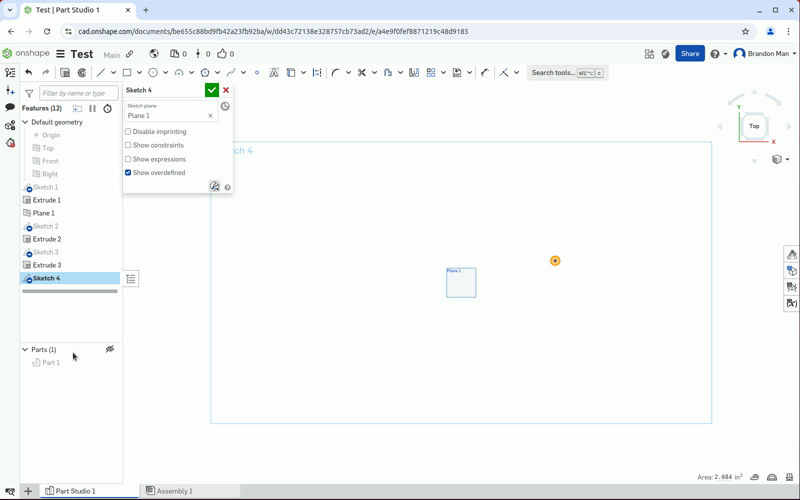
key(shift+e)
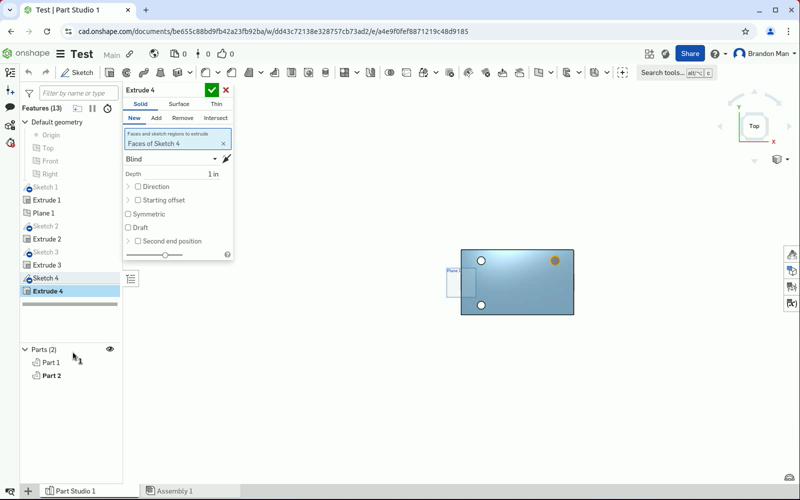
mouse_move(143, 106)
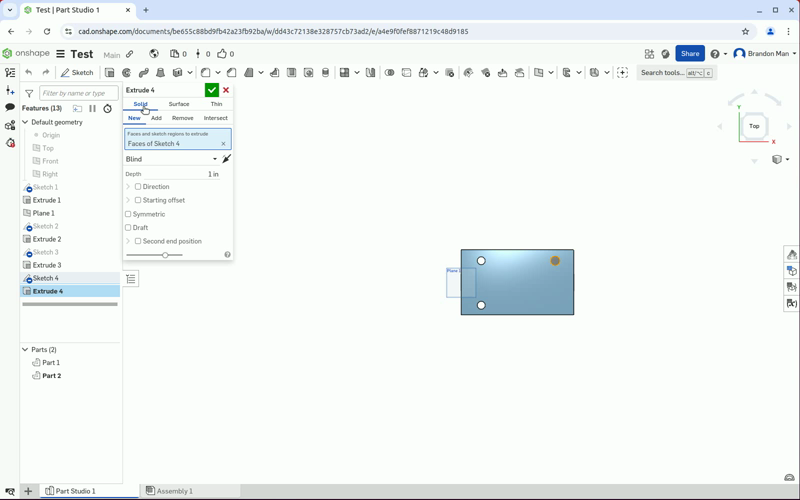
click(143, 106)
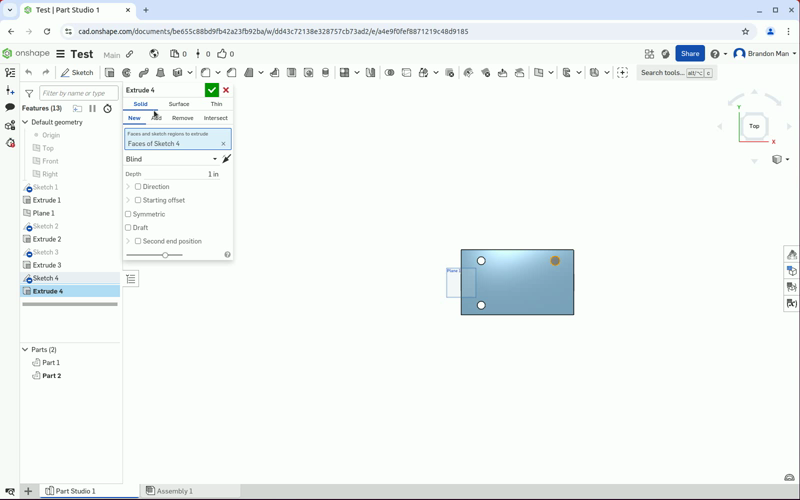
mouse_move(186, 120)
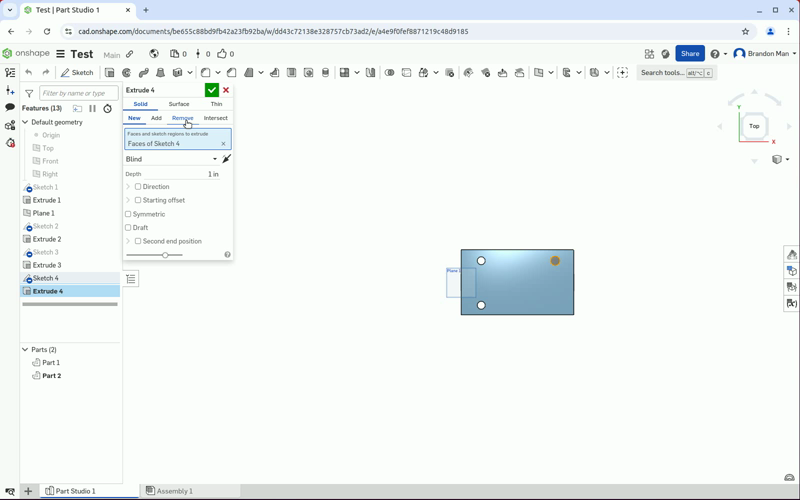
click(186, 120)
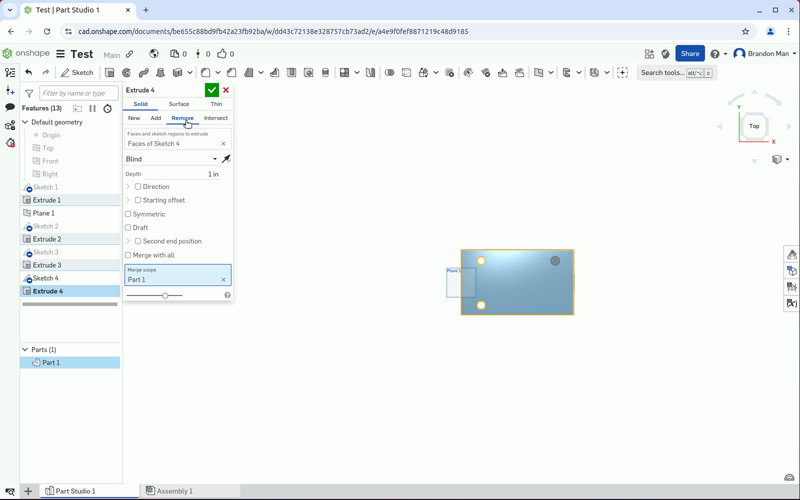
key(tab, 4)
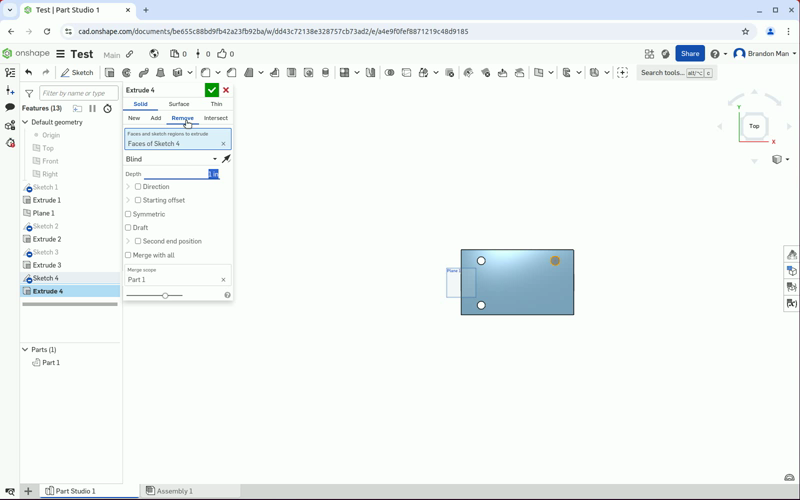
text(8.184)
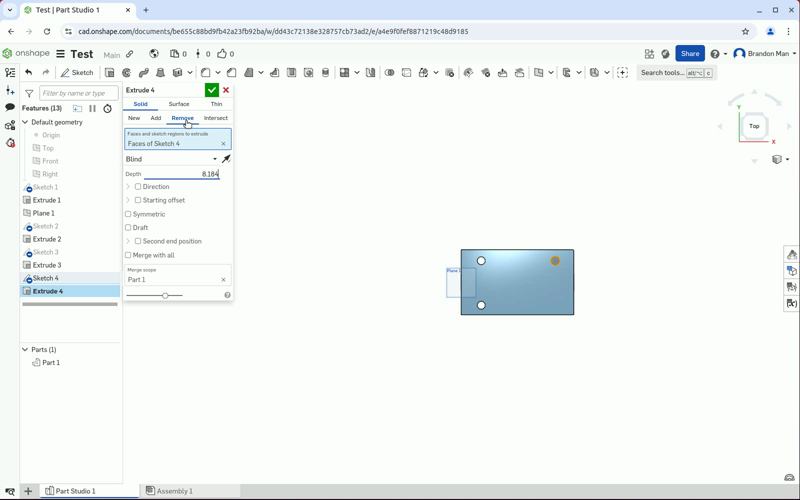
key(tab, 6)
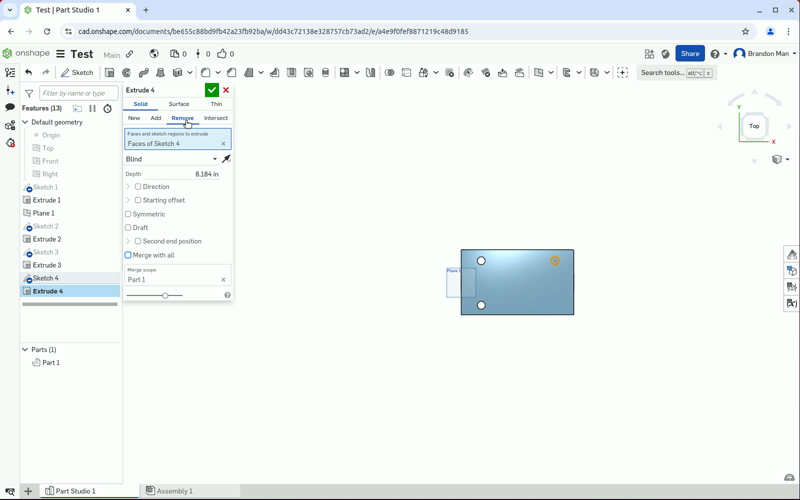
key(space)
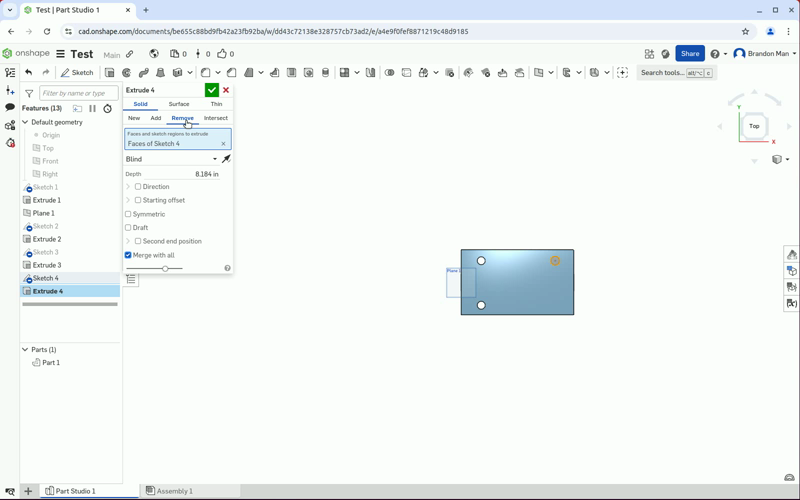
key(enter)
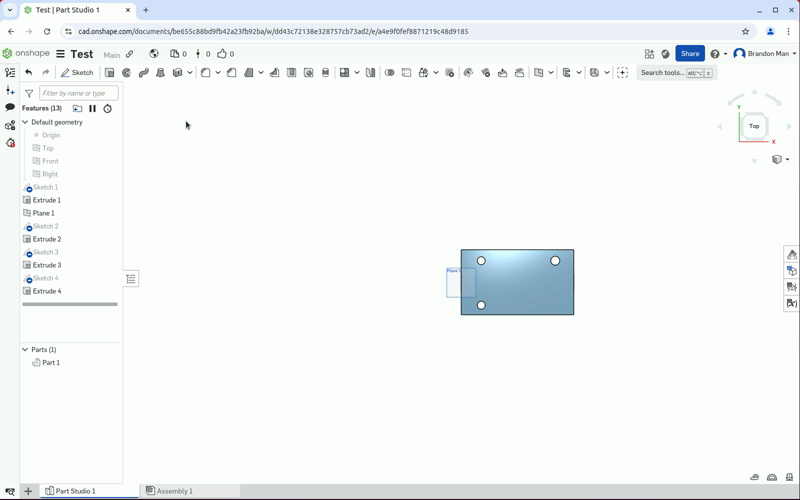
key(shift+h)
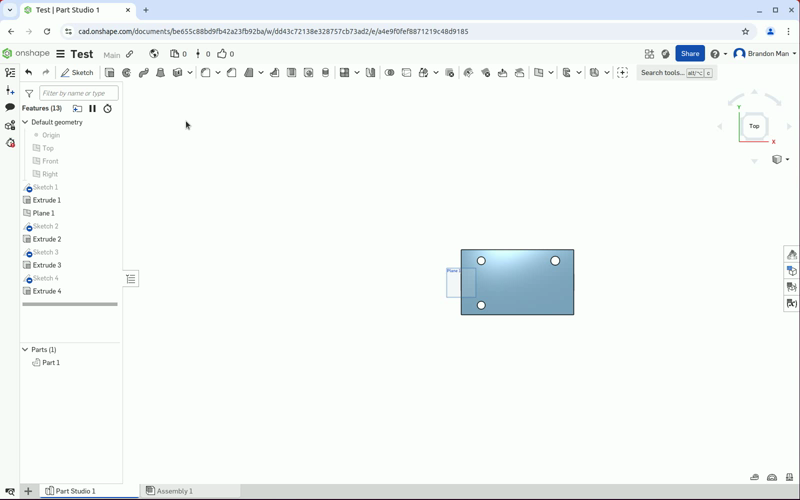
key(shift+h)
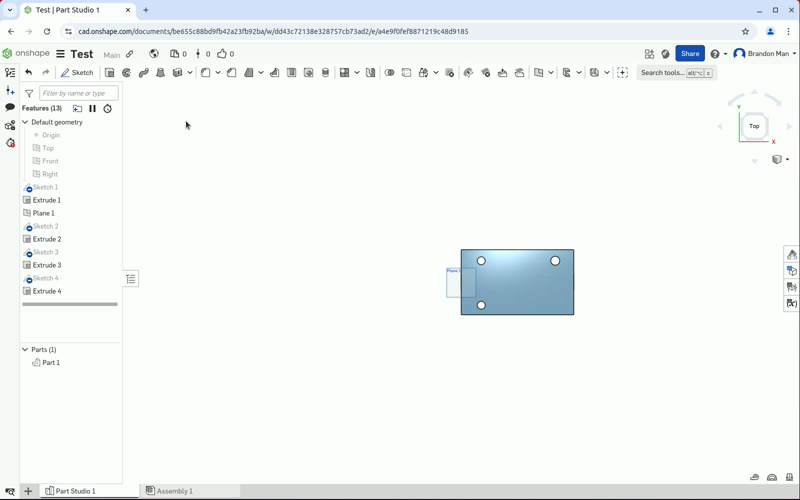
mouse_move(73, 189)
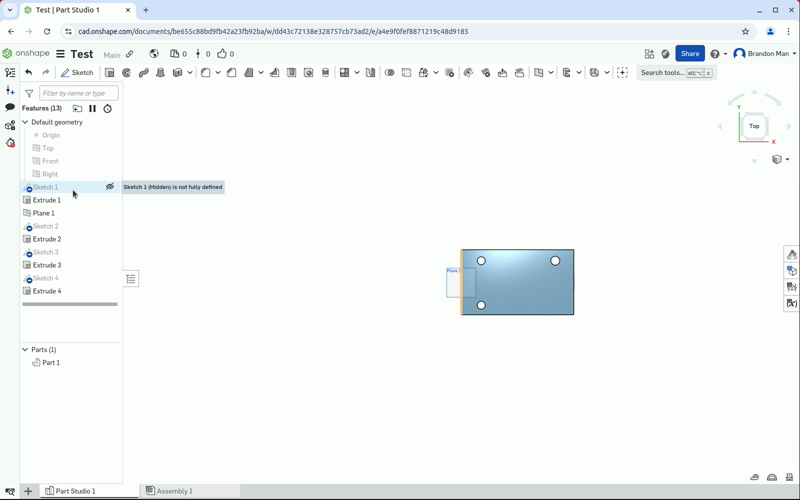
click(73, 189)
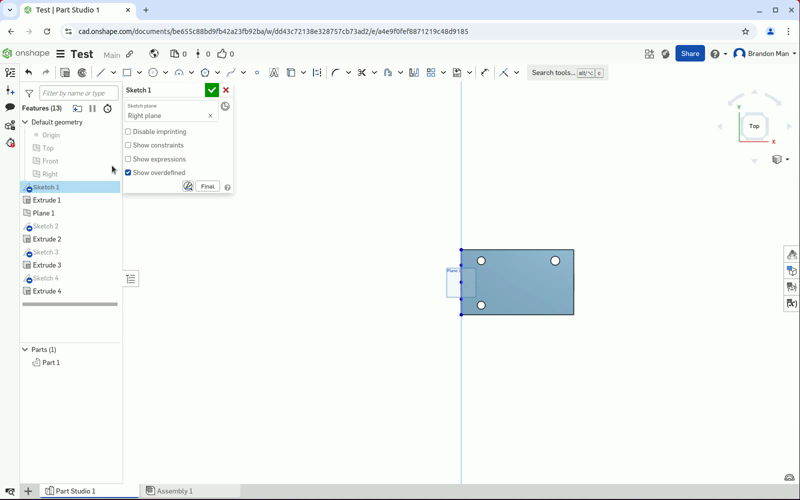
mouse_move(229, 92)
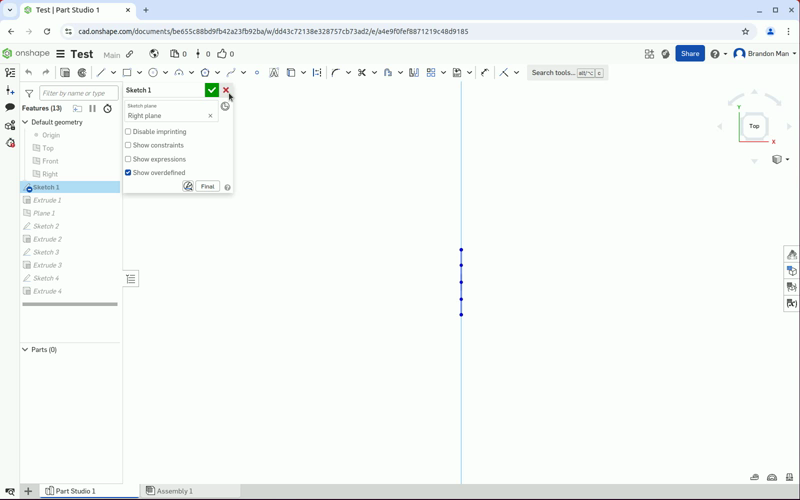
click(229, 92)
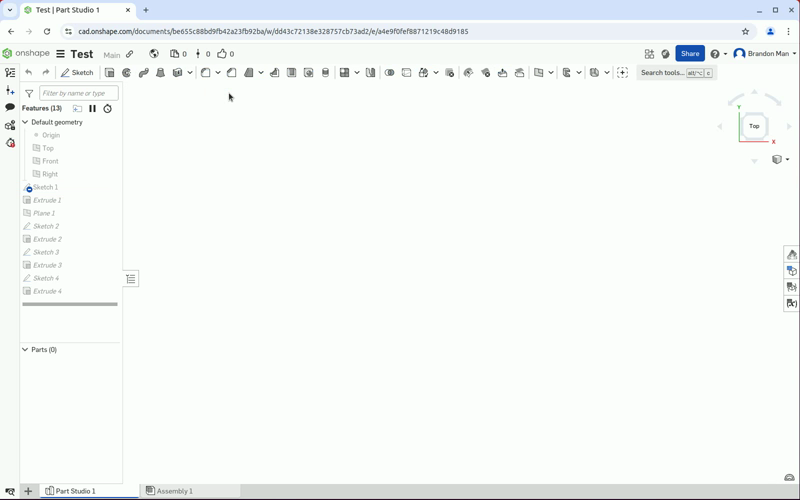
key(shift+s)
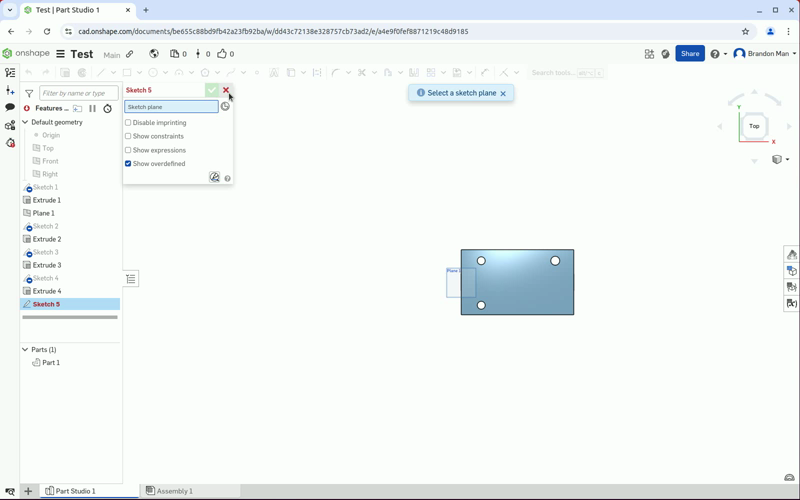
mouse_move(73, 215)
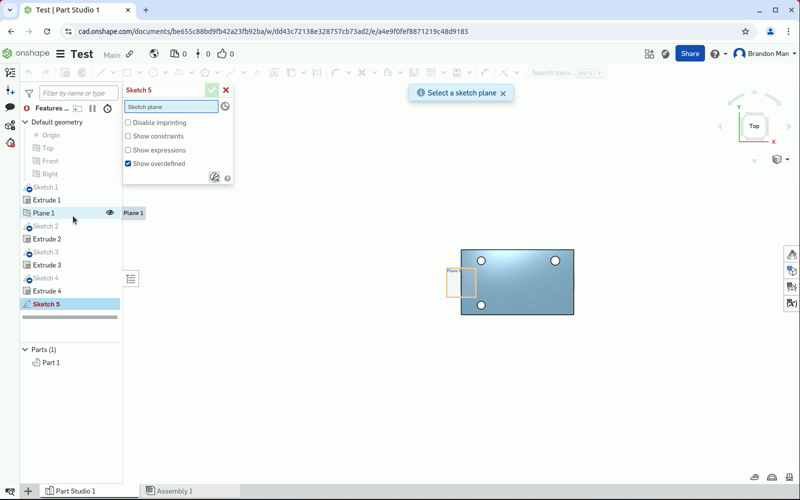
click(73, 215)
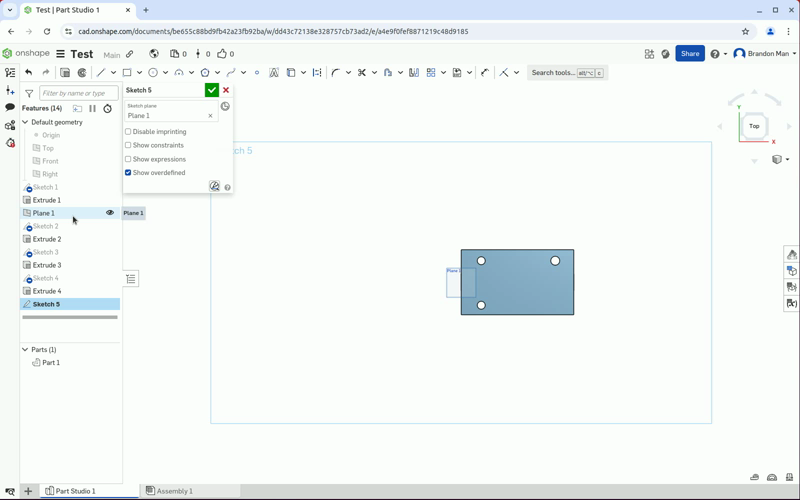
mouse_move(73, 352)
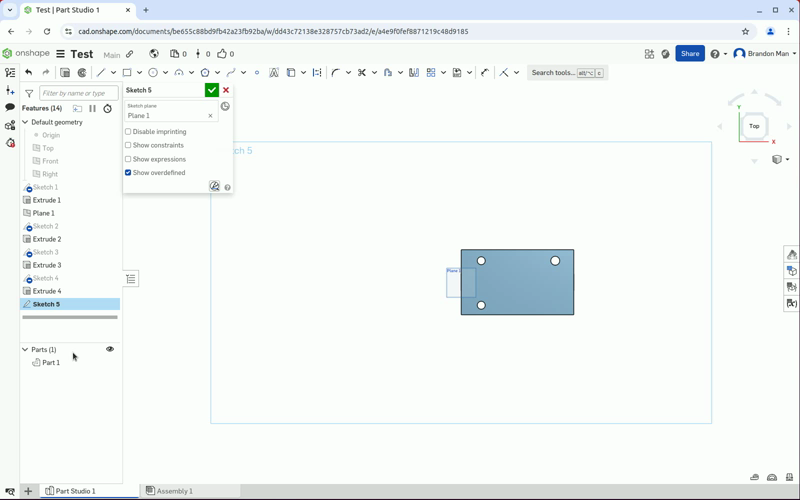
key(y)
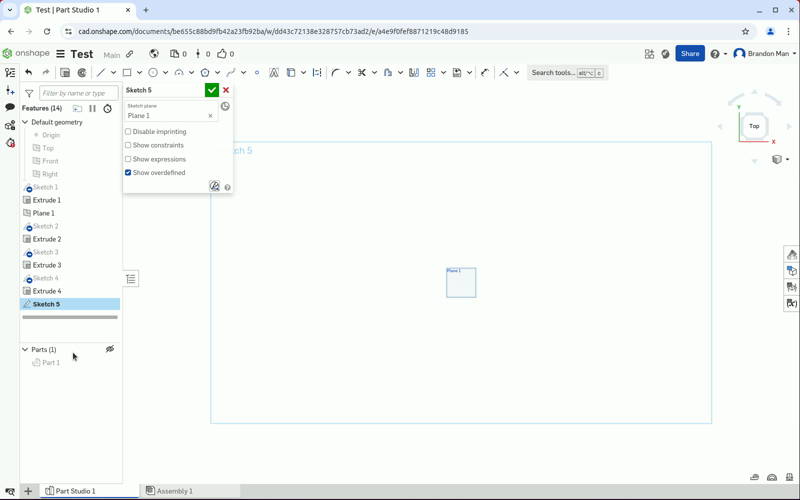
key(c)
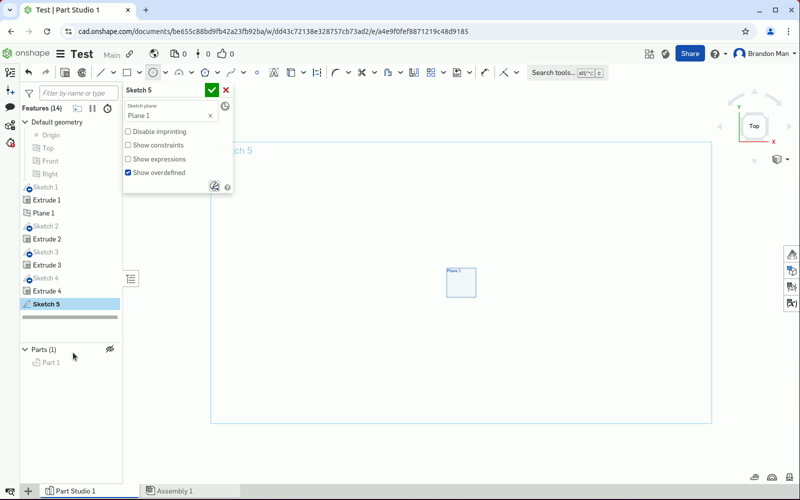
key_down(shift)
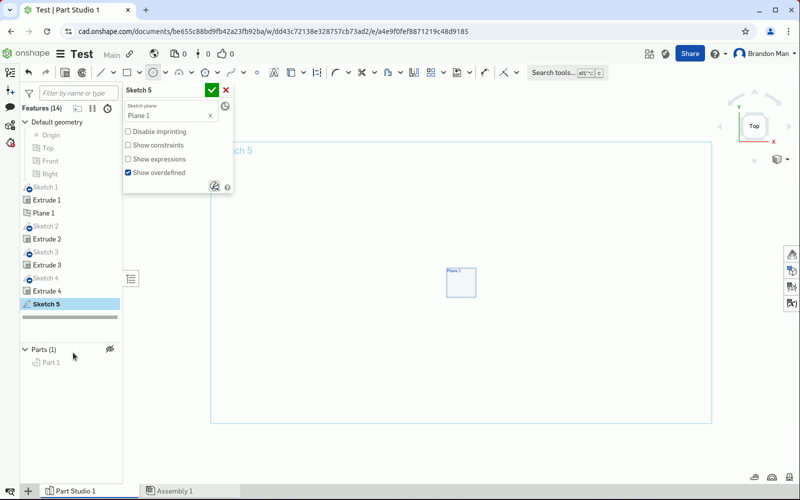
mouse_move(555, 305)
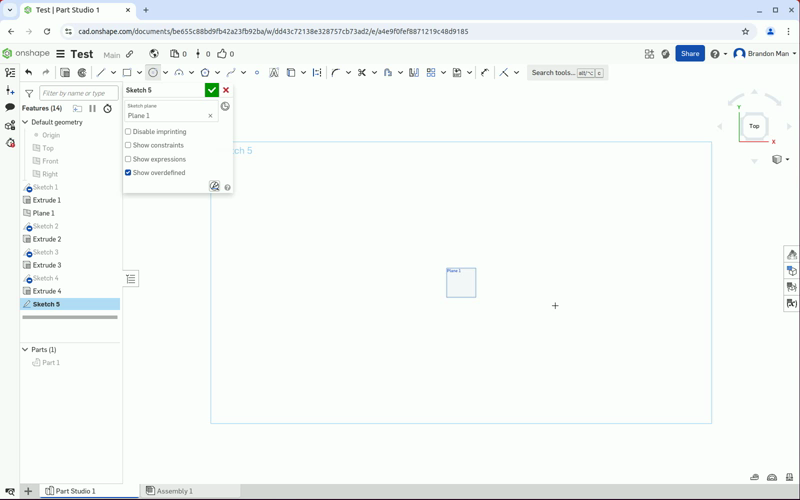
click(555, 305)
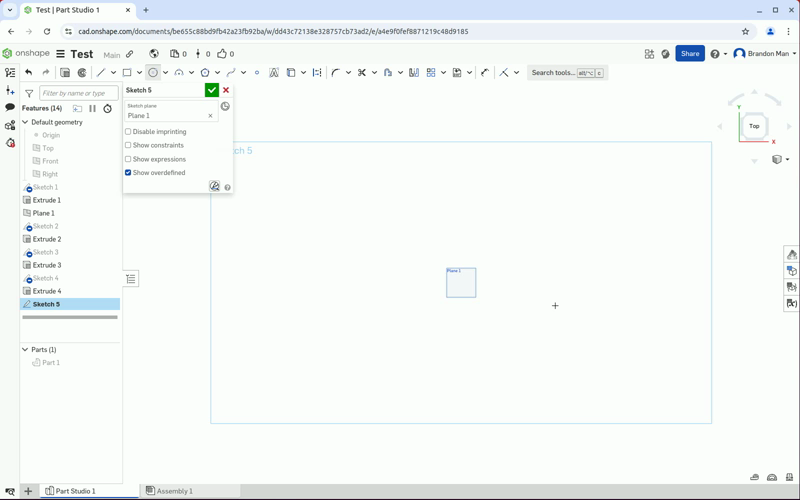
key_up(shift)
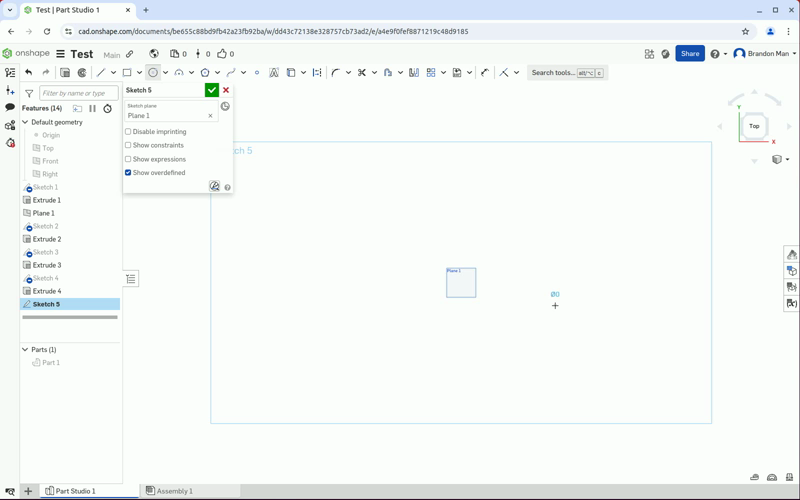
mouse_move(559, 305)
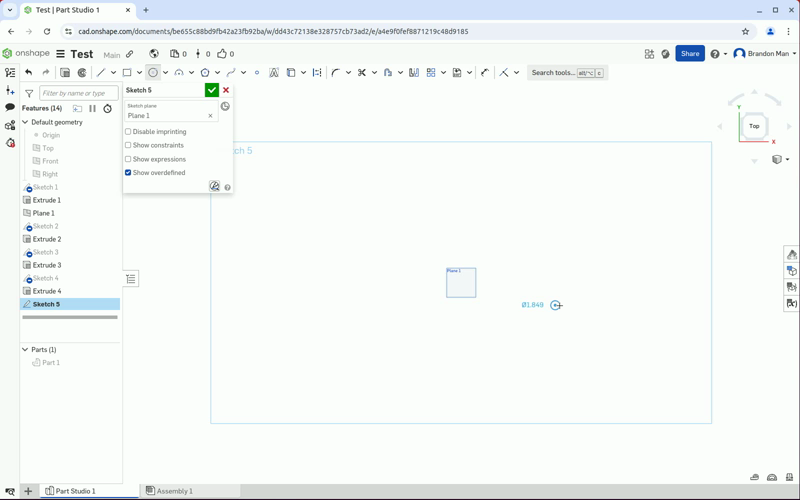
click(559, 305)
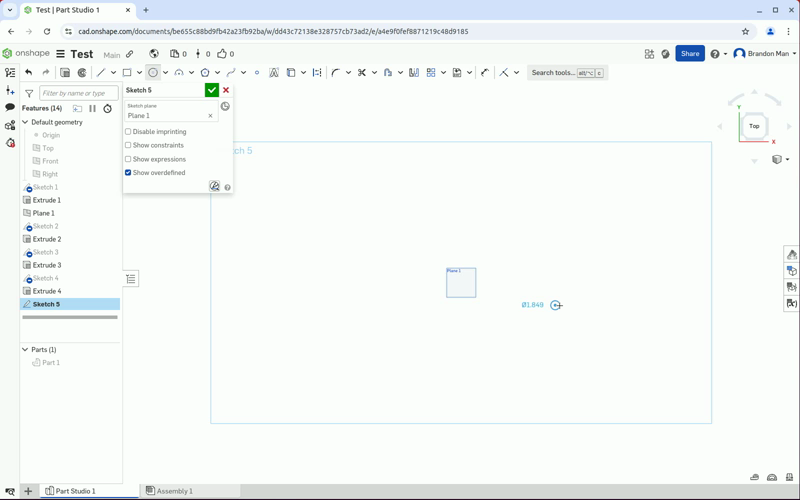
key(esc)
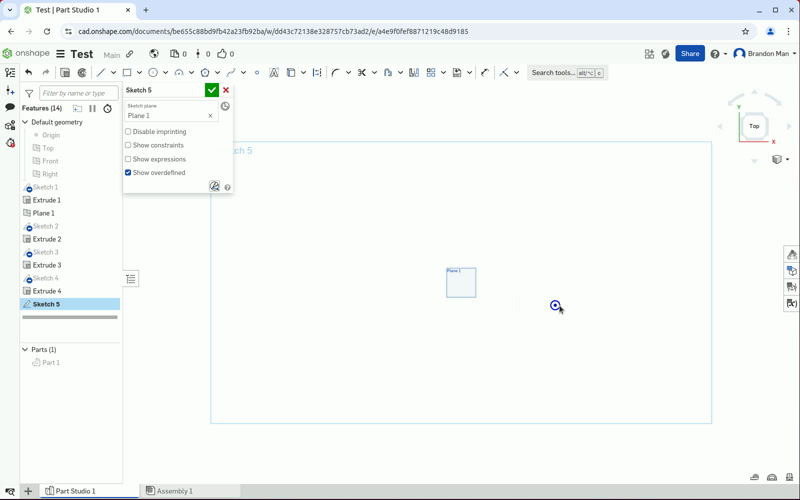
mouse_move(552, 305)
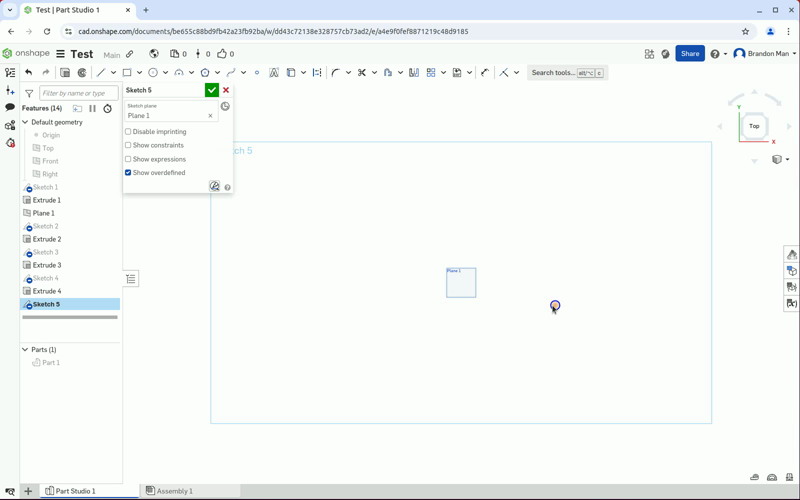
scroll(6)
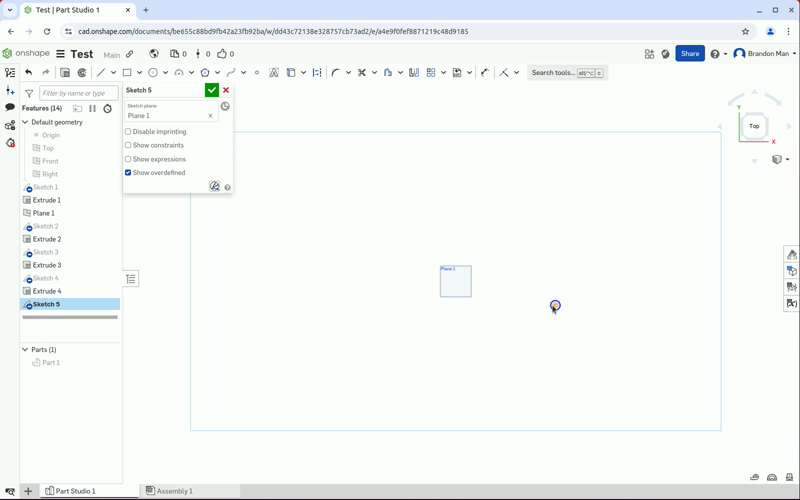
scroll(6)
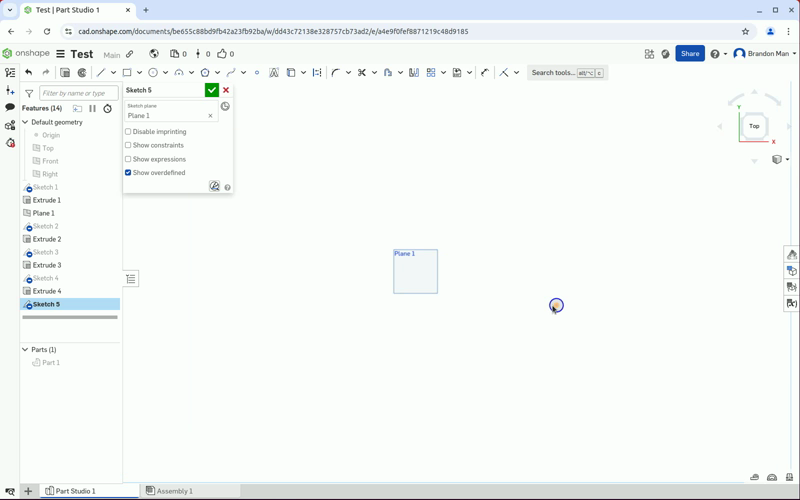
scroll(6)
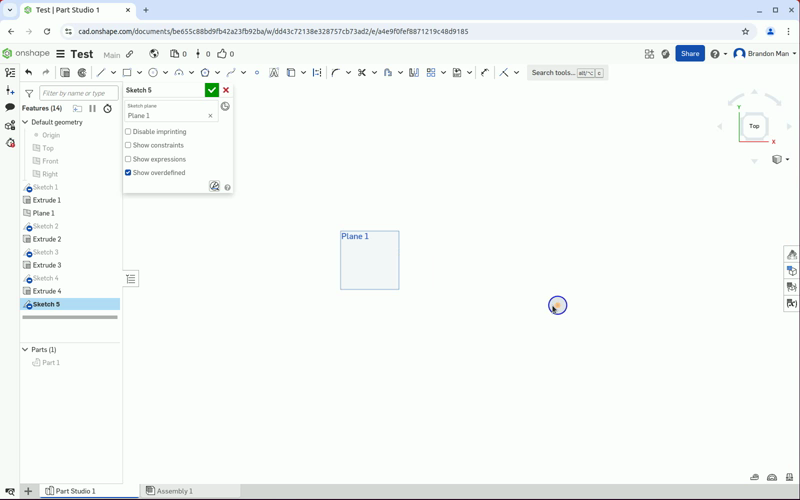
scroll(6)
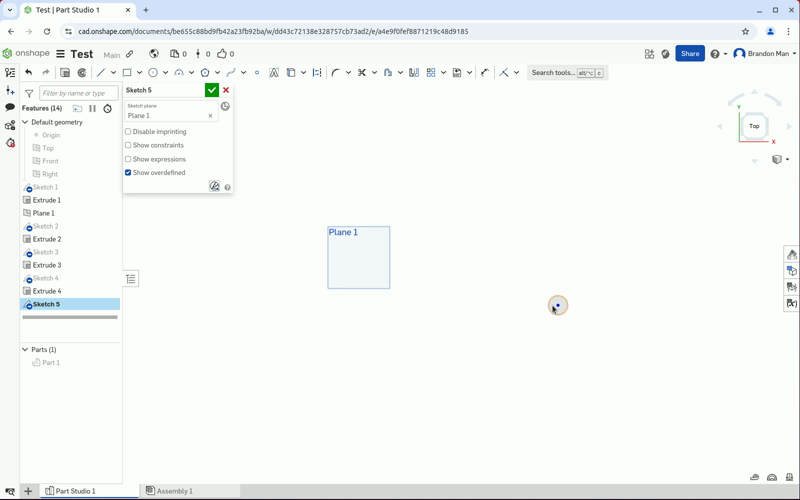
scroll(6)
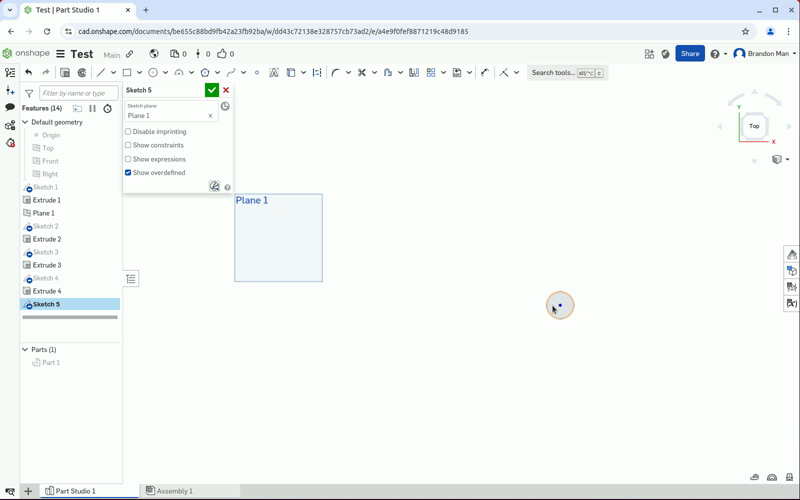
scroll(6)
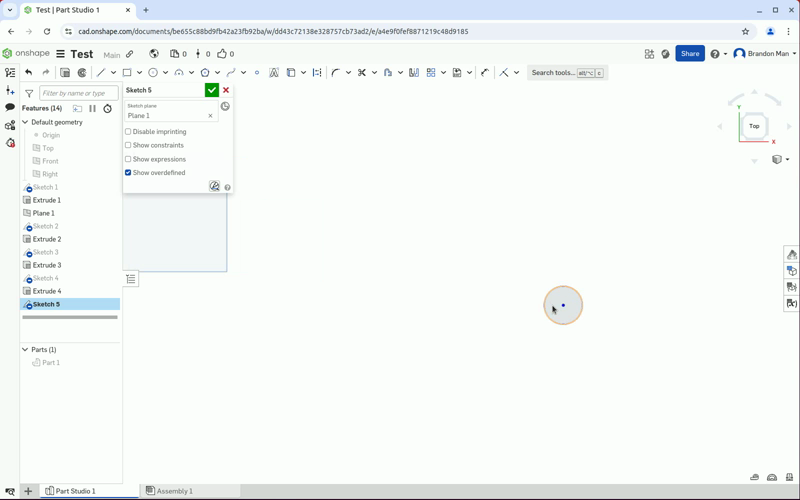
scroll(6)
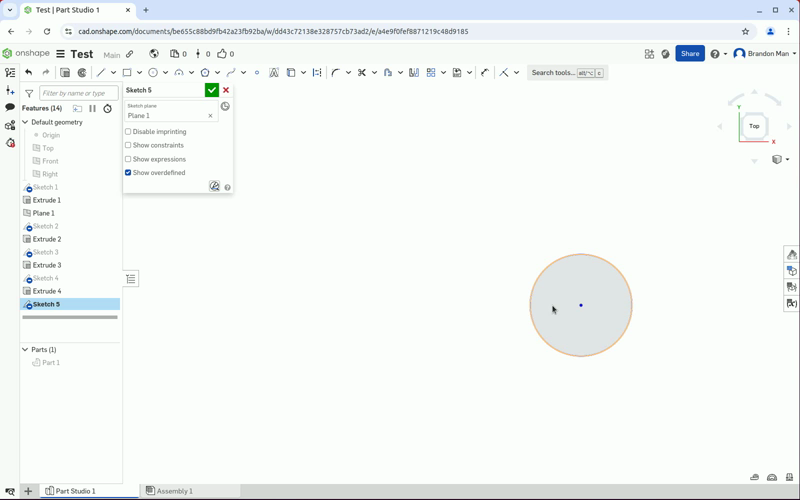
click(552, 305)
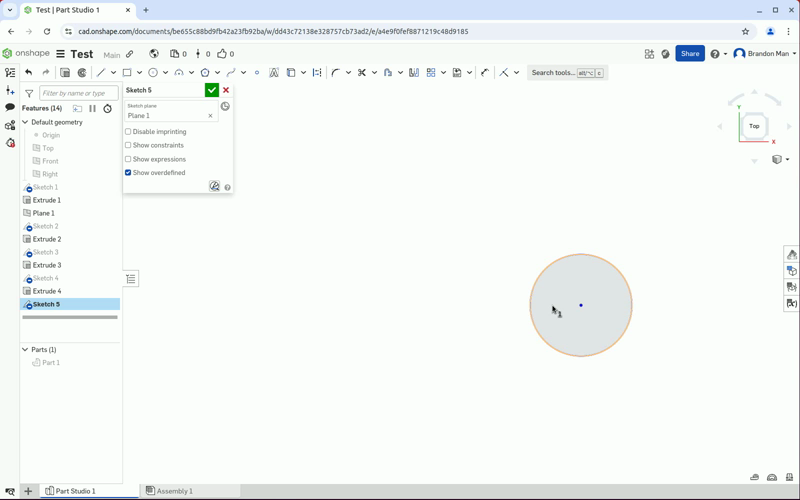
scroll(-6)
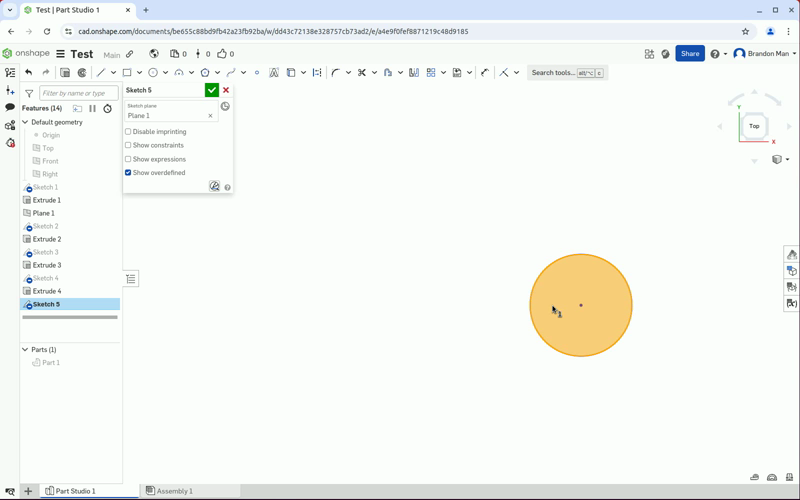
scroll(-6)
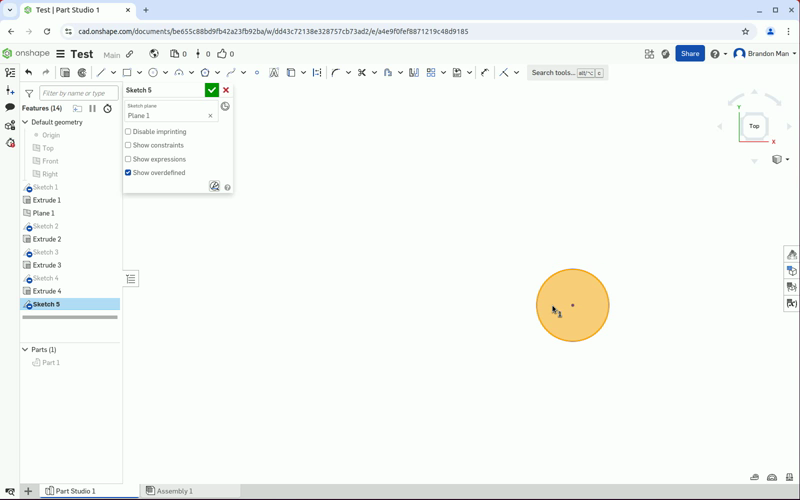
scroll(-6)
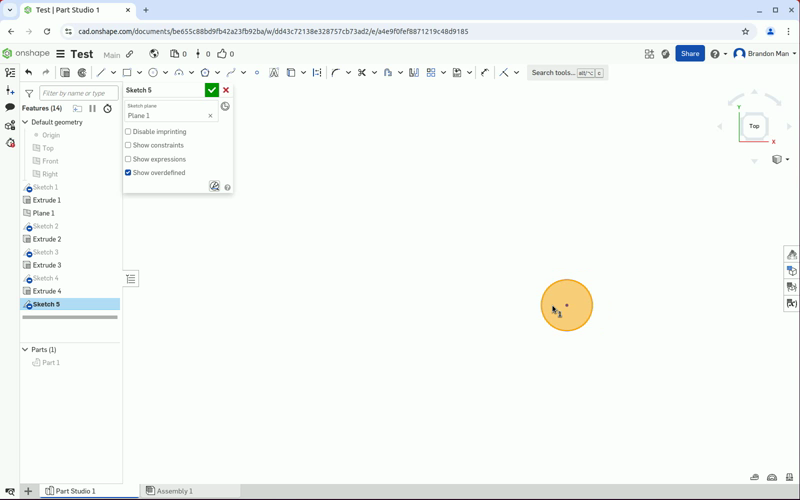
scroll(-6)
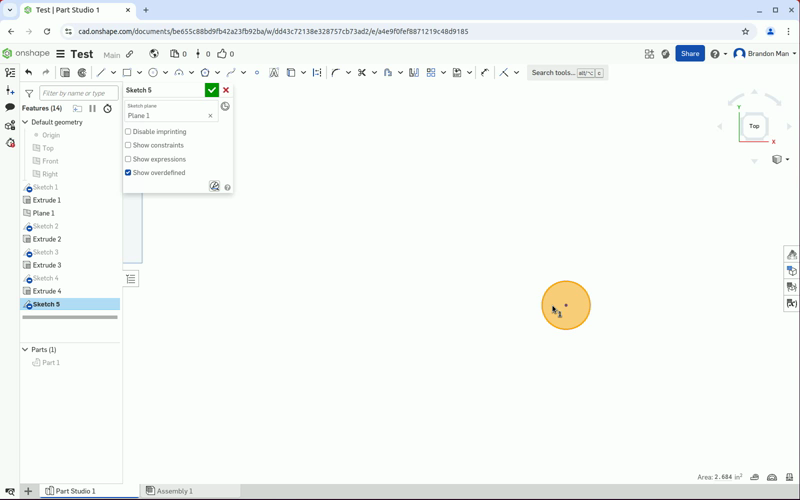
scroll(-6)
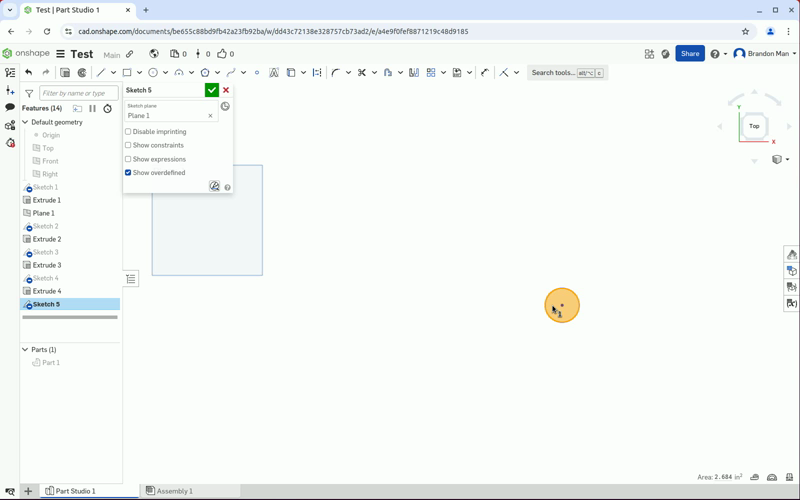
scroll(-6)
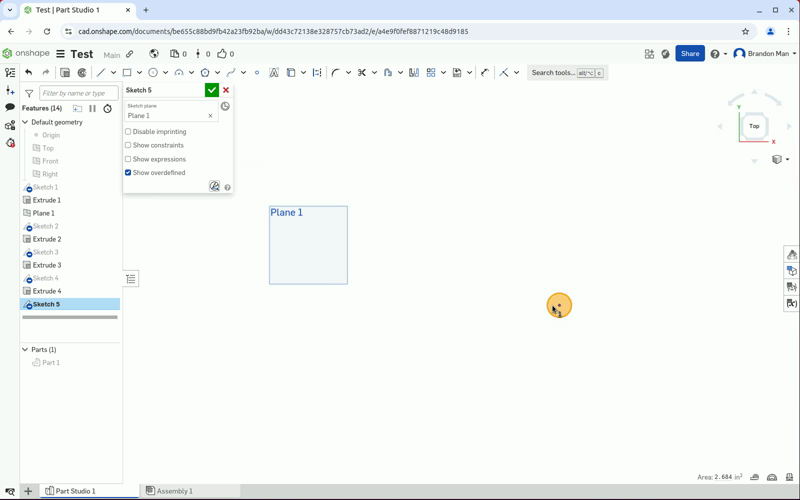
scroll(-6)
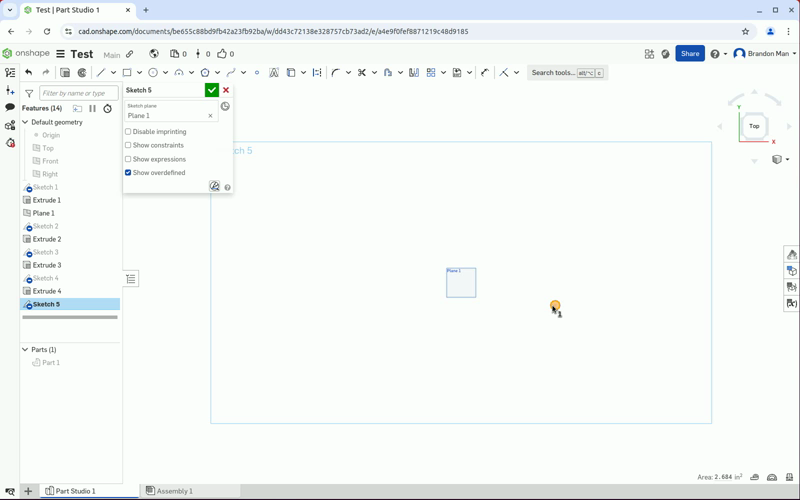
mouse_move(73, 352)
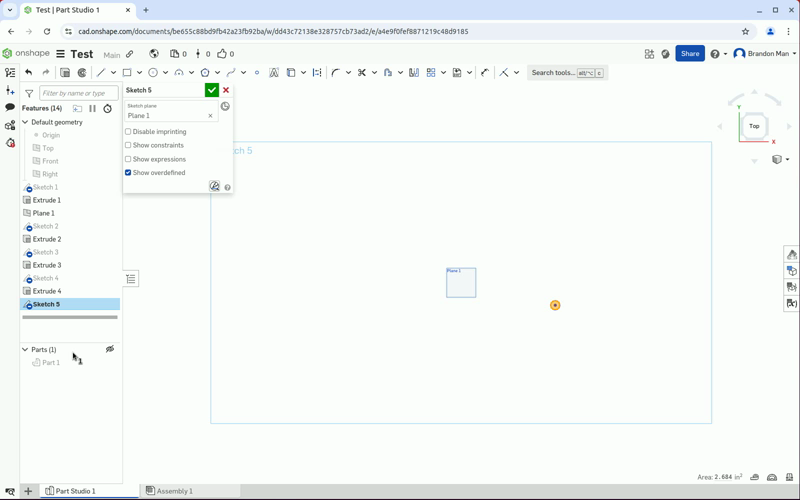
key(shift+y)
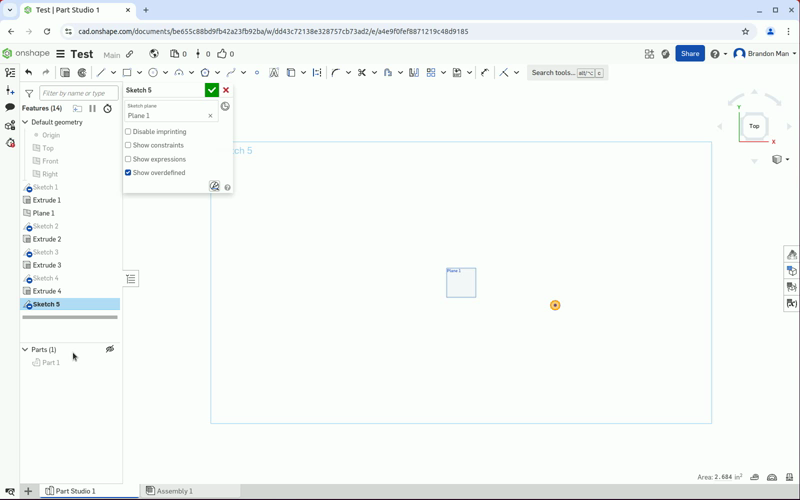
key(shift+e)
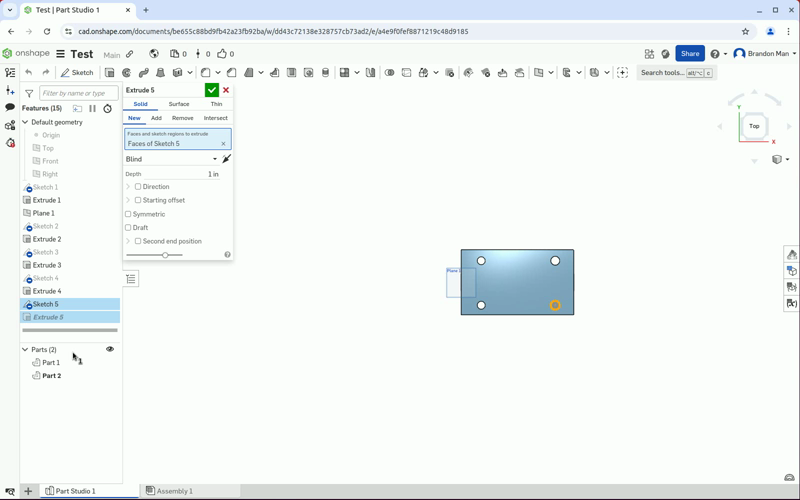
mouse_move(143, 106)
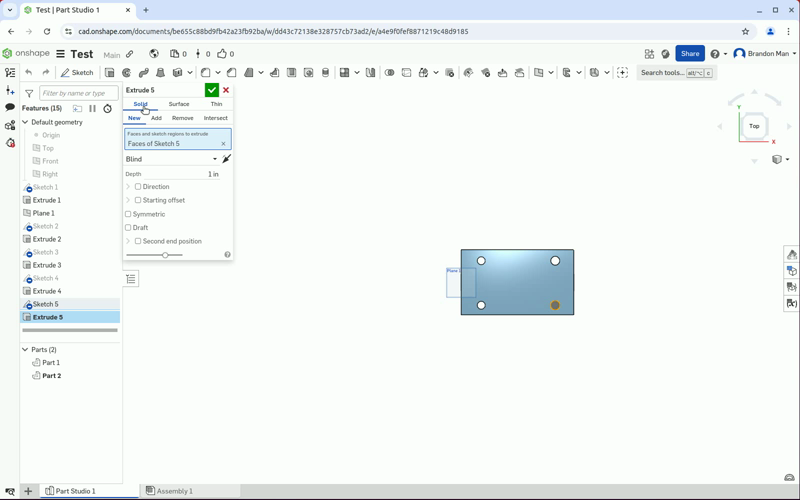
click(143, 106)
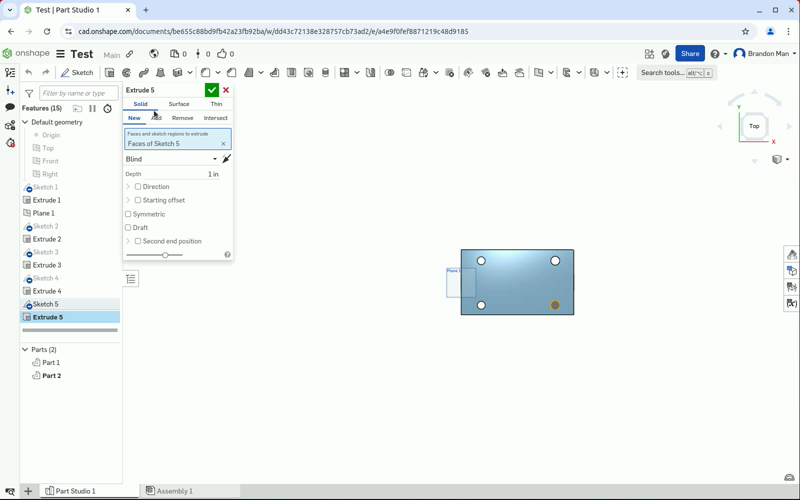
mouse_move(186, 120)
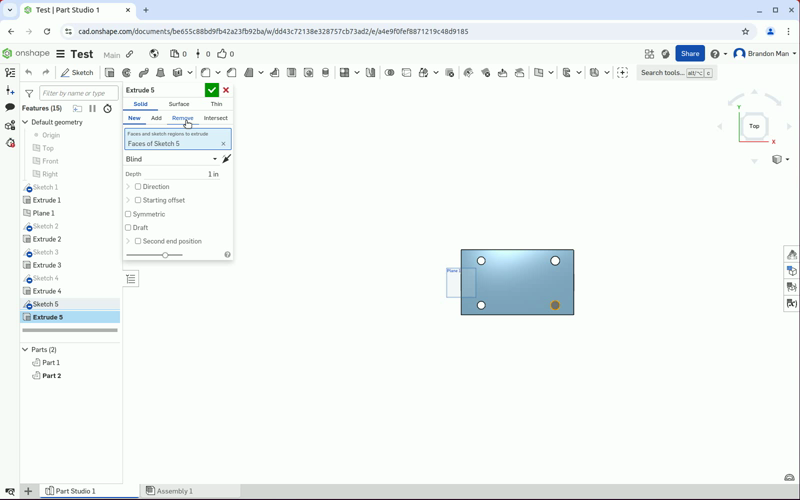
click(186, 120)
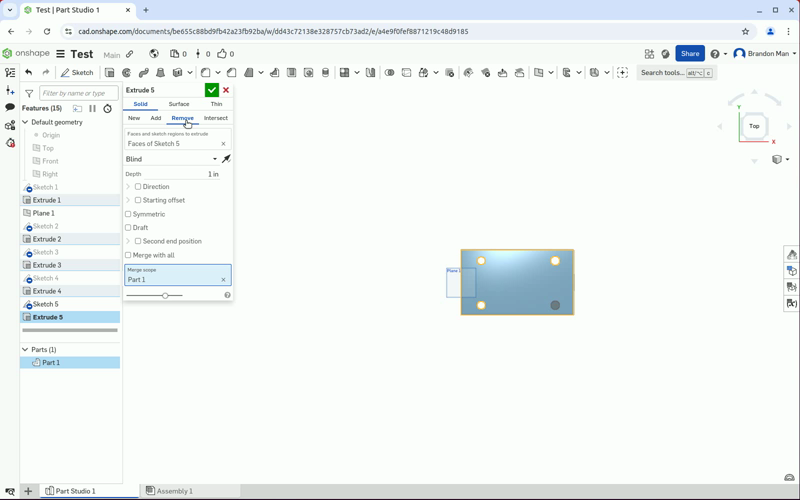
key(tab, 4)
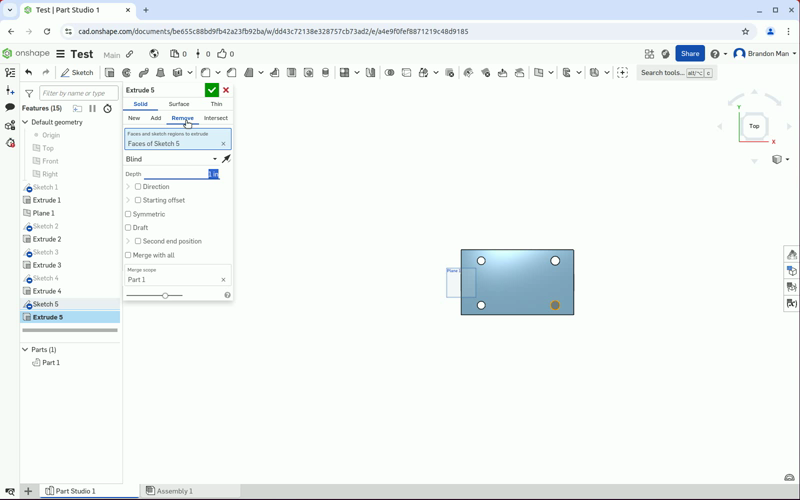
text(8.184)
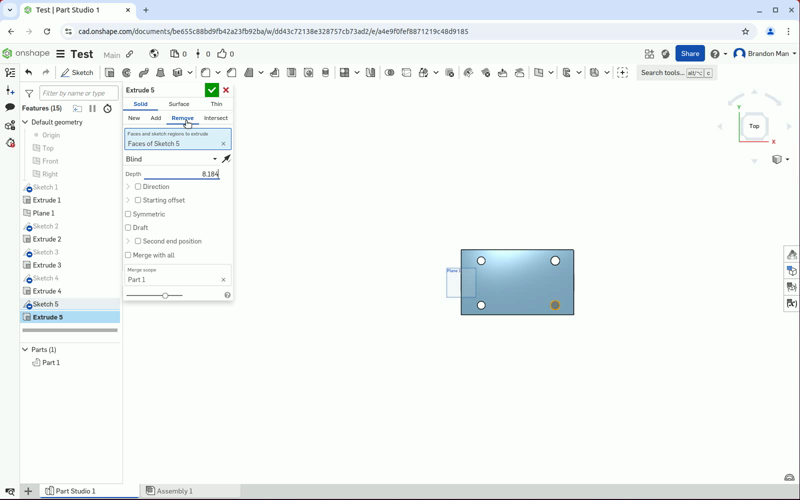
key(tab, 6)
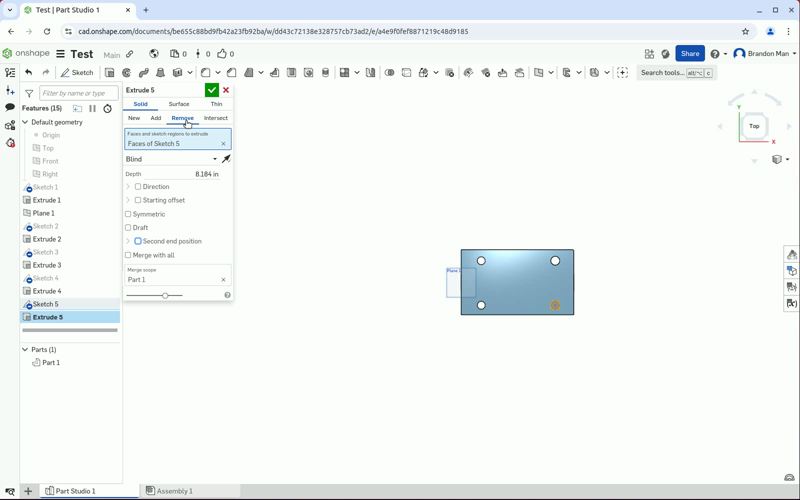
key(space)
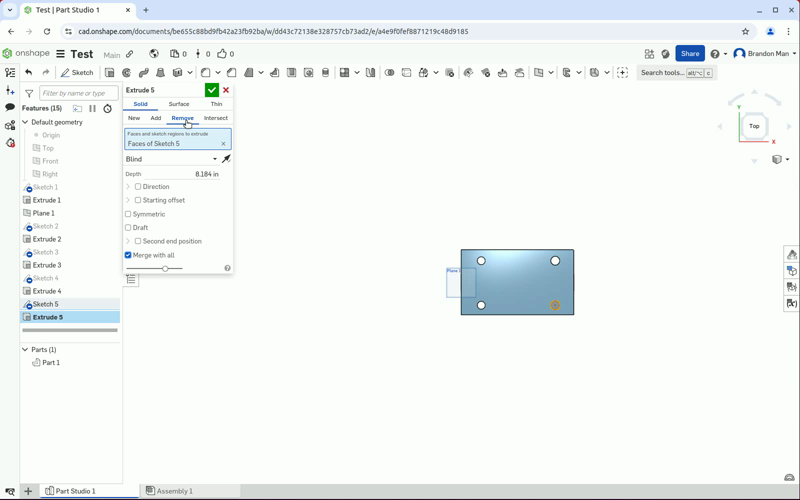
key(enter)
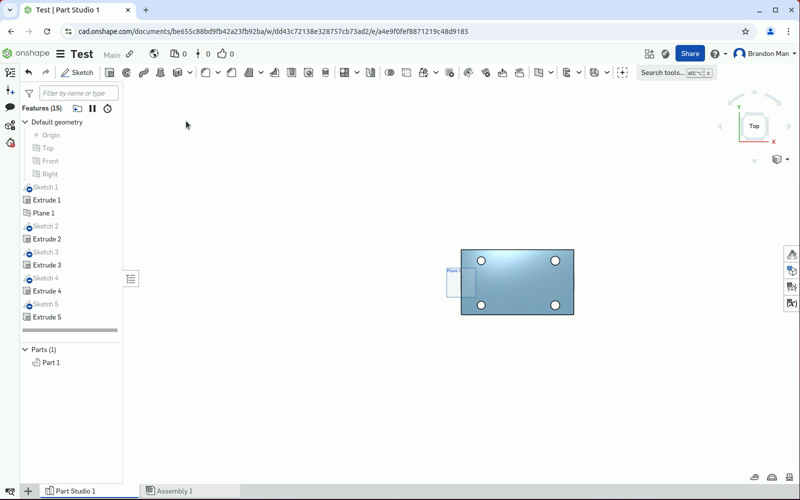
key(shift+h)
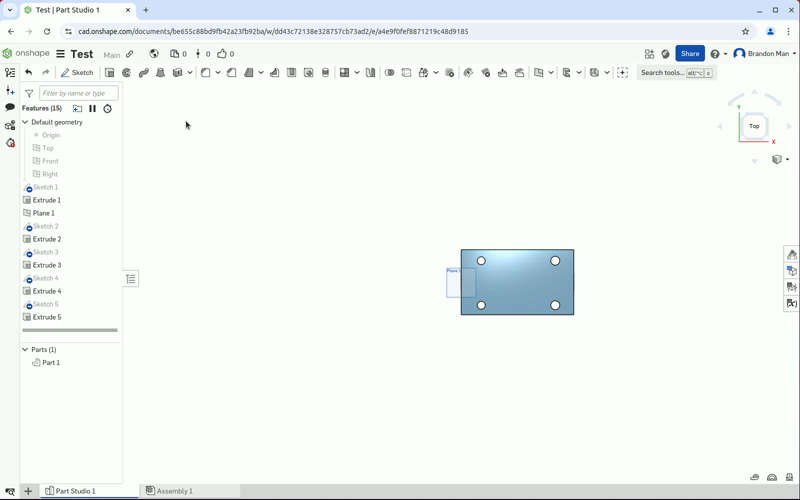
key(shift+h)
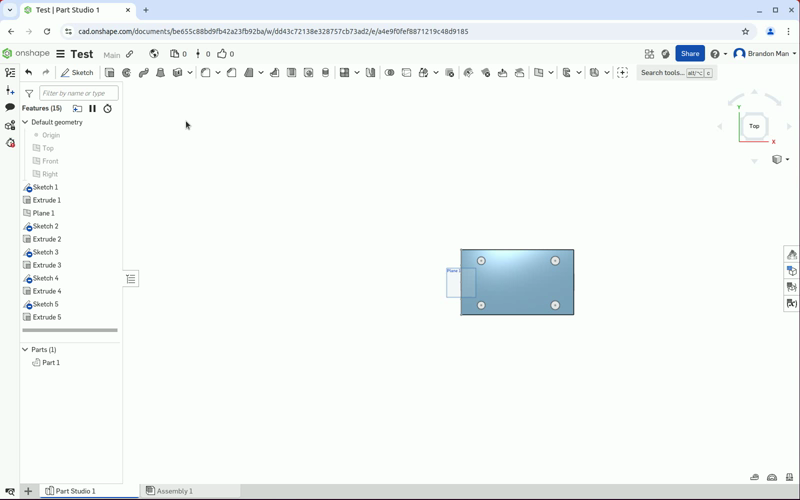
key(shift+7)
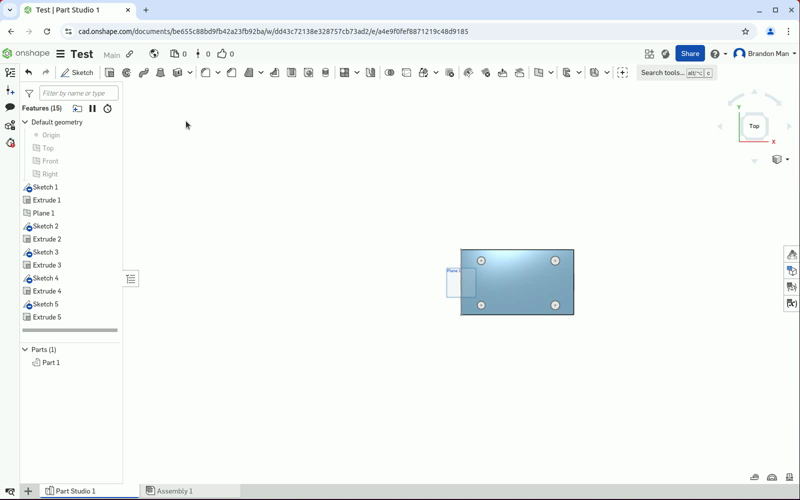
key(up, 3)
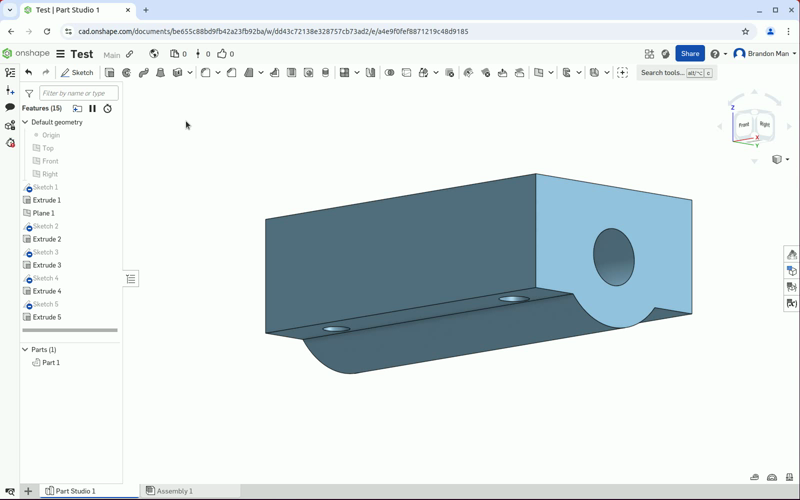
key(left, 3)
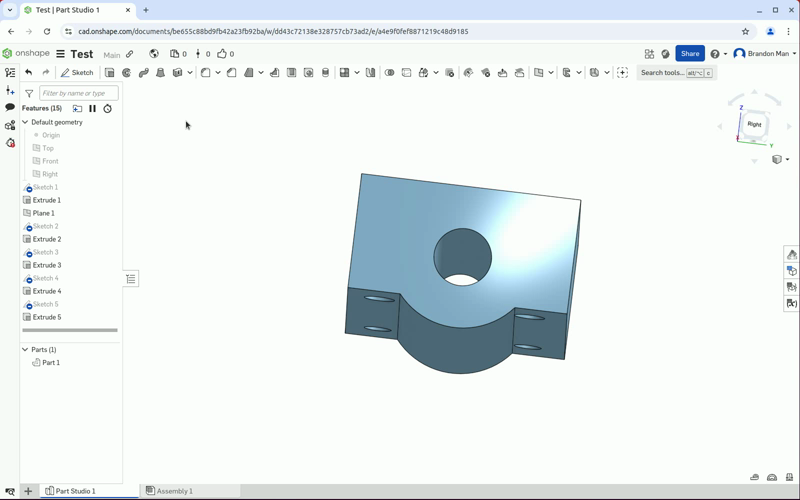
key(right, 3)
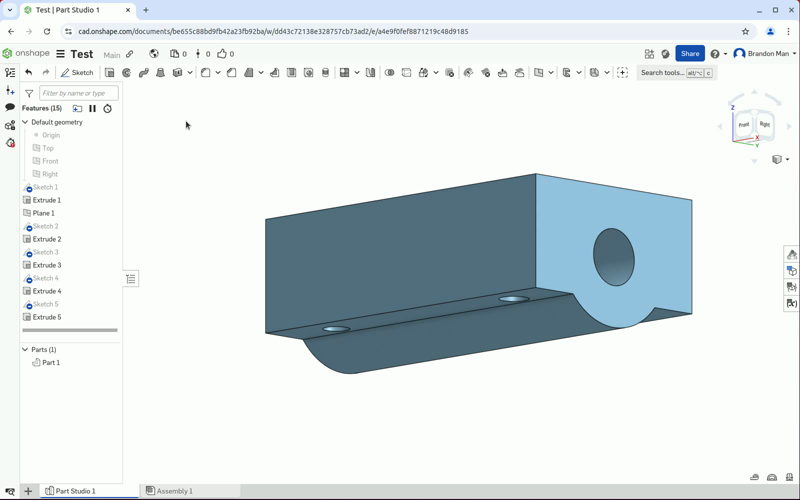
key(down, 3)
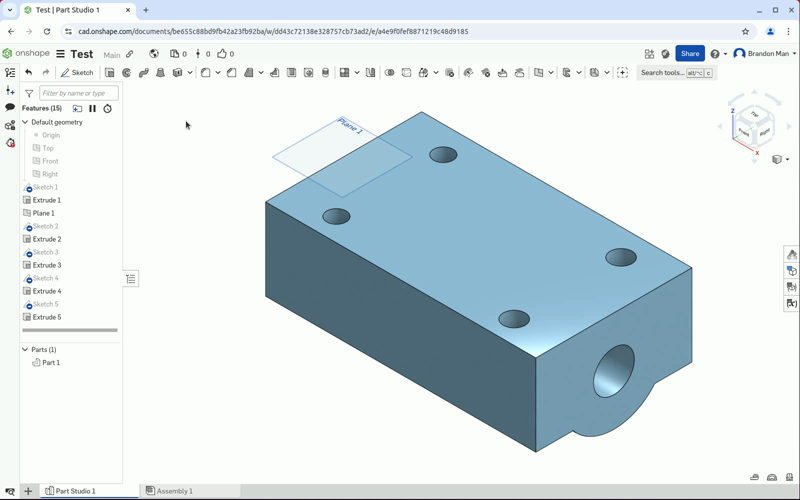
mouse_move(73, 189)
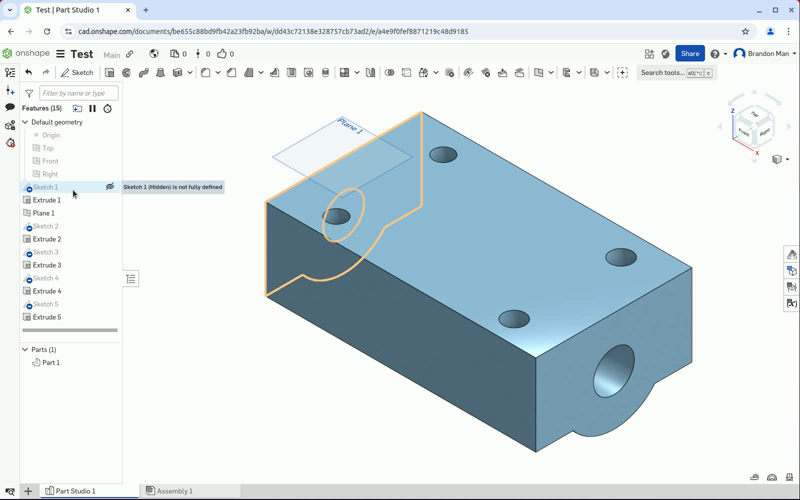
click(73, 189)